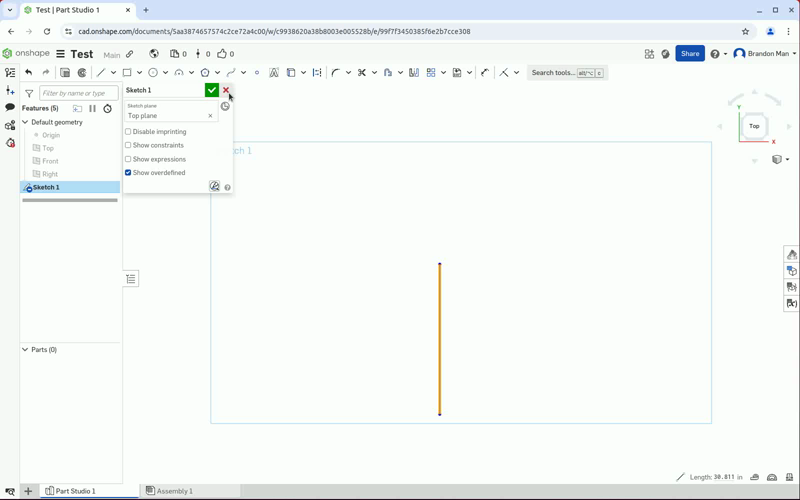
key(shift+h)
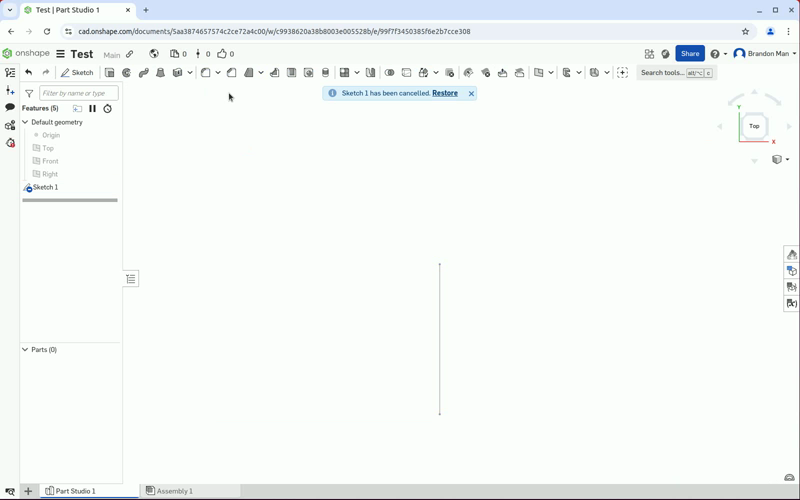
key(shift+s)
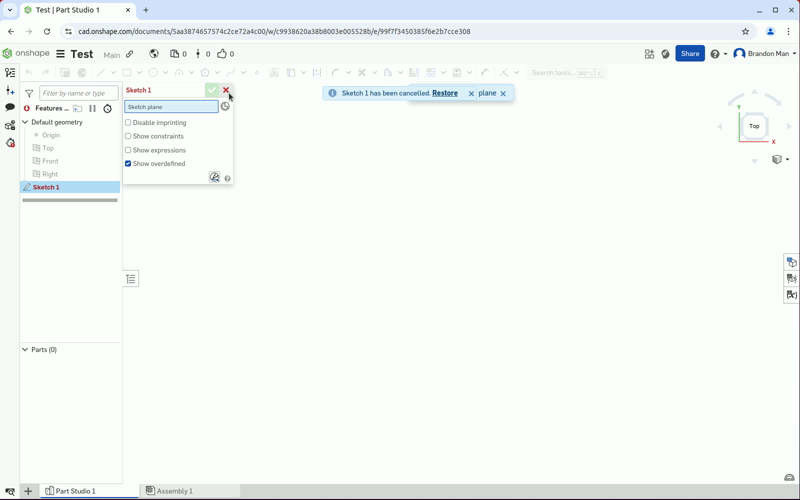
mouse_move(73, 150)
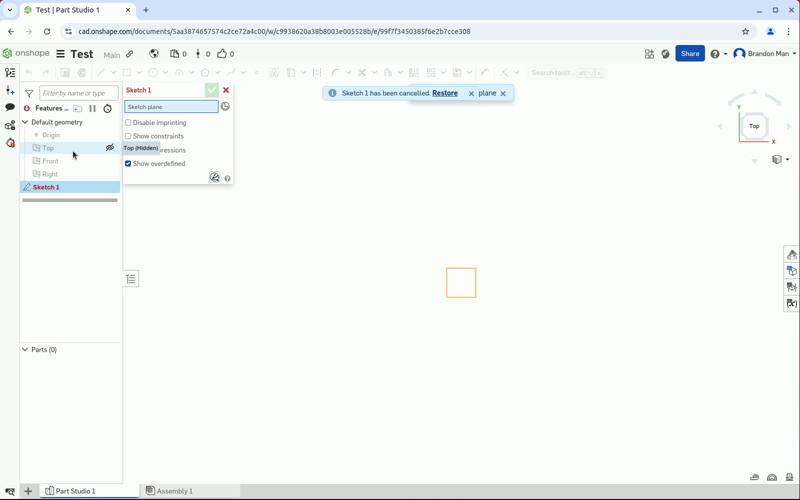
click(73, 150)
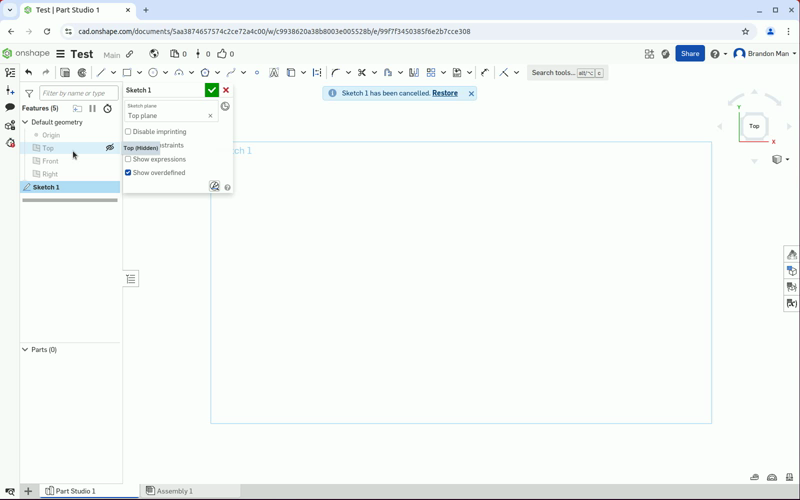
mouse_move(73, 352)
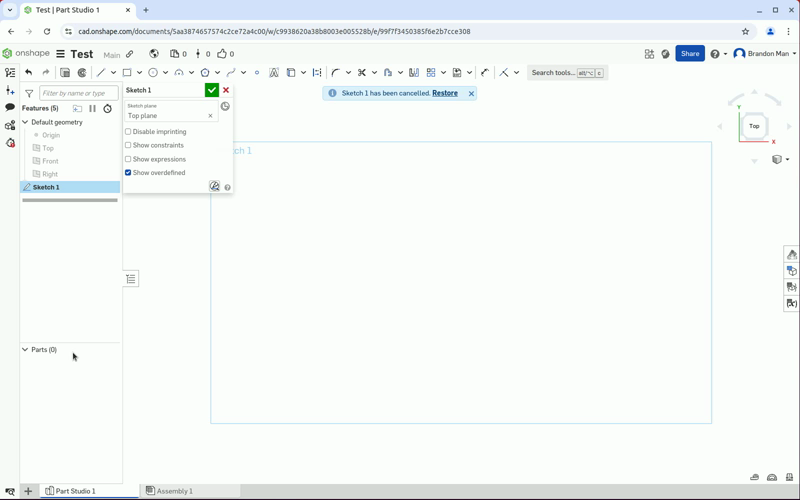
key(y)
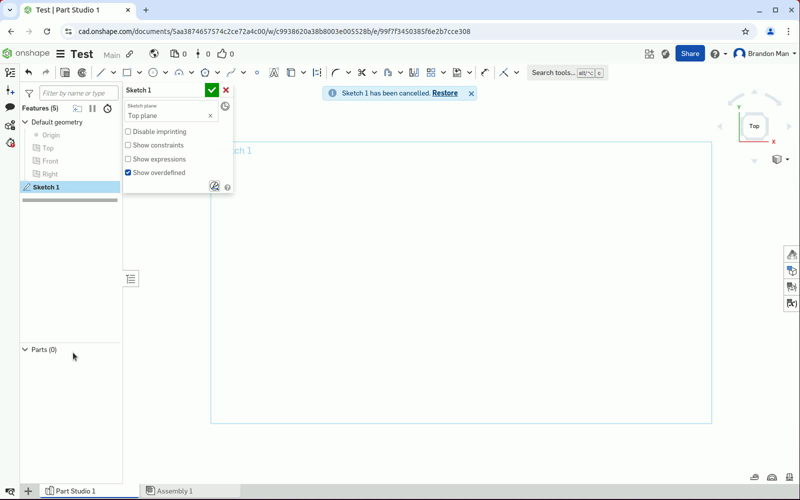
key(a)
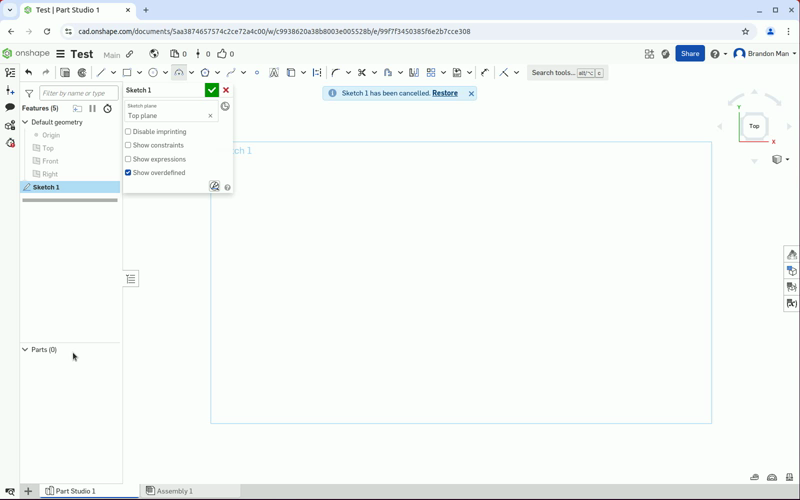
key_down(shift)
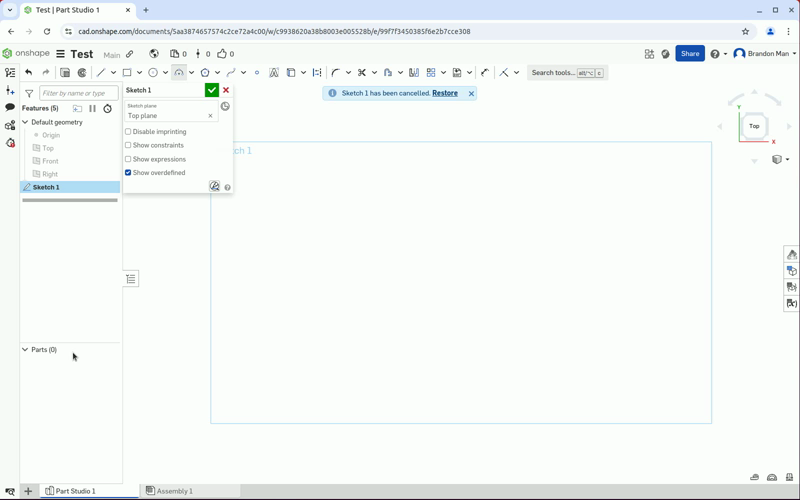
mouse_move(457, 272)
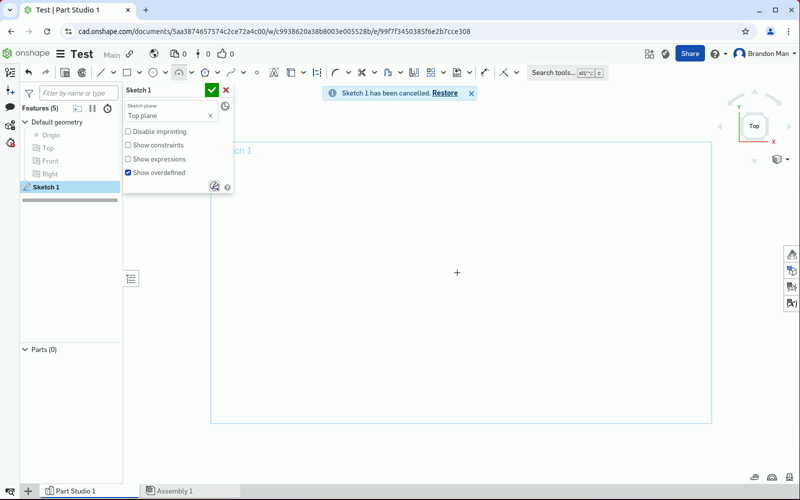
click(457, 272)
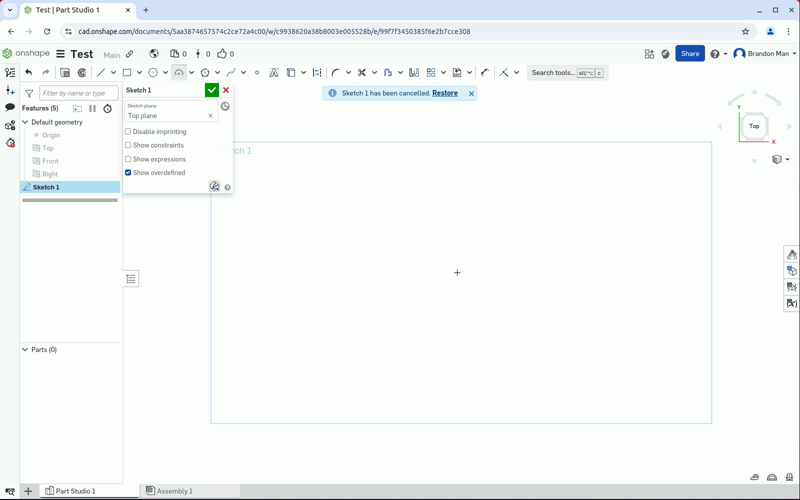
key_up(shift)
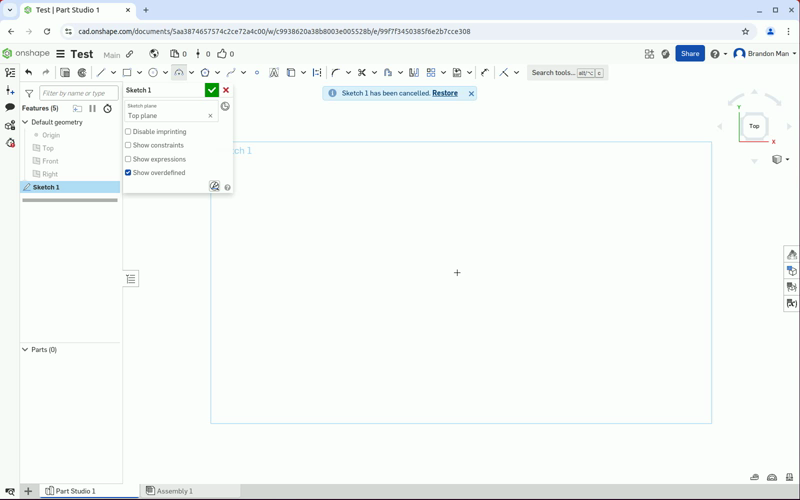
key_down(shift)
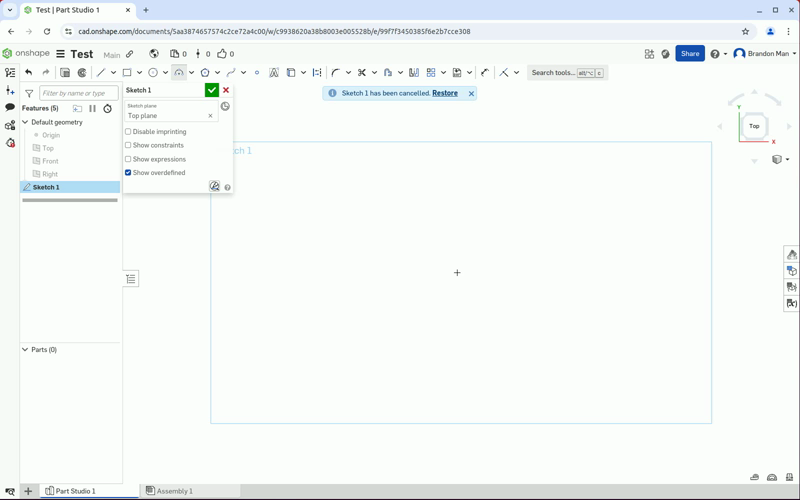
mouse_move(466, 272)
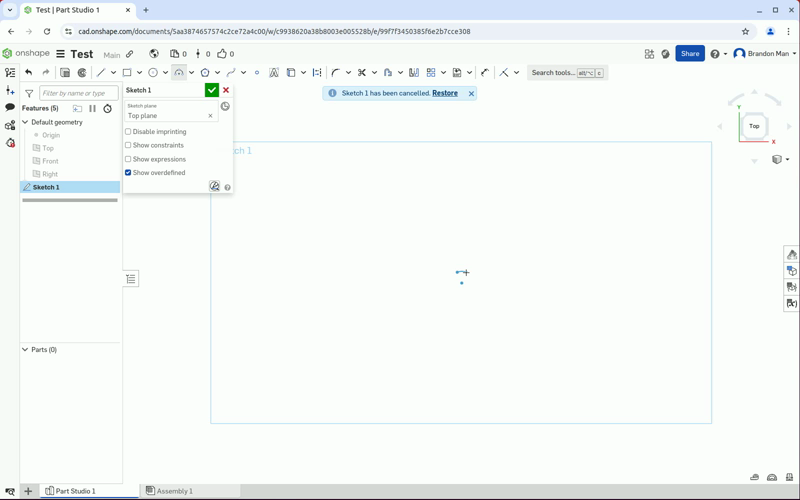
click(466, 272)
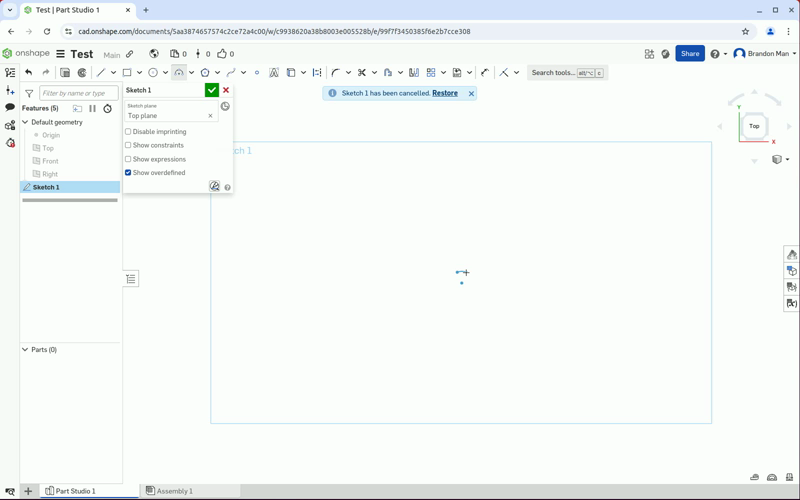
mouse_move(461, 276)
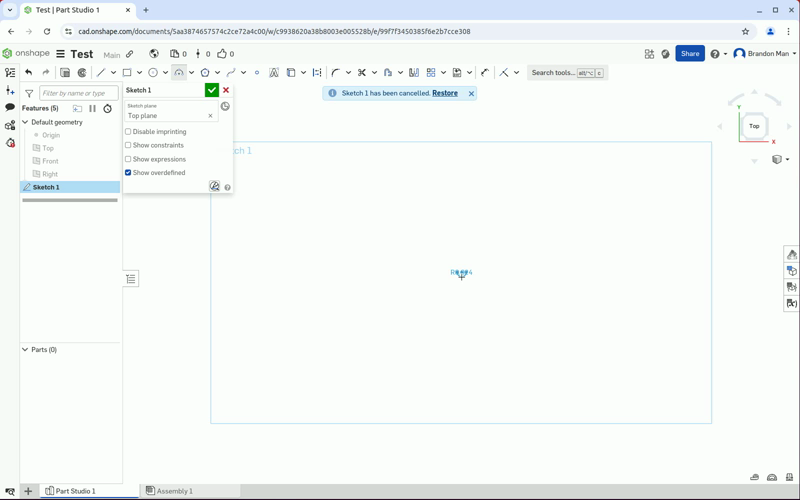
click(461, 276)
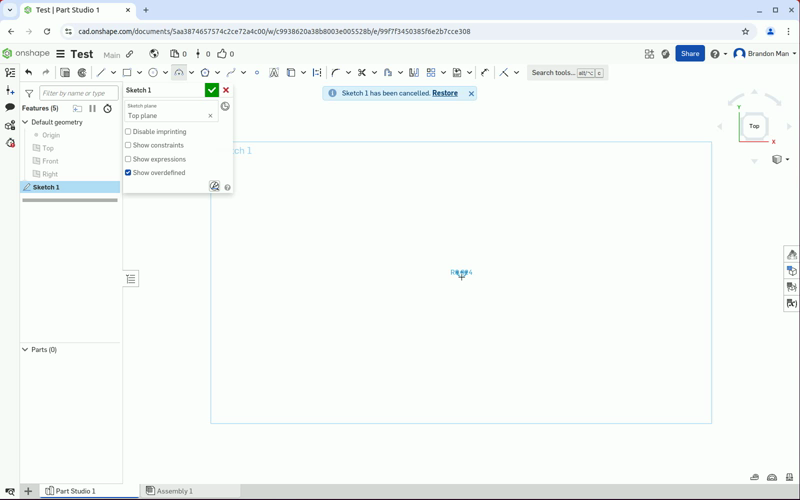
key_up(shift)
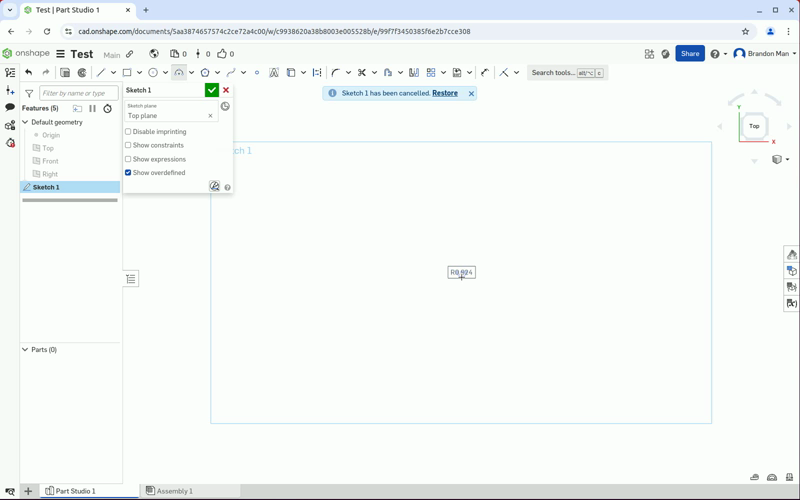
key(esc)
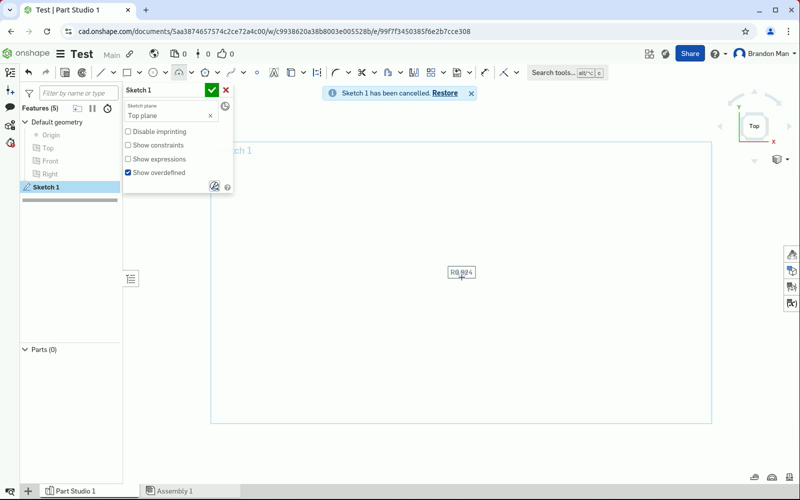
key(l)
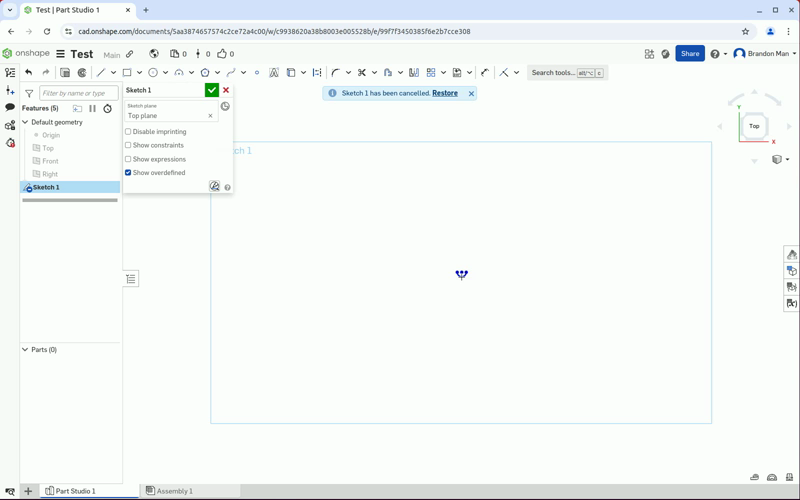
mouse_move(466, 272)
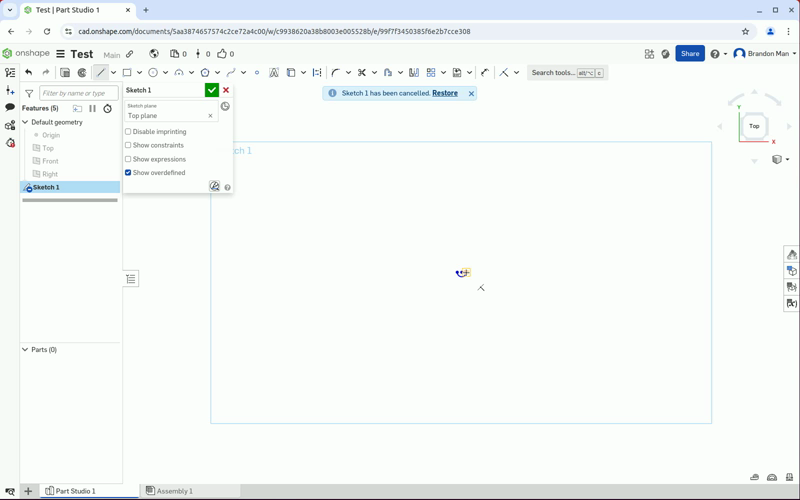
click(466, 272)
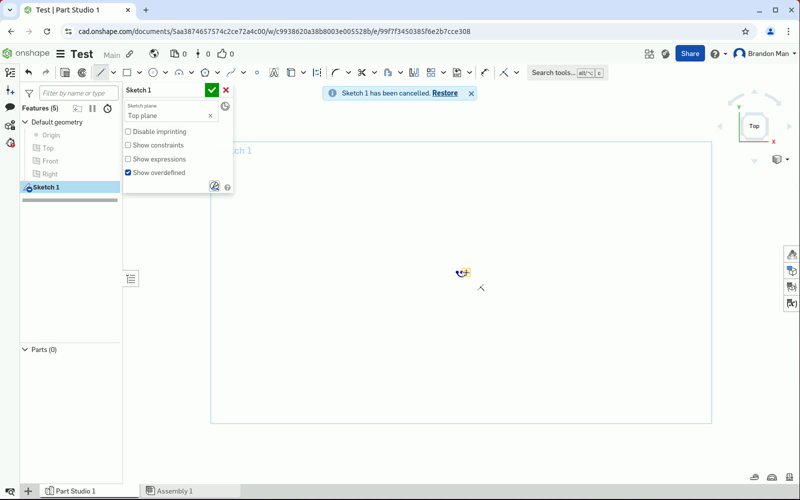
mouse_move(496, 272)
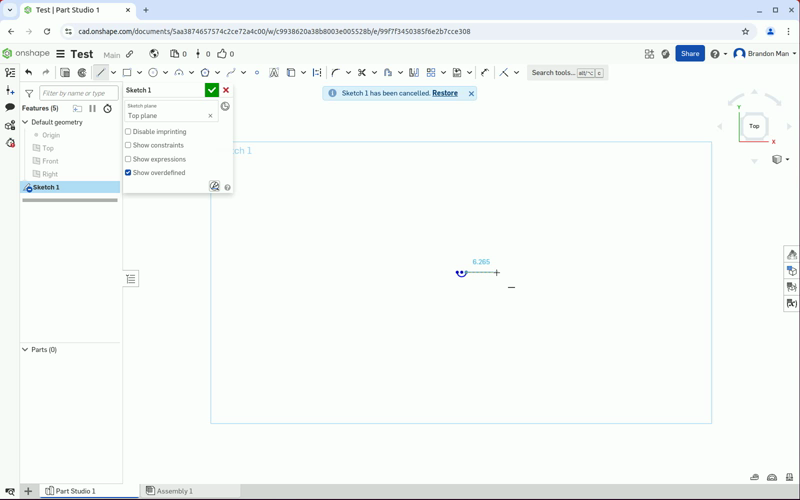
key_down(shift)
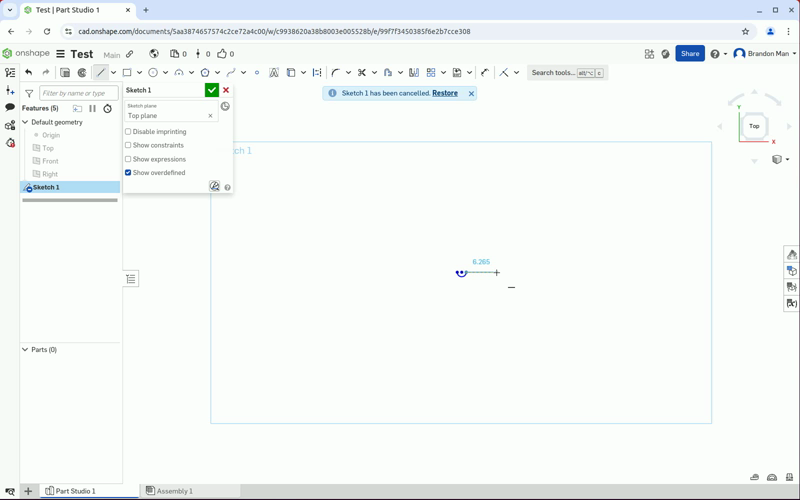
mouse_move(457, 272)
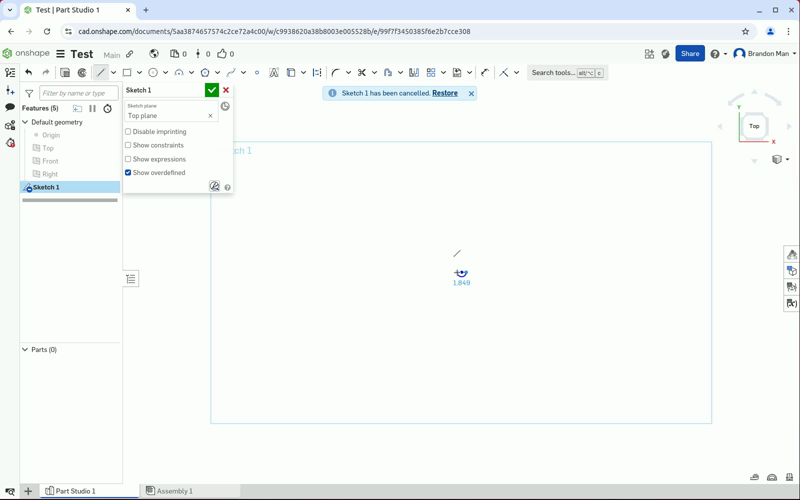
key_up(shift)
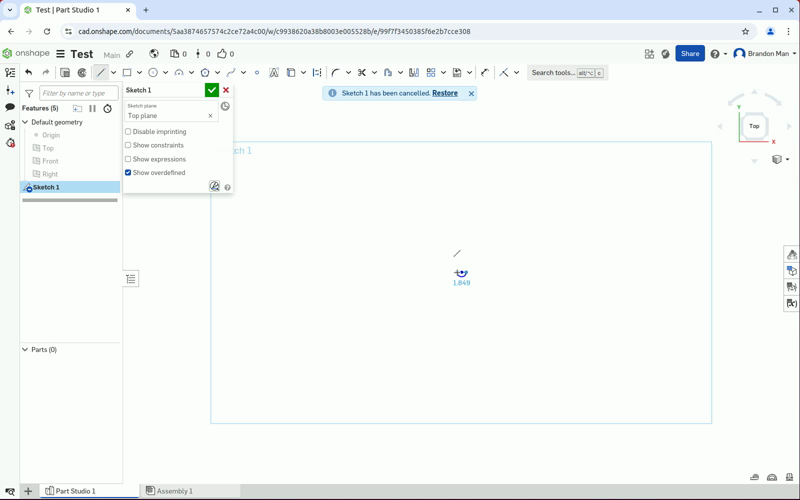
click(457, 272)
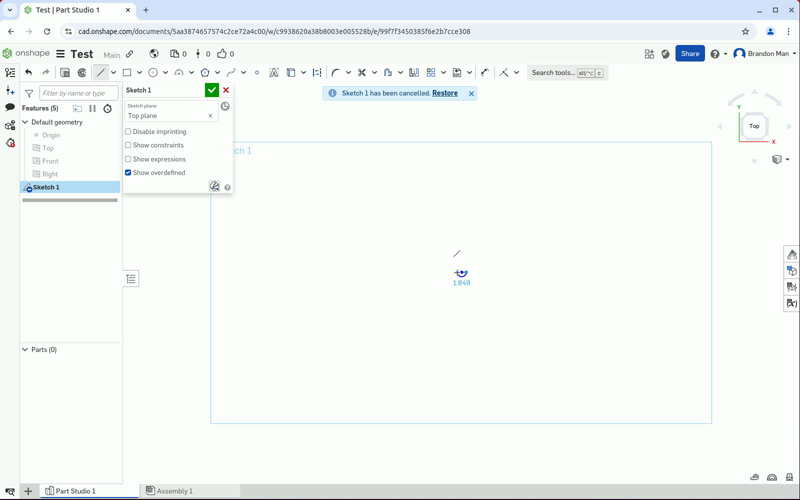
key(esc)
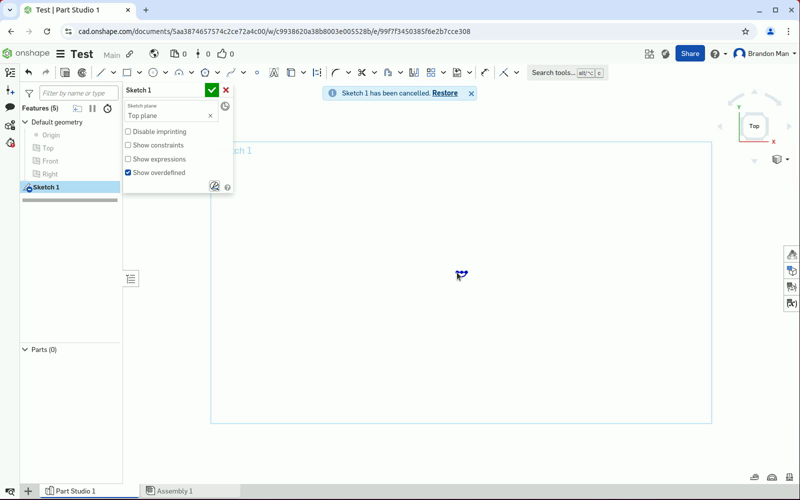
mouse_move(463, 275)
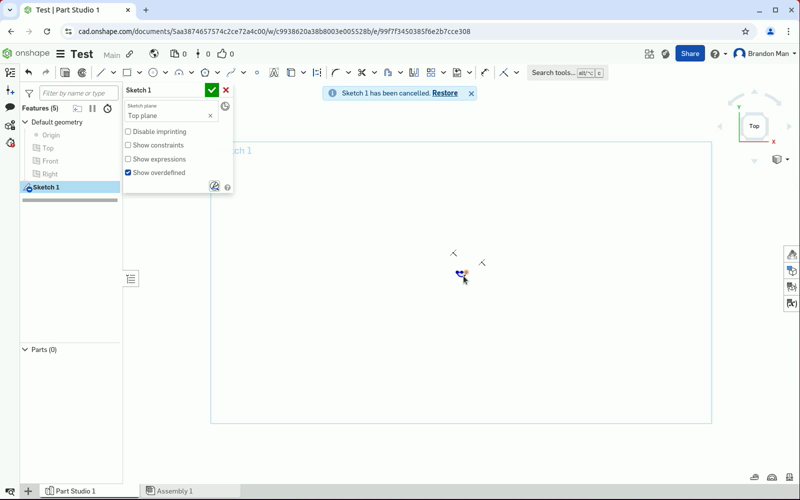
scroll(6)
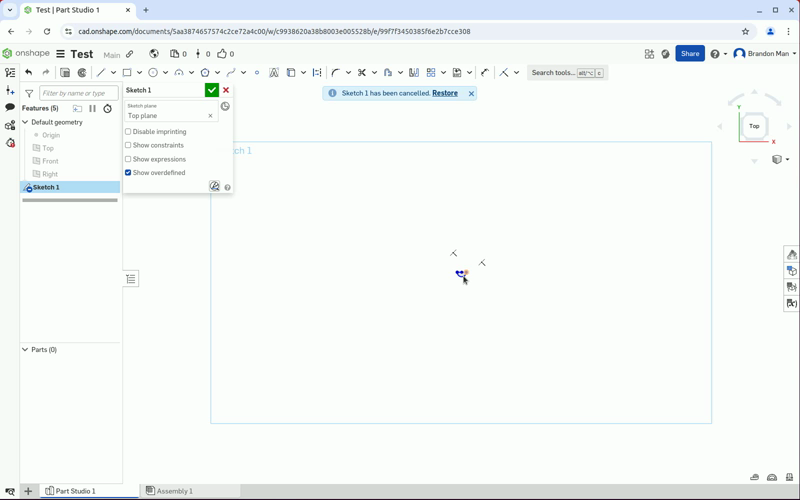
scroll(6)
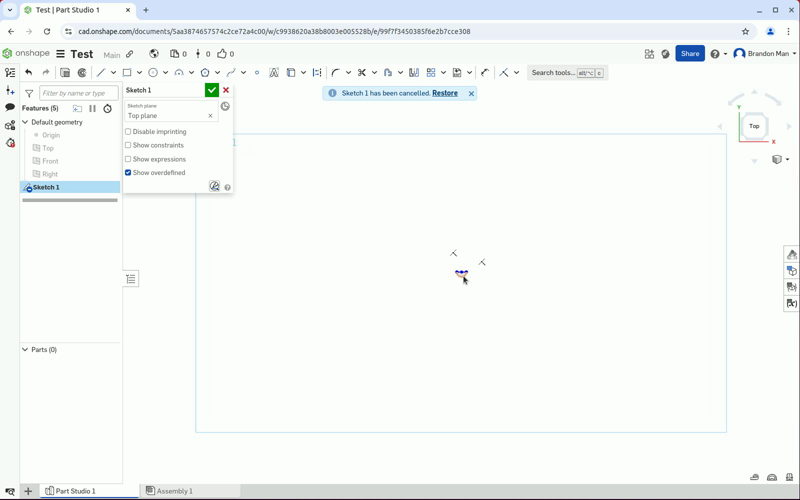
scroll(6)
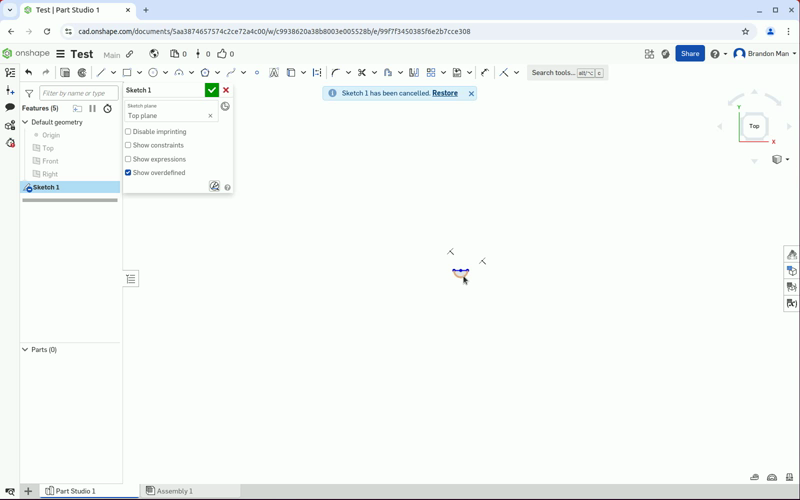
scroll(6)
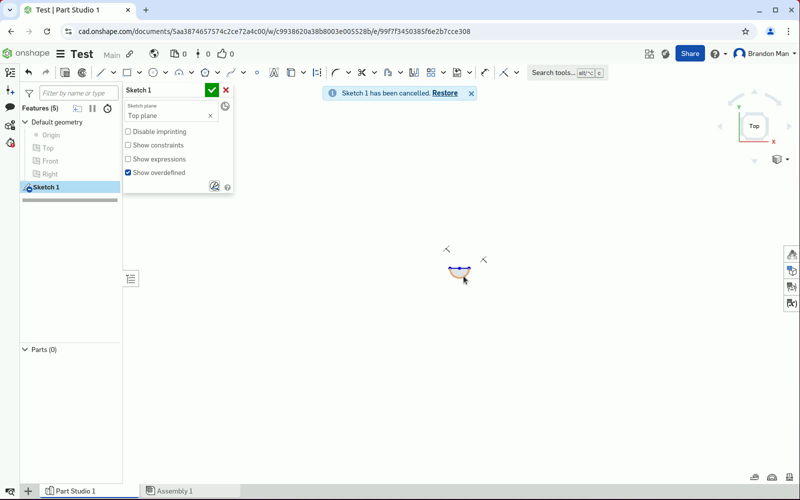
scroll(6)
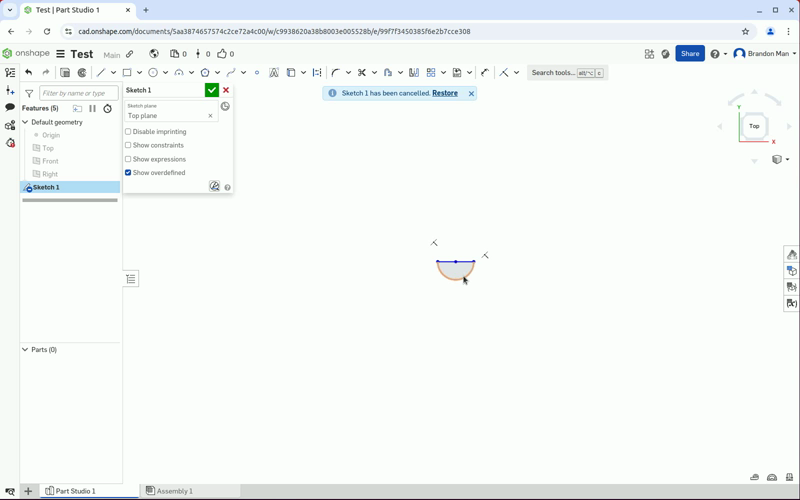
scroll(6)
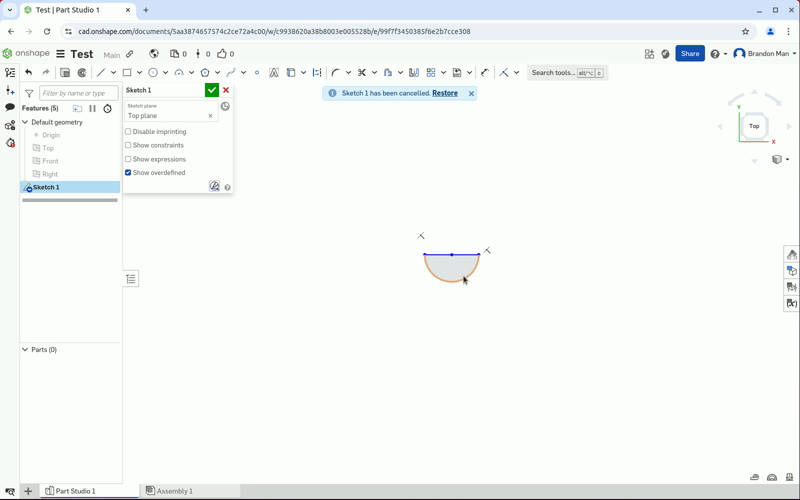
scroll(6)
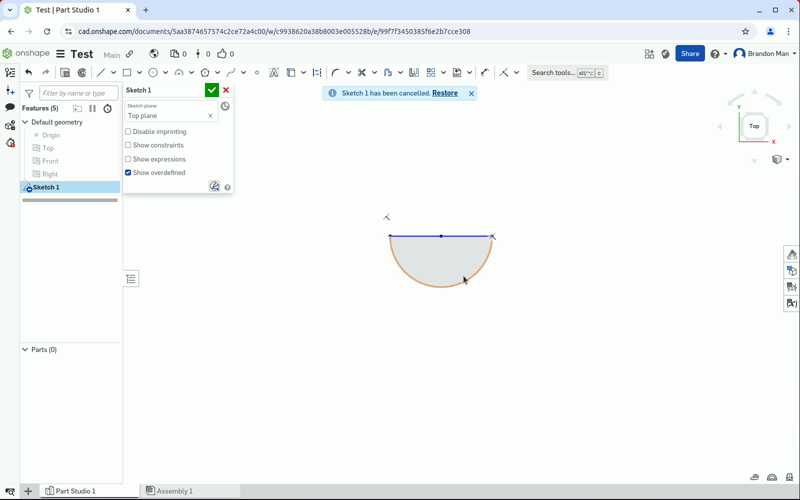
click(463, 275)
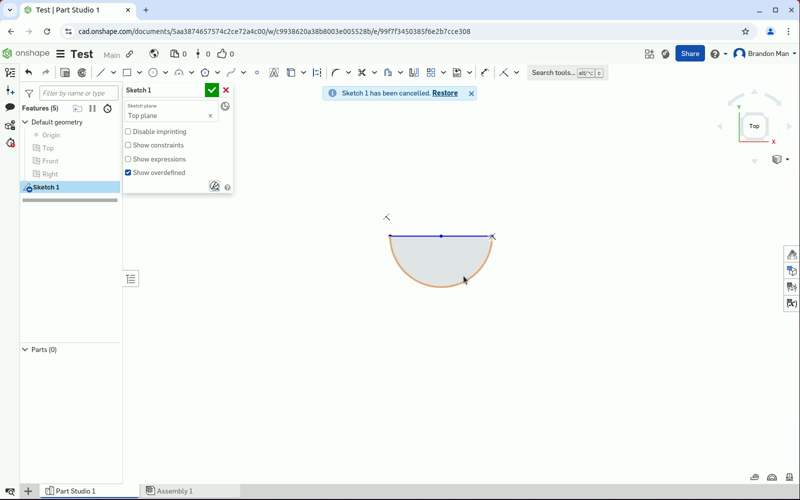
scroll(-6)
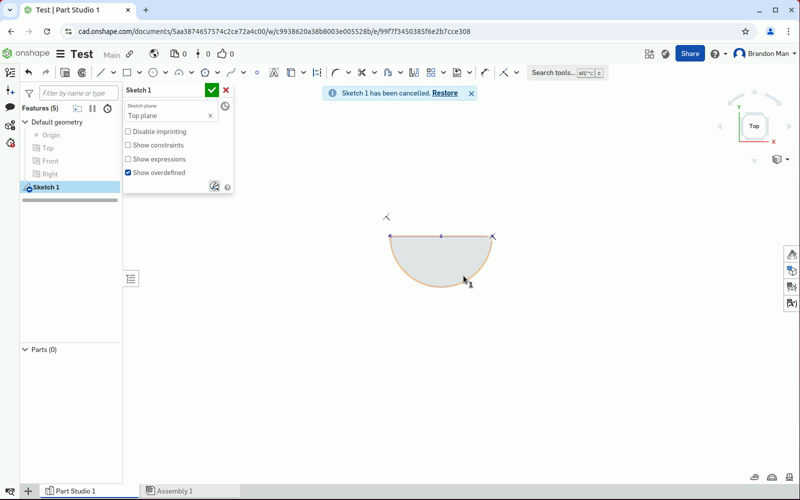
scroll(-6)
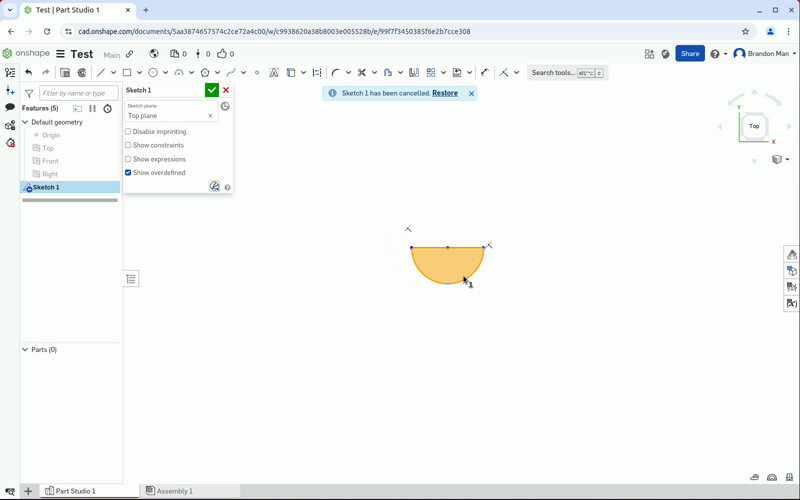
scroll(-6)
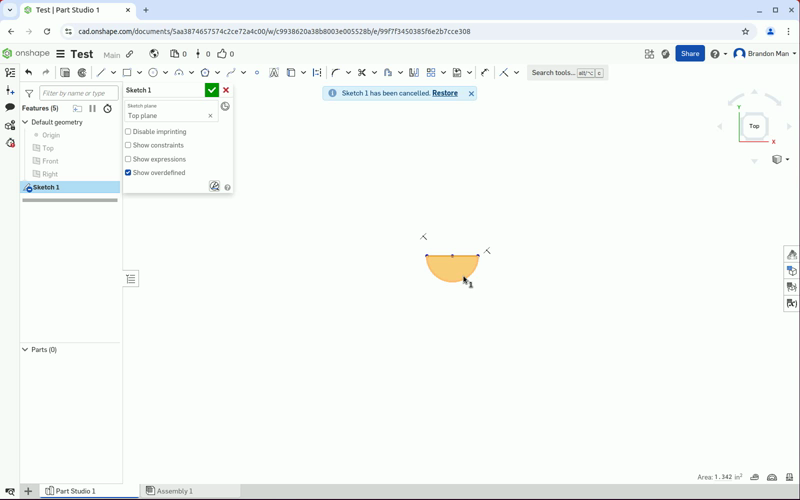
scroll(-6)
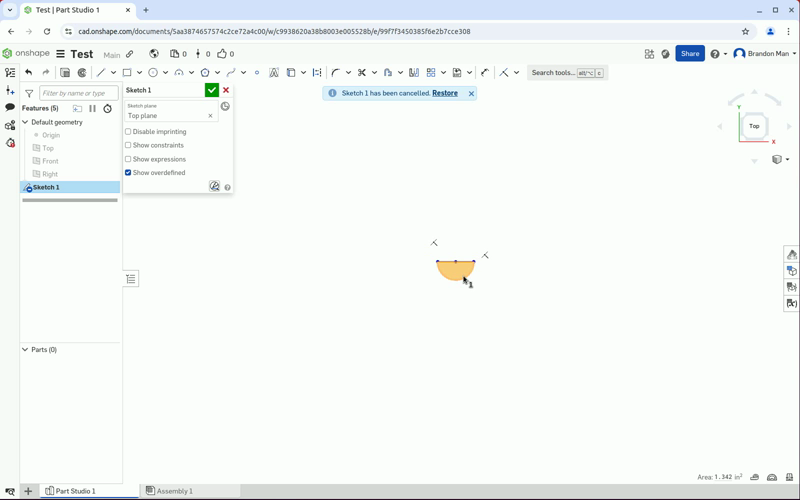
scroll(-6)
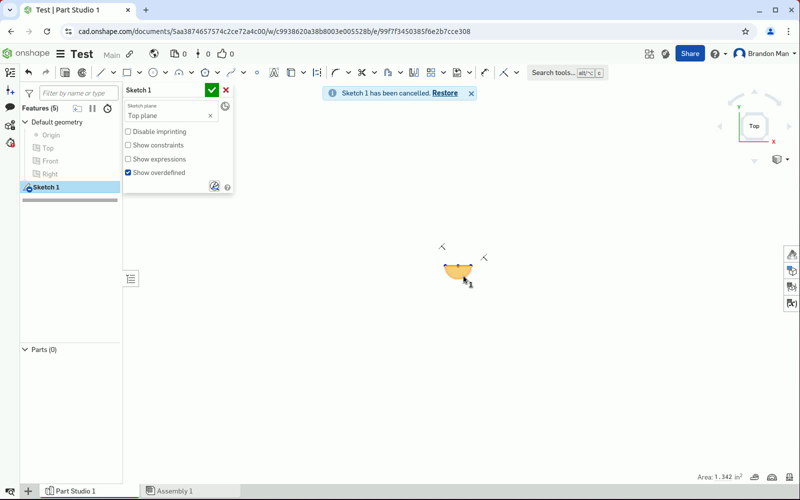
scroll(-6)
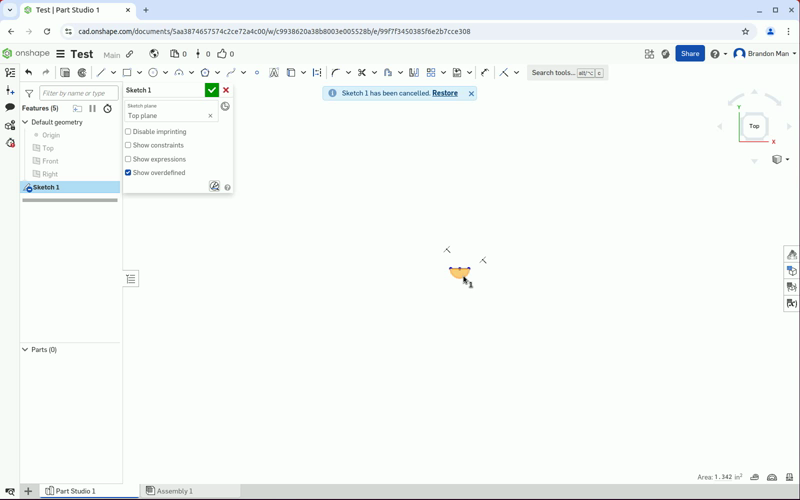
scroll(-6)
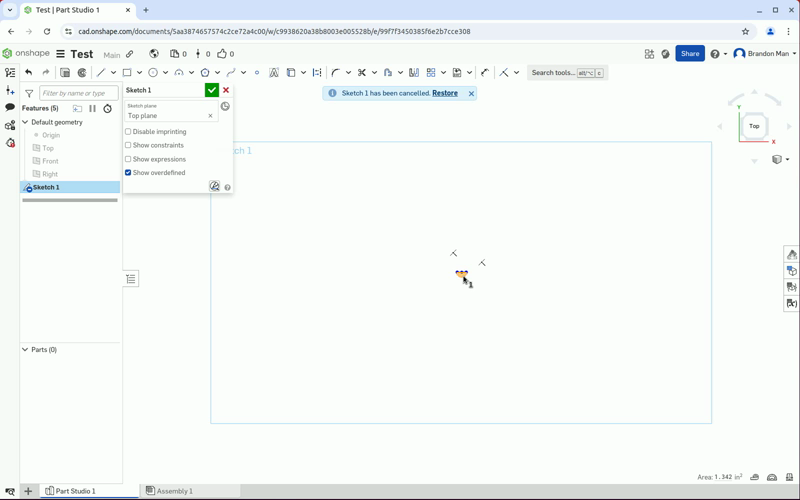
mouse_move(73, 352)
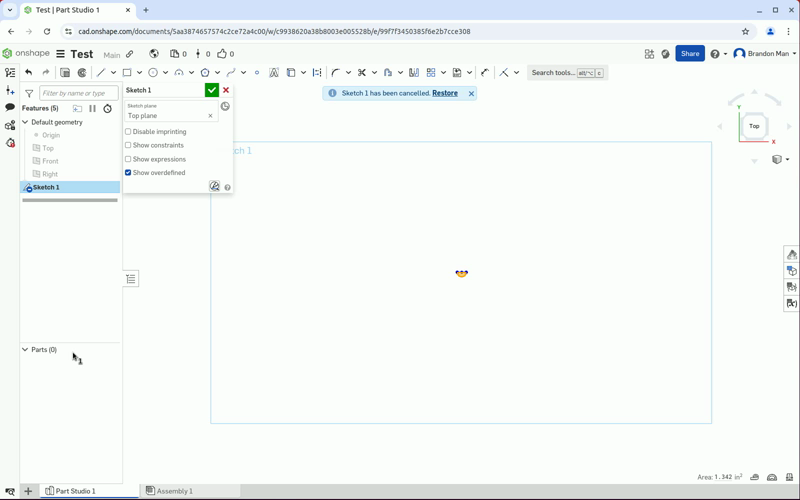
key(shift+y)
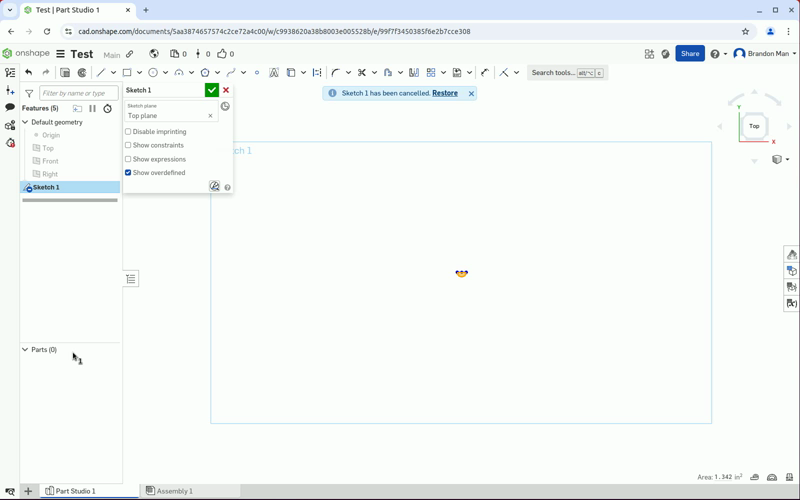
key(shift+e)
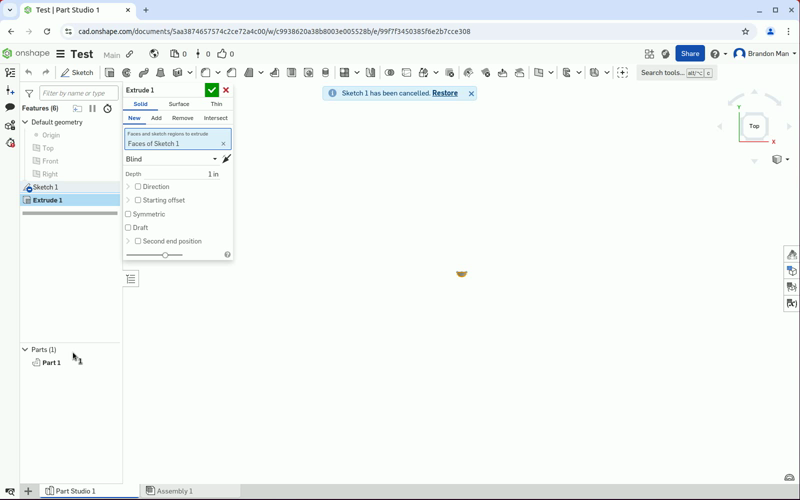
mouse_move(143, 106)
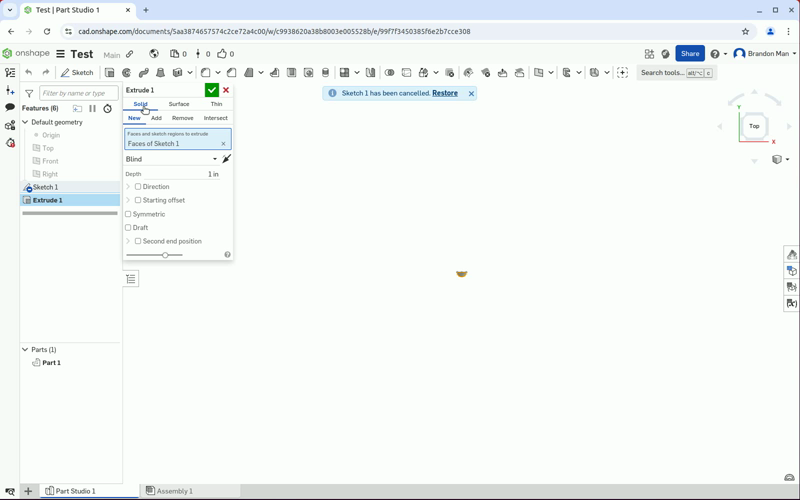
click(143, 106)
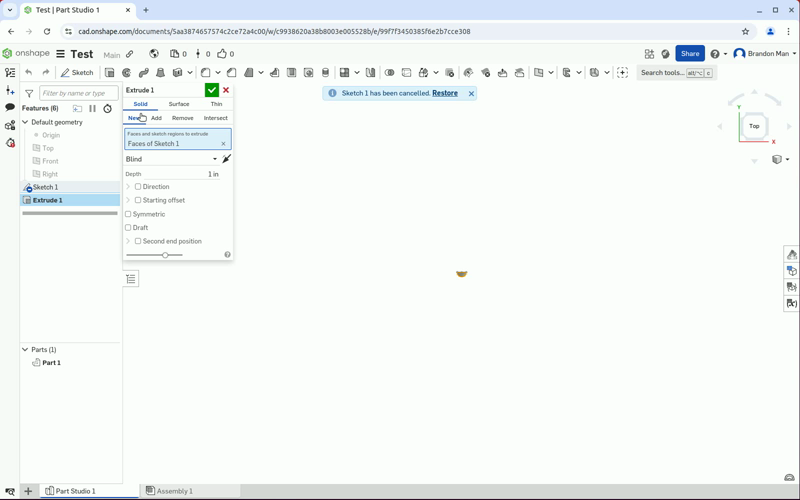
mouse_move(137, 120)
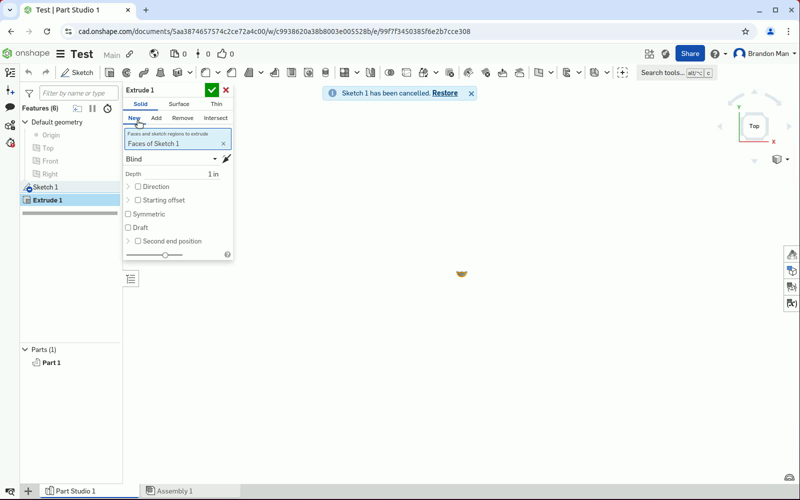
click(137, 120)
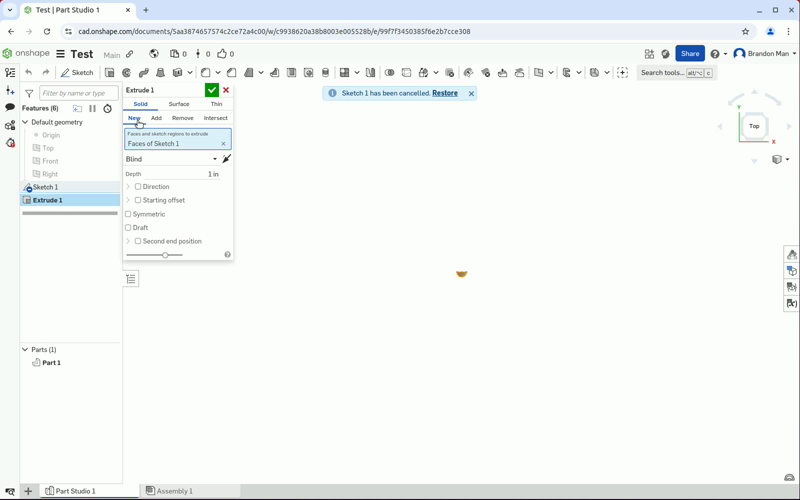
key(tab, 4)
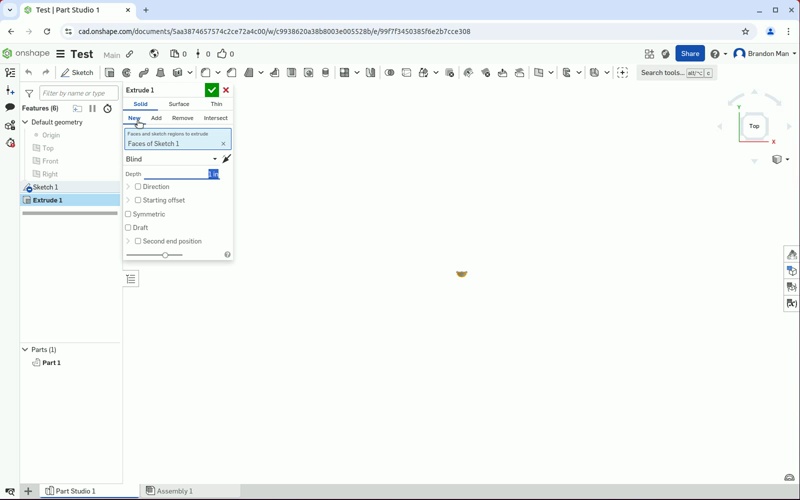
text(23.108)
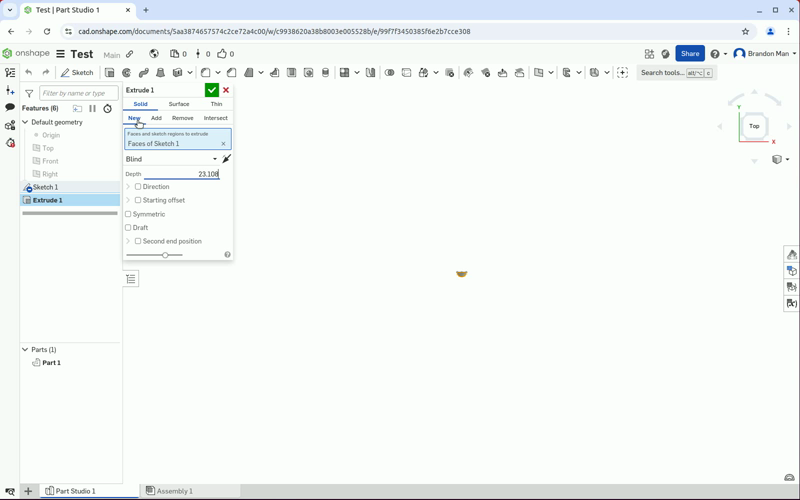
key(enter)
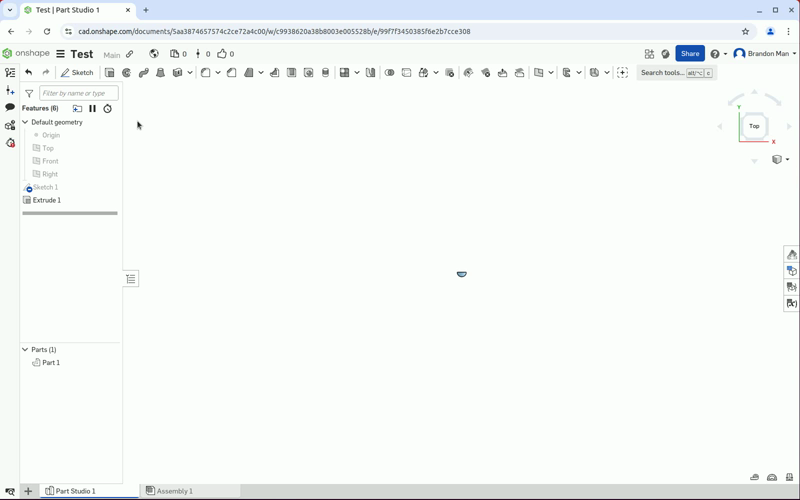
key(shift+h)
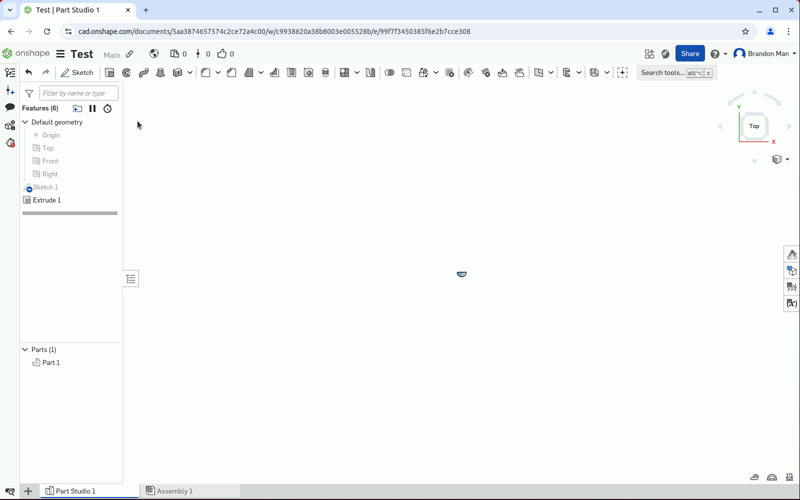
key(shift+h)
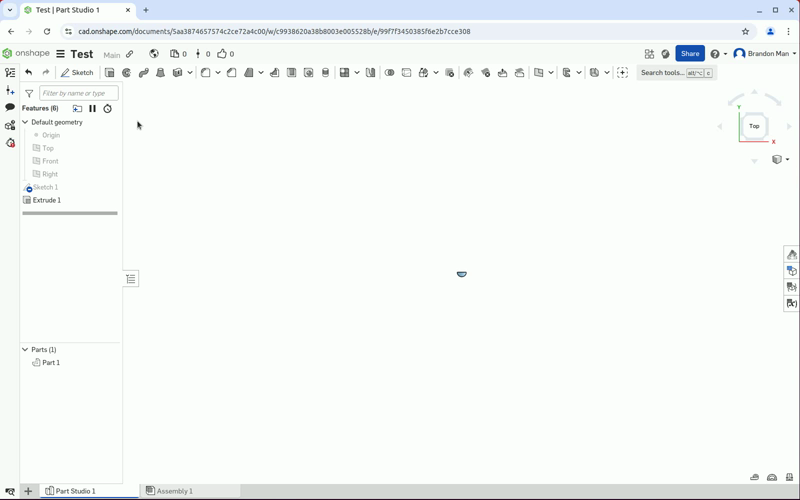
mouse_move(73, 189)
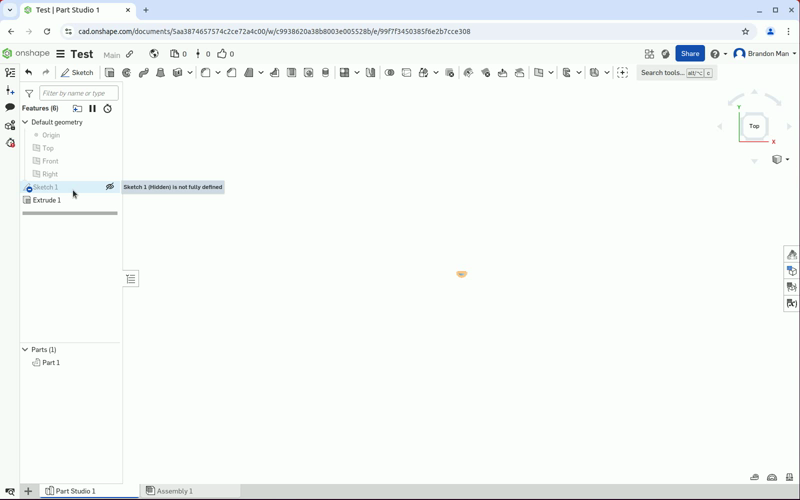
click(73, 189)
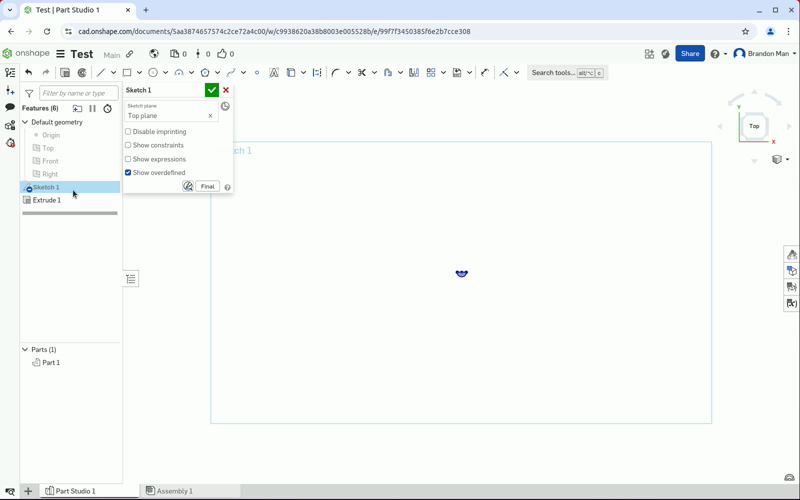
mouse_move(229, 92)
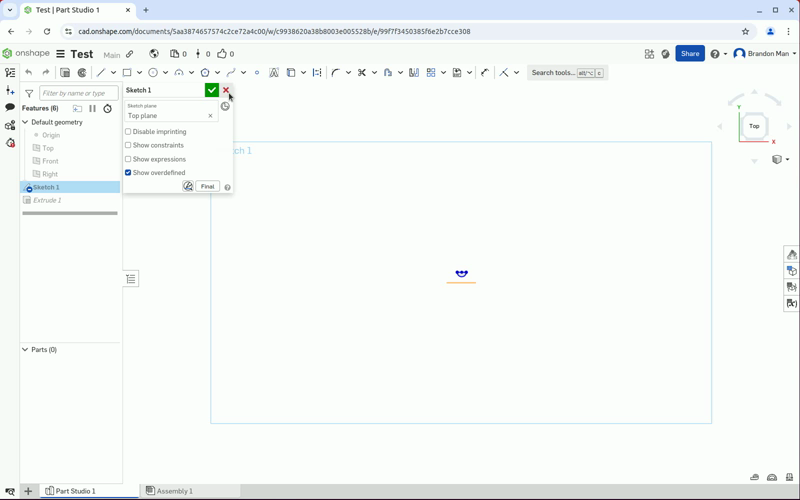
click(229, 92)
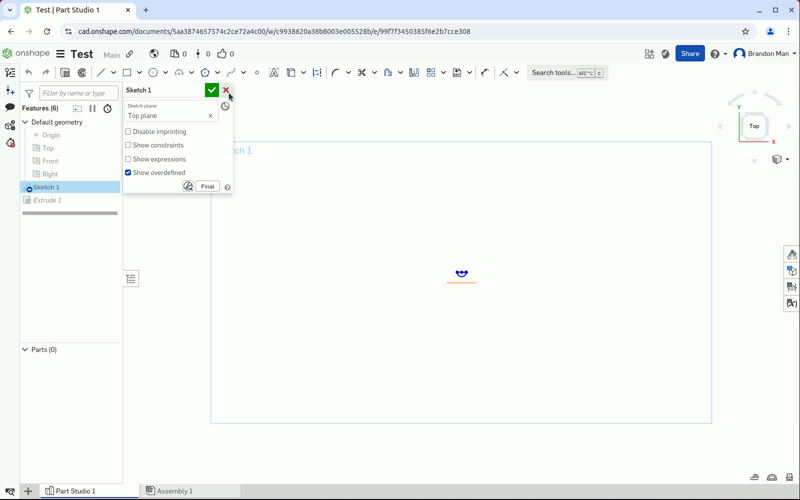
key(shift+s)
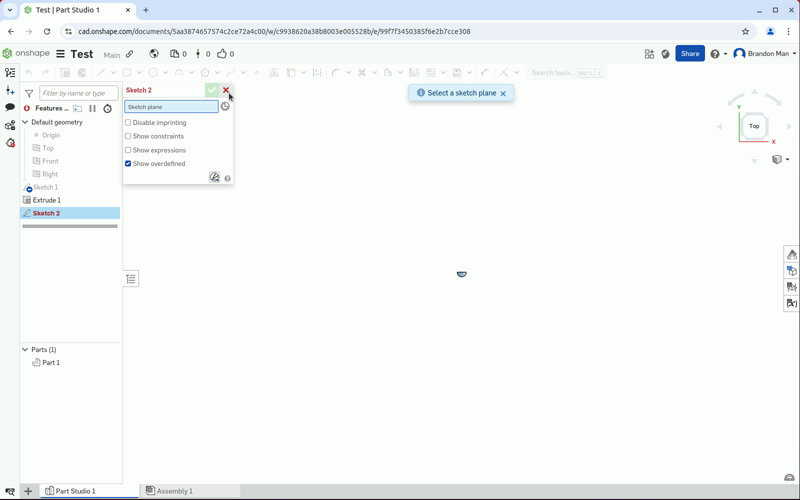
mouse_move(73, 150)
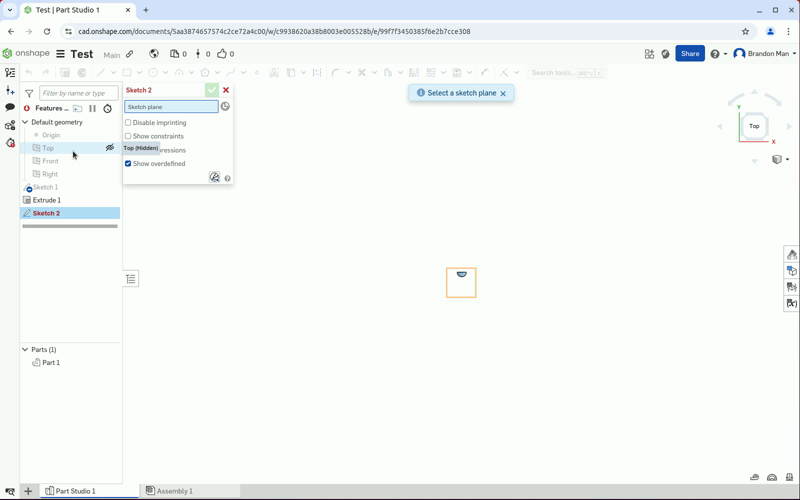
click(73, 150)
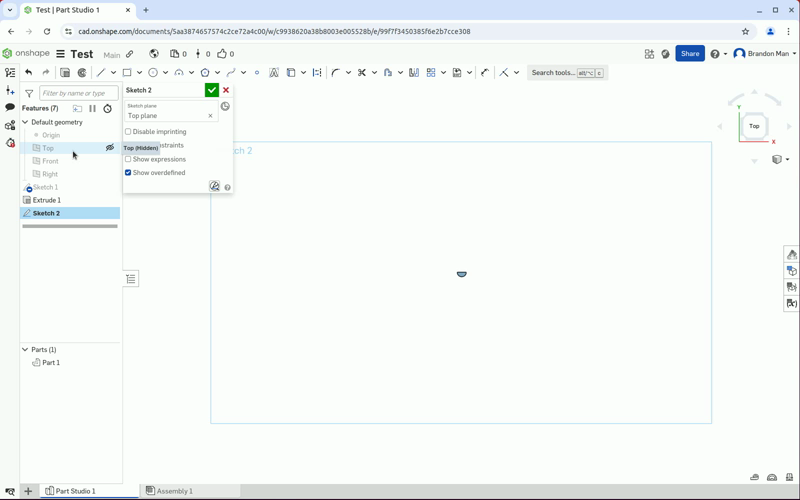
mouse_move(73, 352)
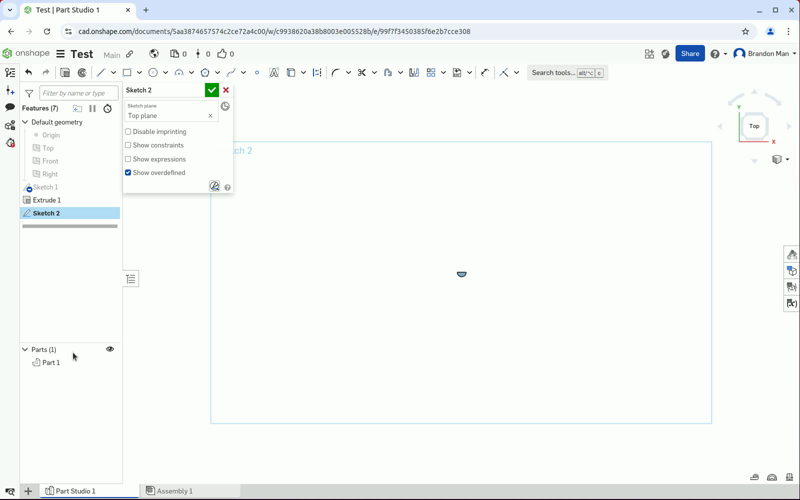
key(y)
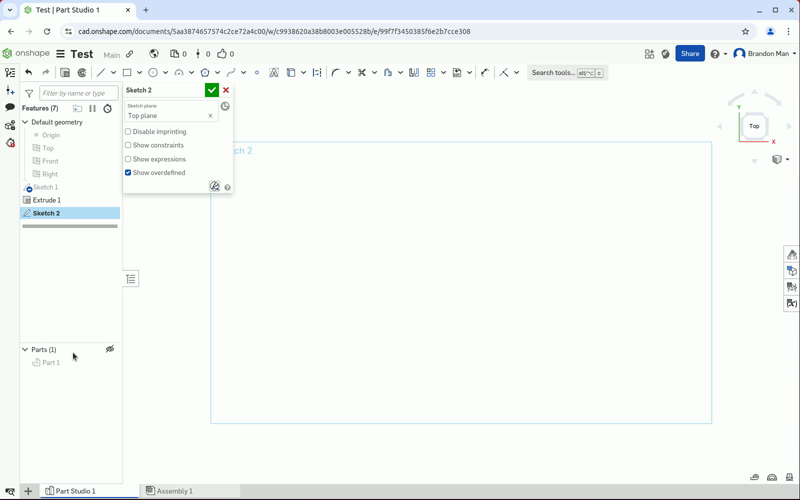
key(a)
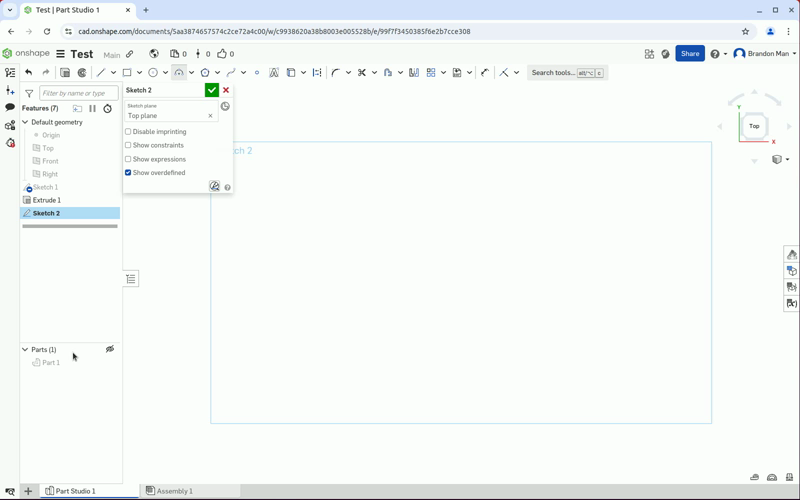
key_down(shift)
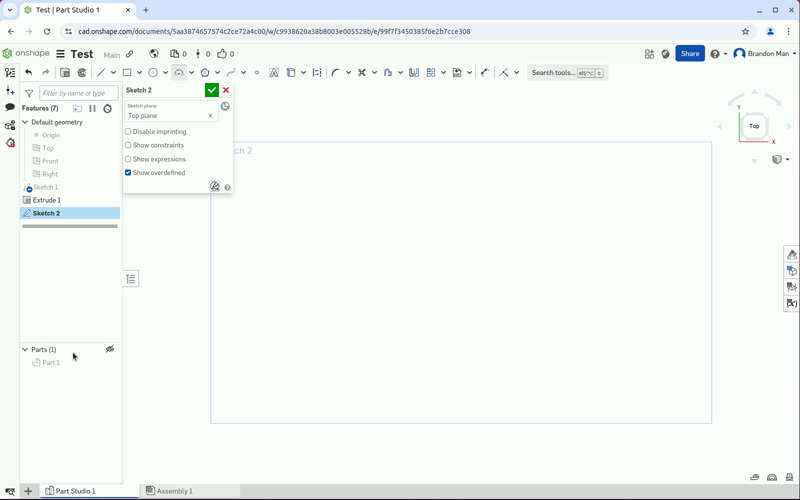
mouse_move(457, 280)
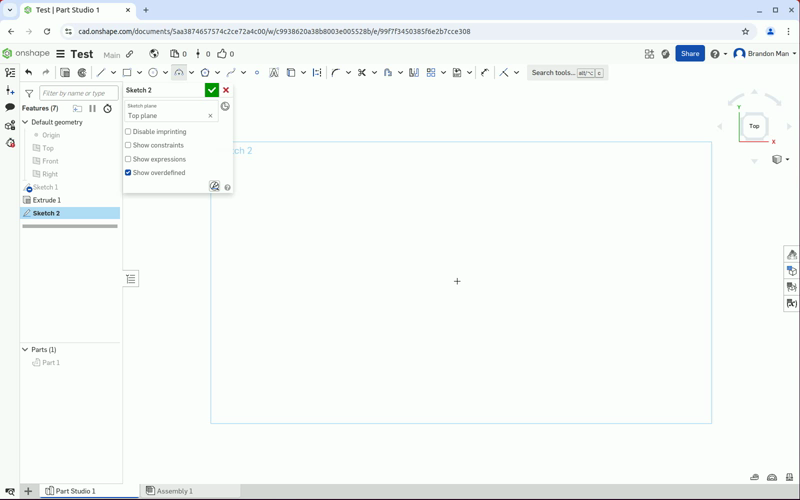
click(457, 280)
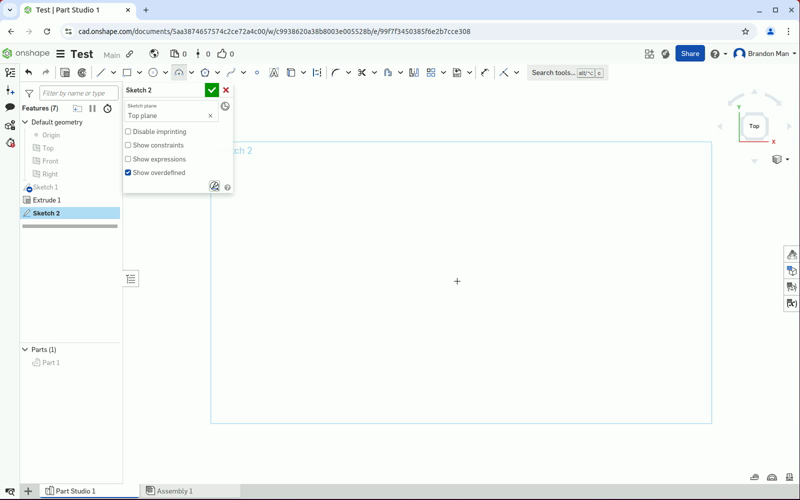
key_up(shift)
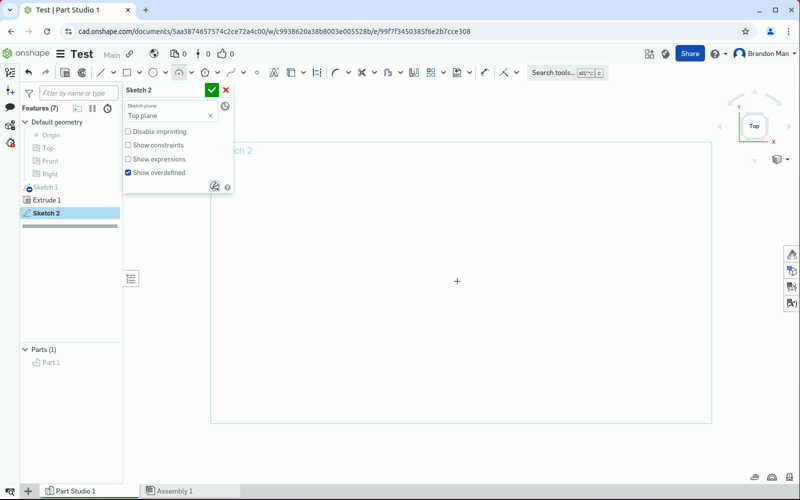
key_down(shift)
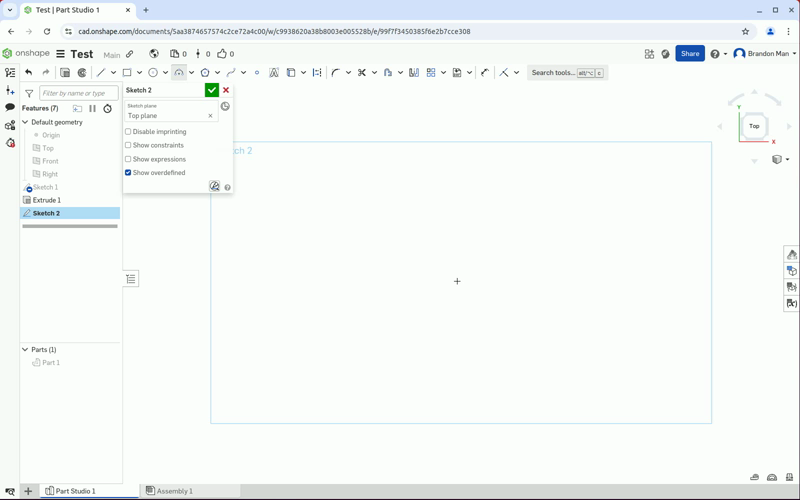
mouse_move(466, 280)
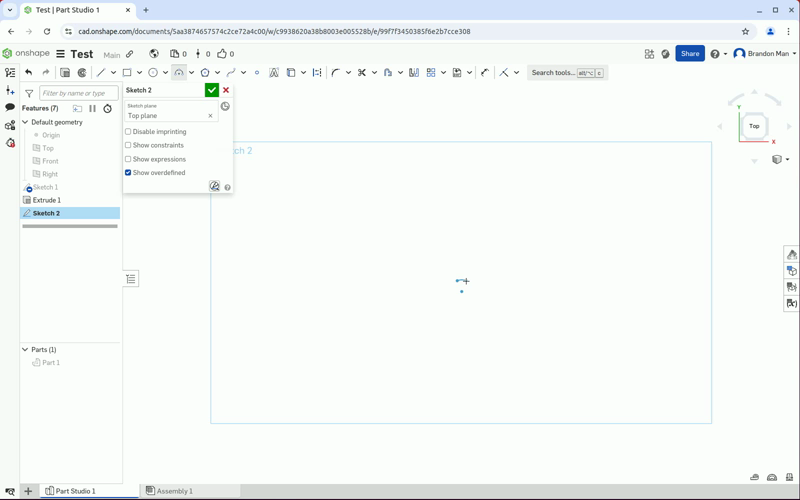
click(466, 280)
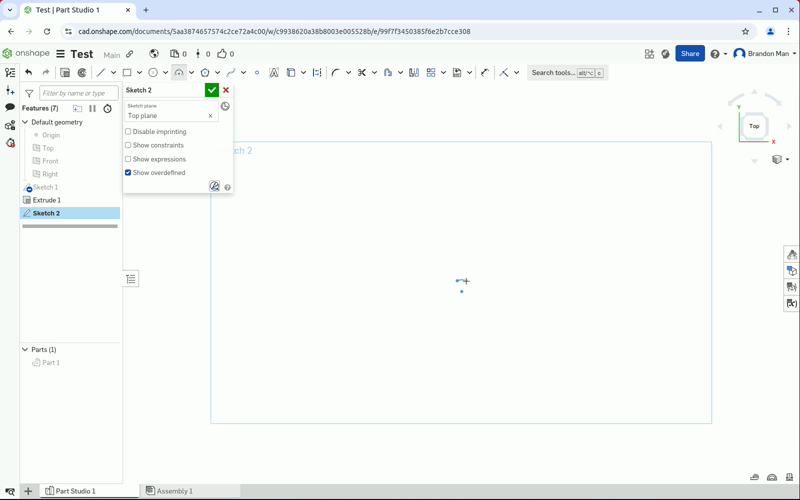
mouse_move(461, 285)
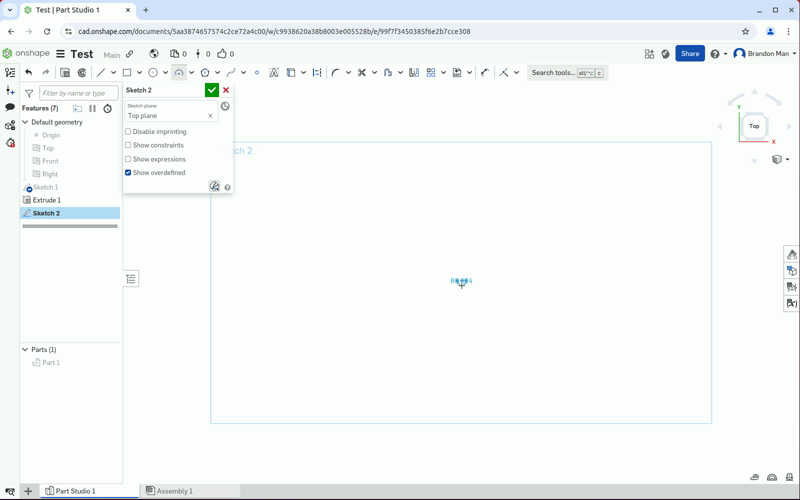
click(461, 285)
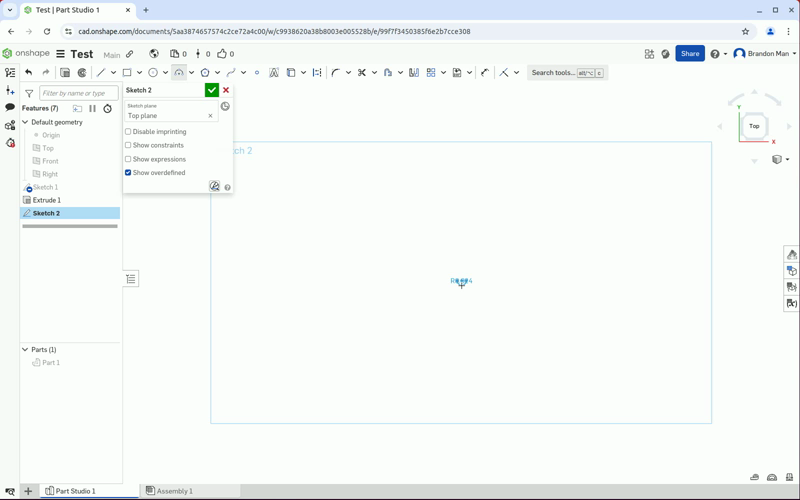
key_up(shift)
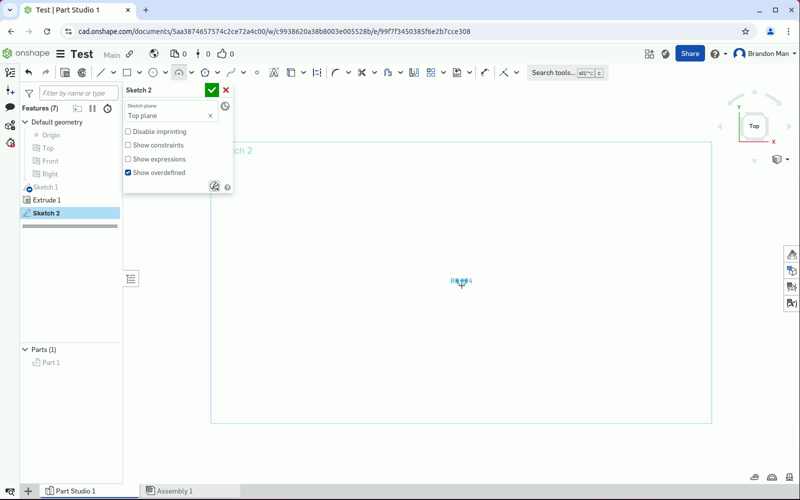
key(esc)
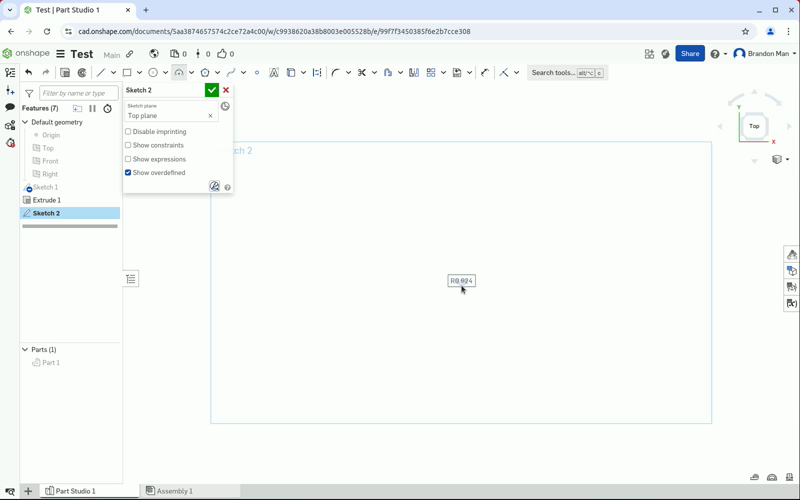
key(l)
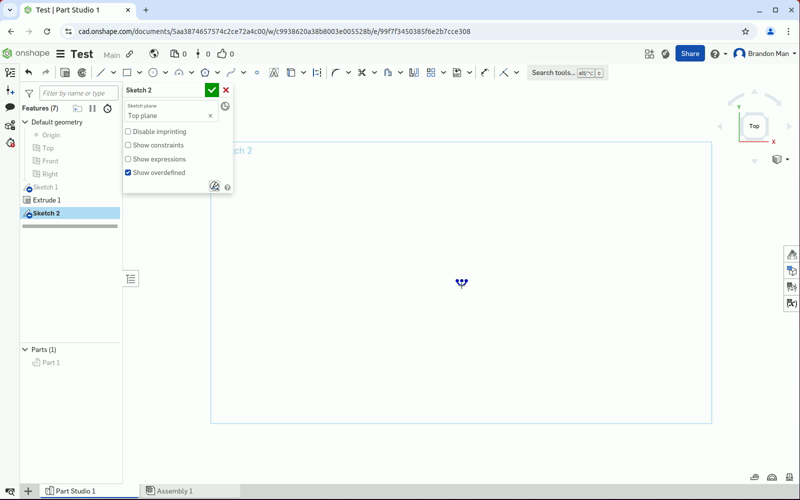
mouse_move(466, 280)
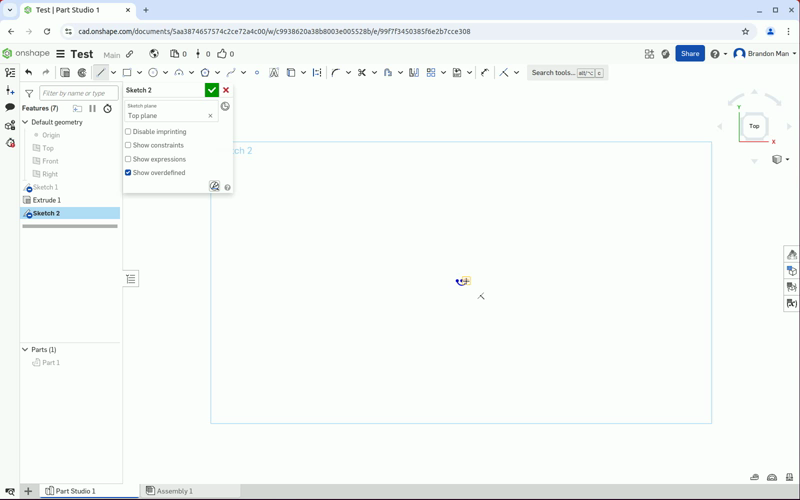
click(466, 280)
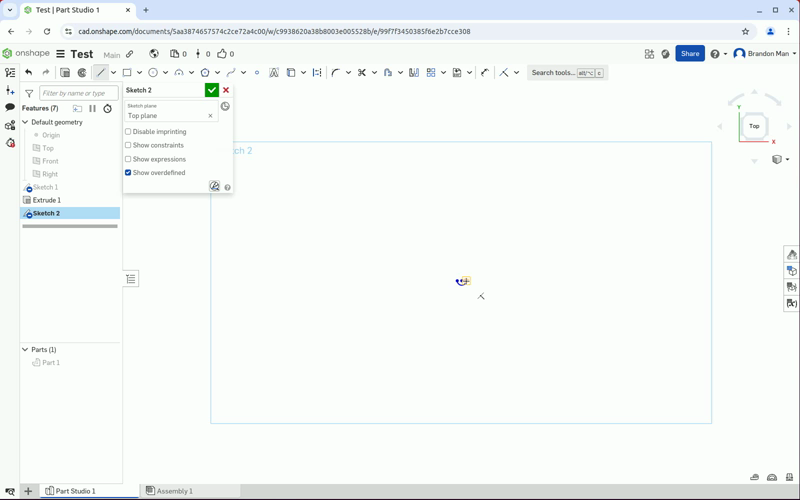
mouse_move(496, 280)
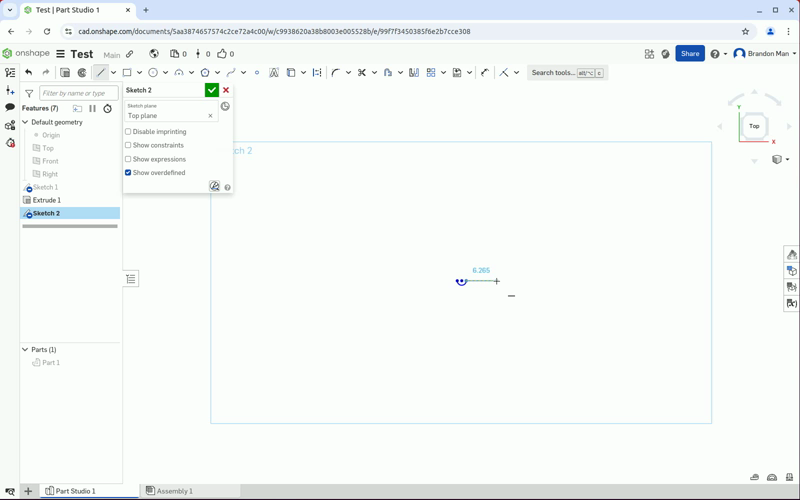
key_down(shift)
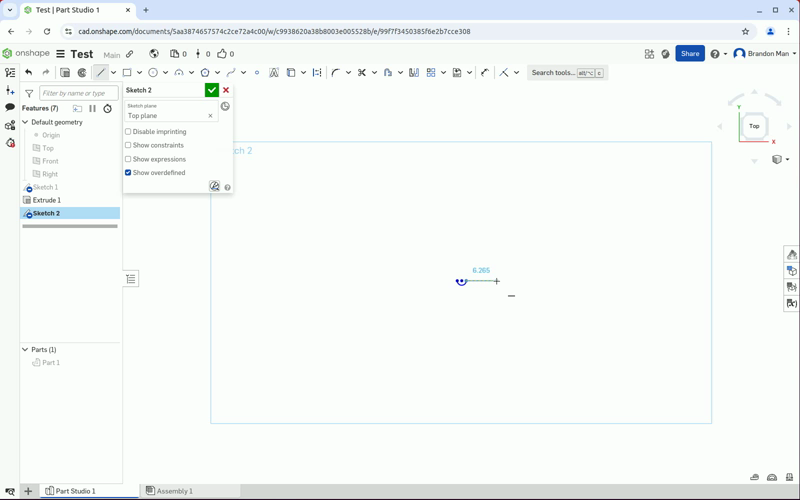
mouse_move(457, 280)
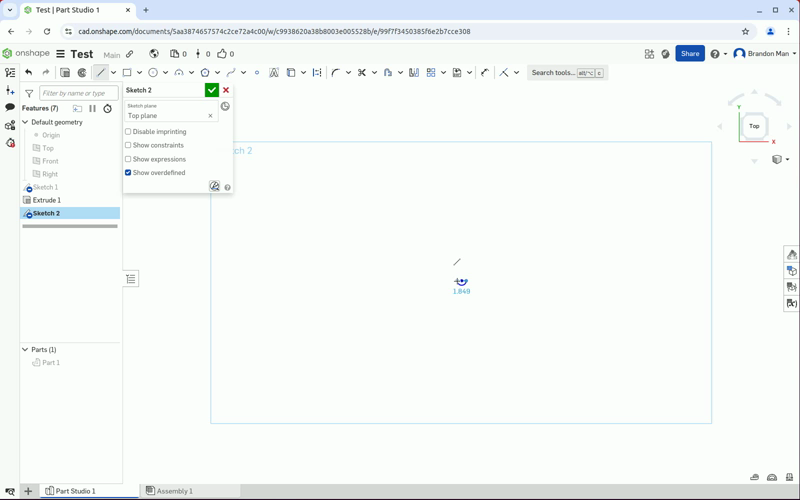
key_up(shift)
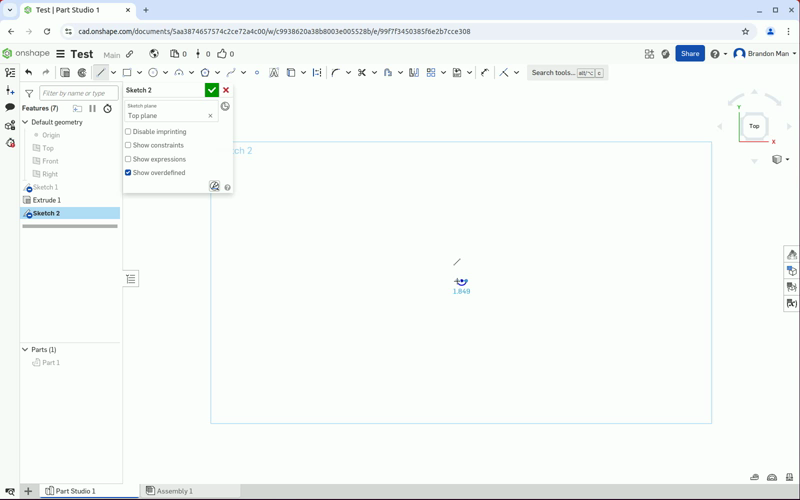
click(457, 280)
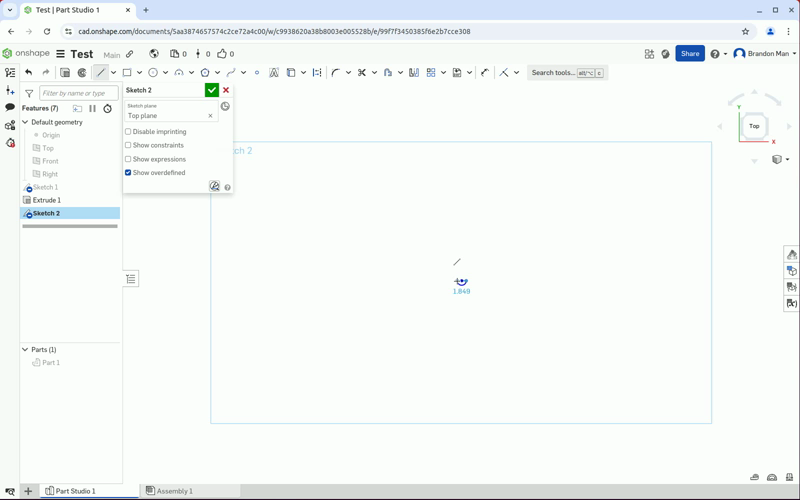
key(esc)
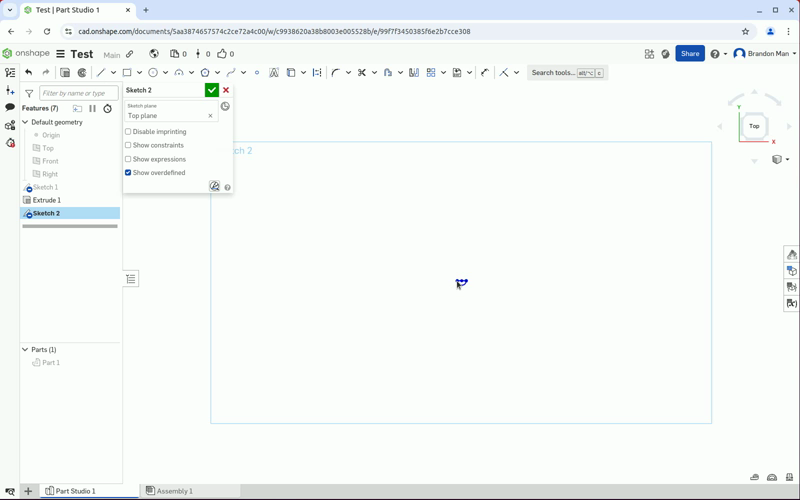
mouse_move(465, 280)
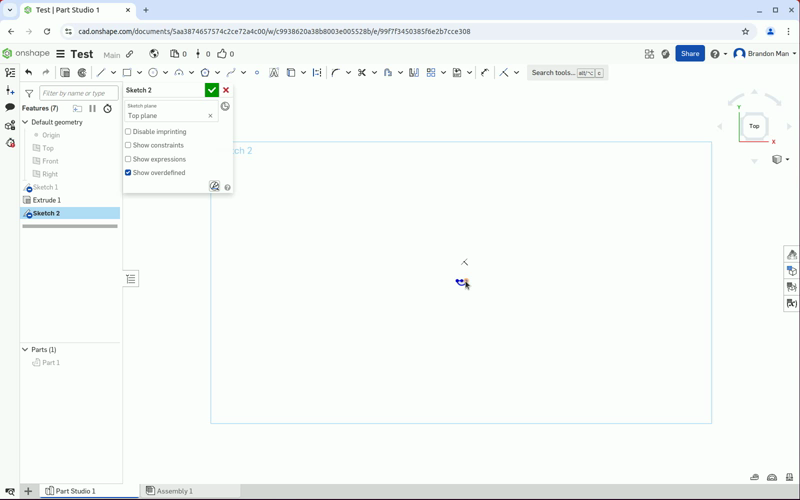
scroll(6)
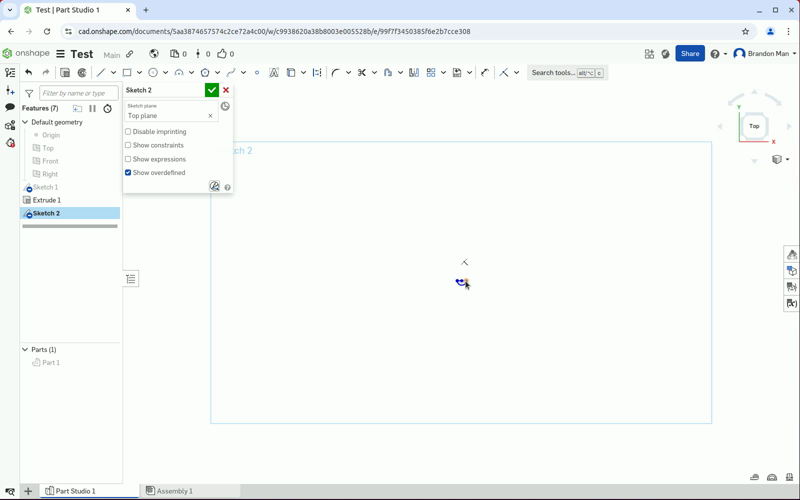
scroll(6)
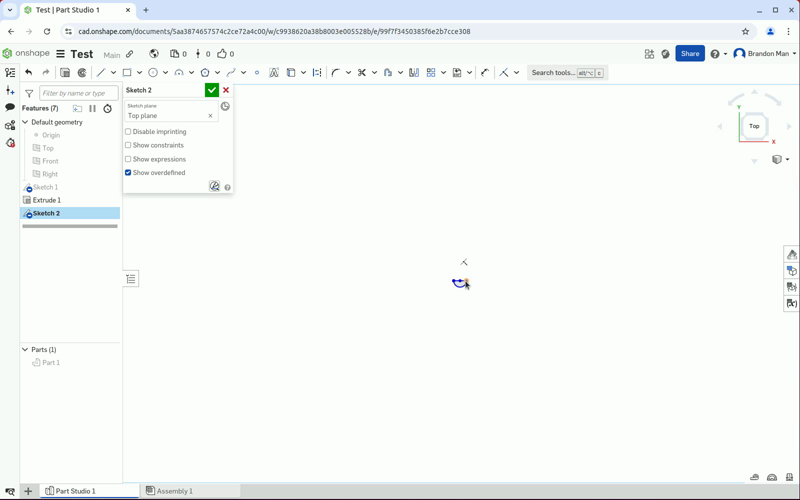
scroll(6)
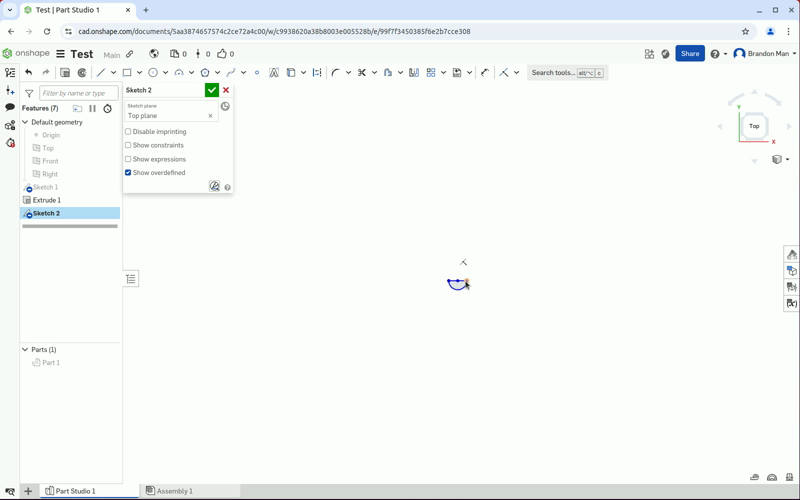
scroll(6)
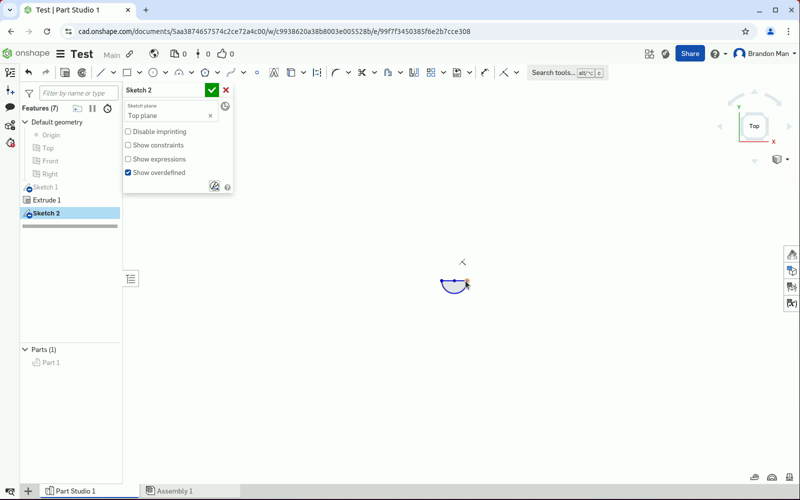
scroll(6)
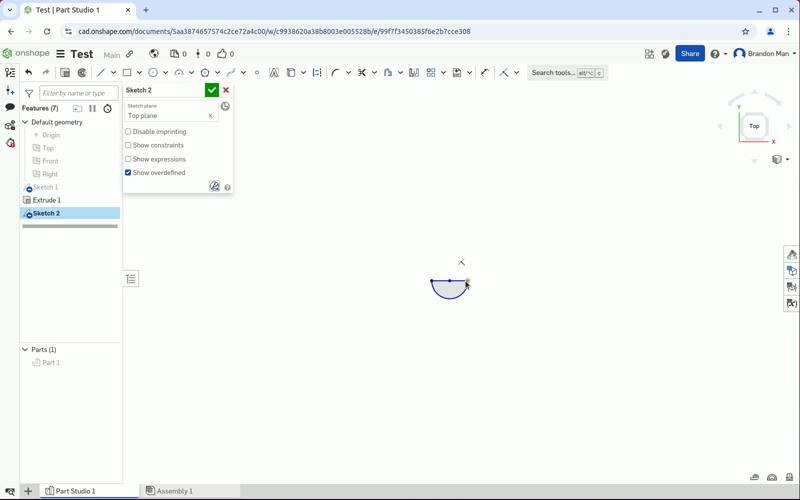
scroll(6)
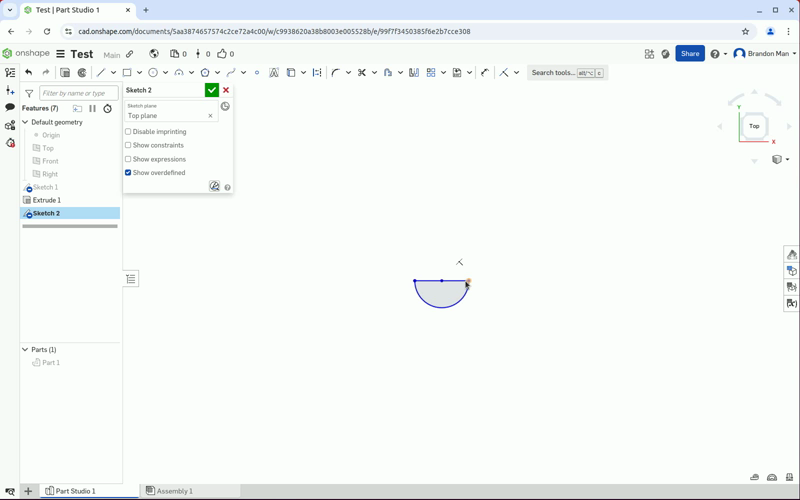
scroll(6)
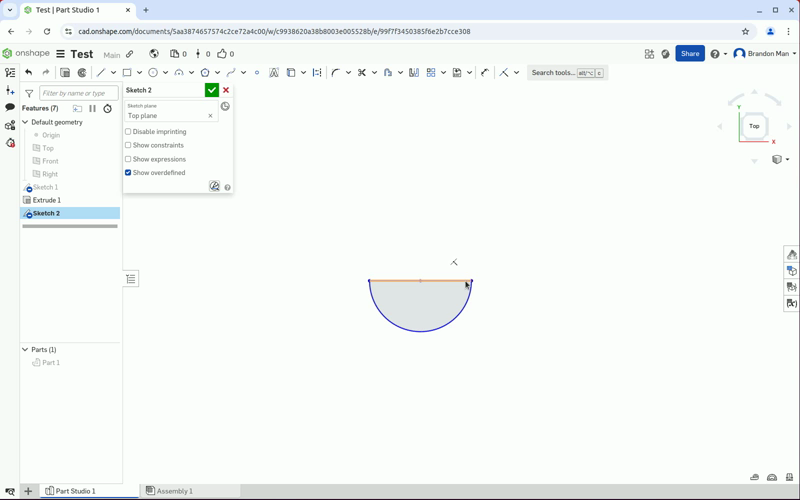
click(465, 280)
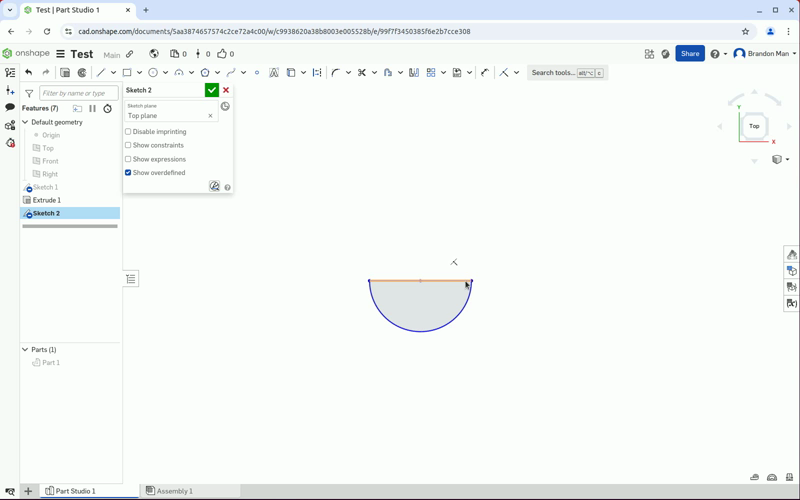
scroll(-6)
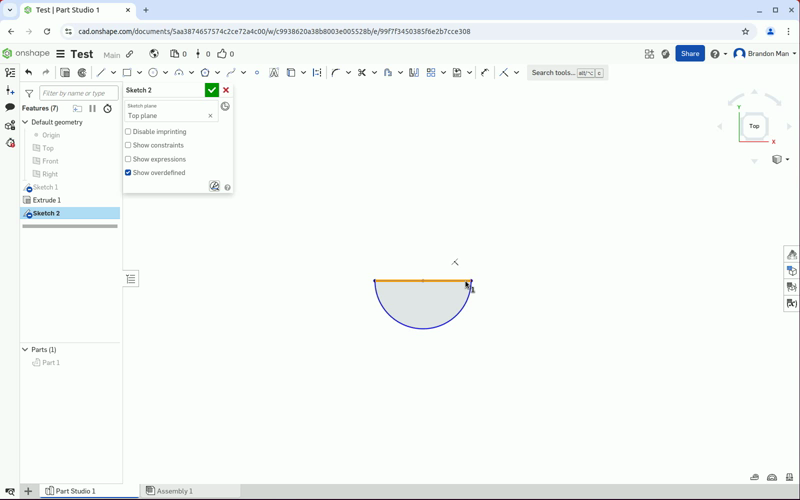
scroll(-6)
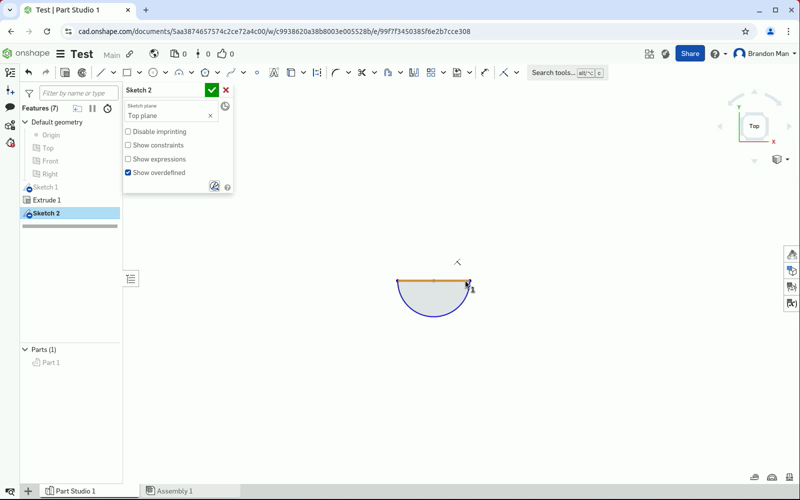
scroll(-6)
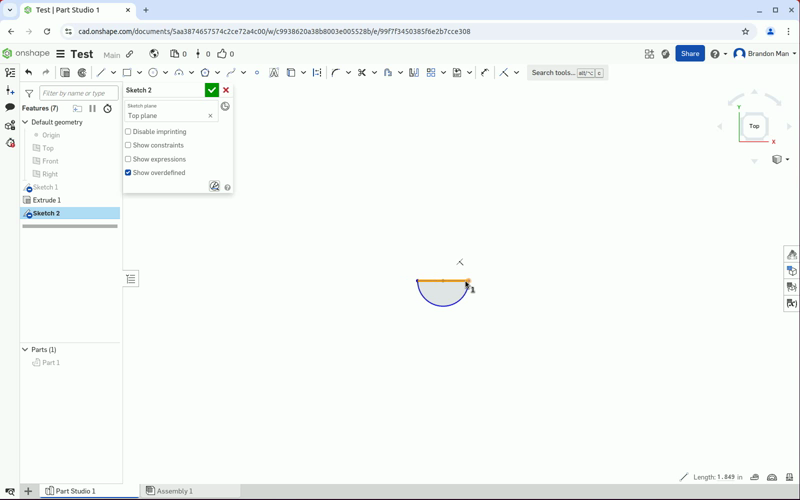
scroll(-6)
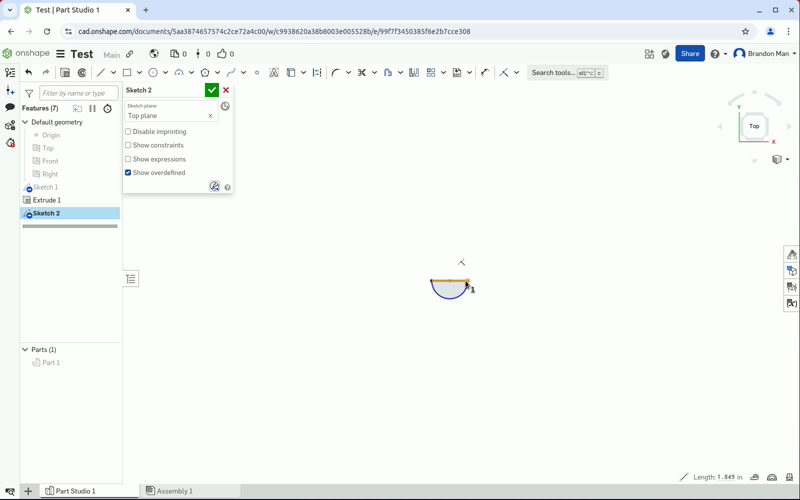
scroll(-6)
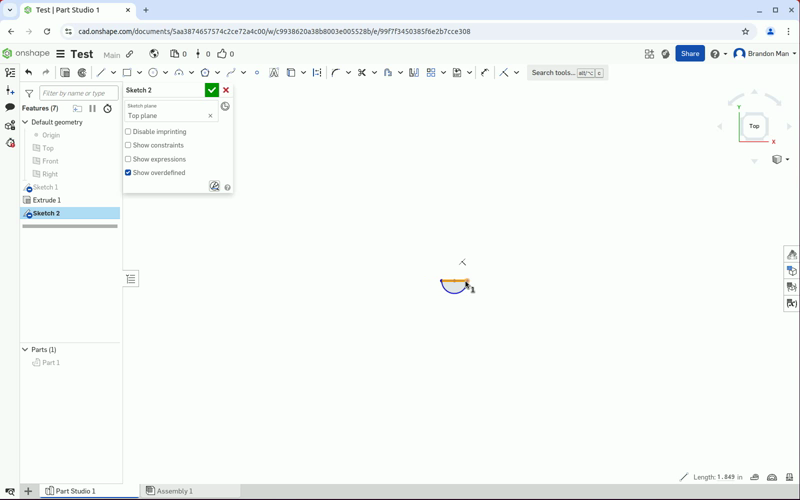
scroll(-6)
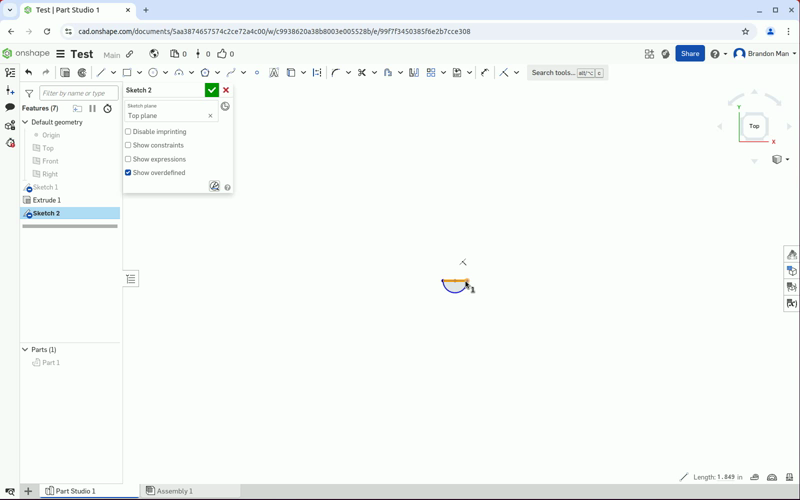
scroll(-6)
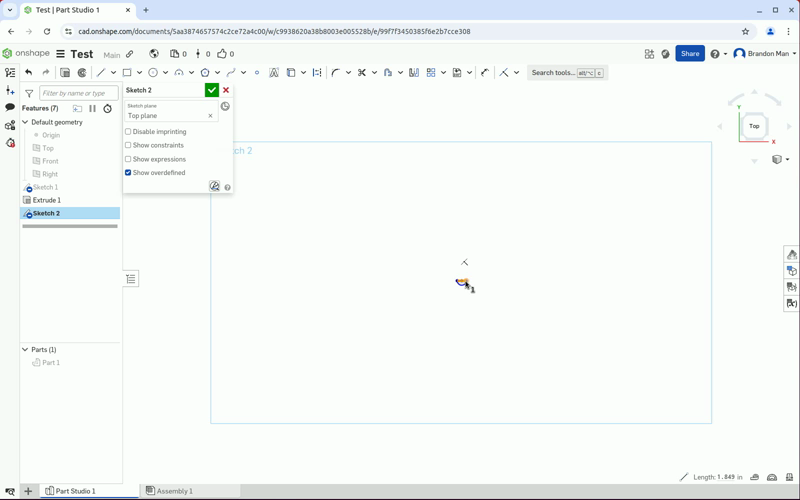
mouse_move(73, 352)
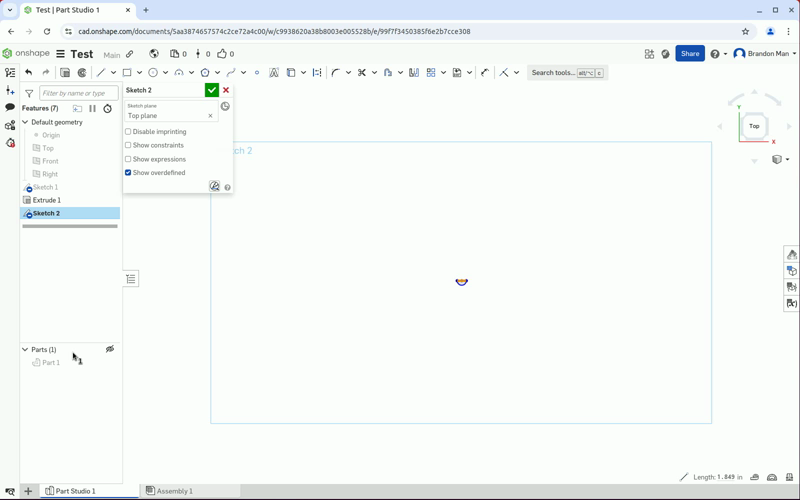
key(shift+y)
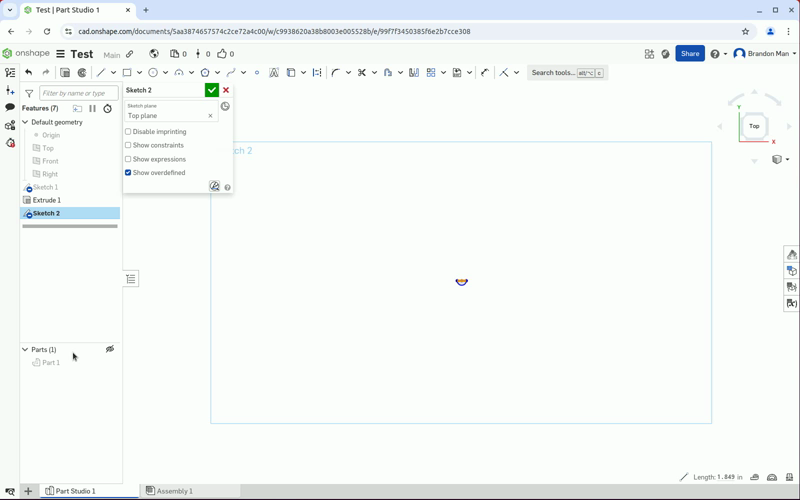
key(shift+e)
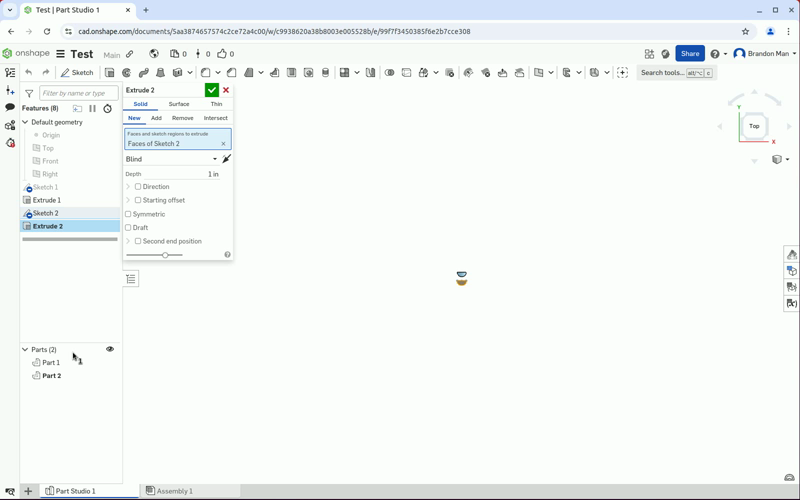
mouse_move(143, 106)
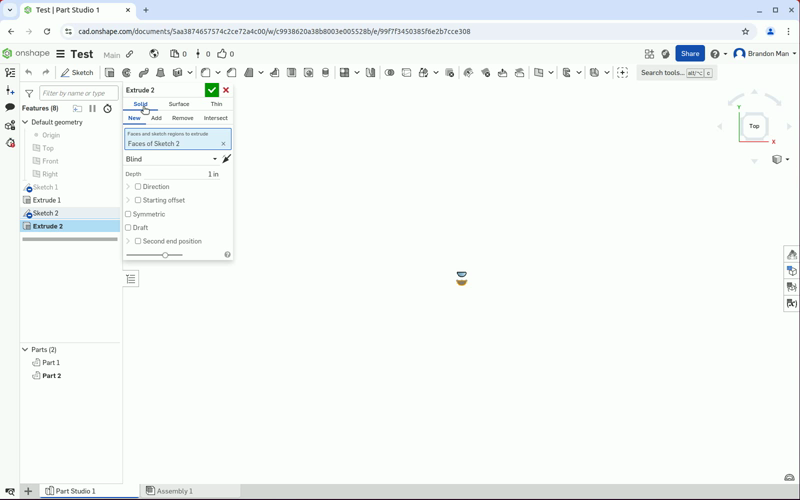
click(143, 106)
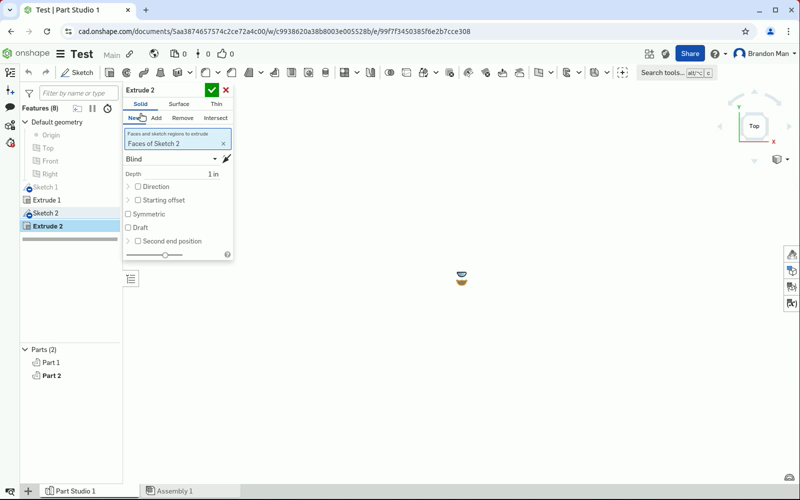
mouse_move(137, 120)
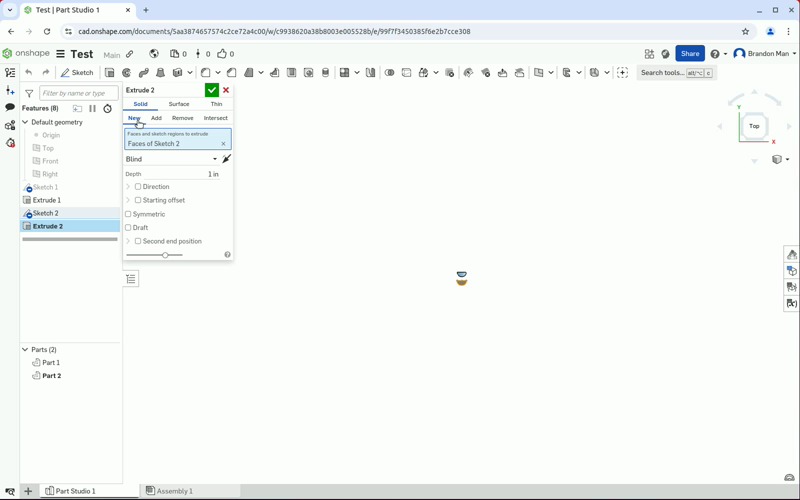
click(137, 120)
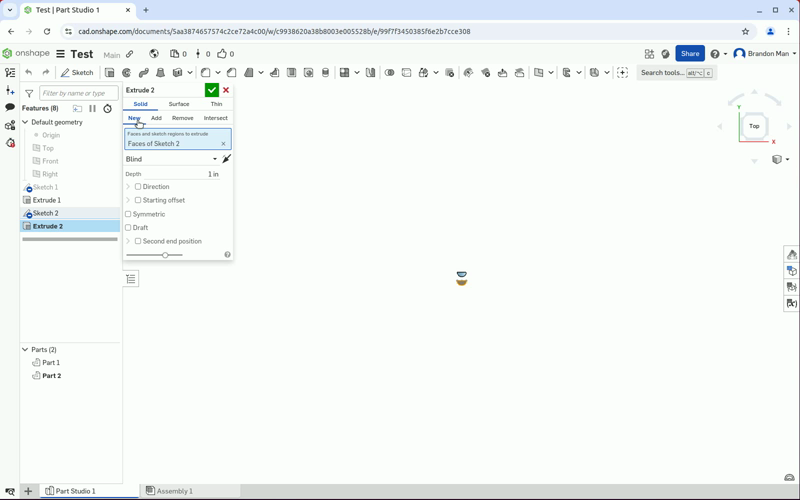
key(tab, 4)
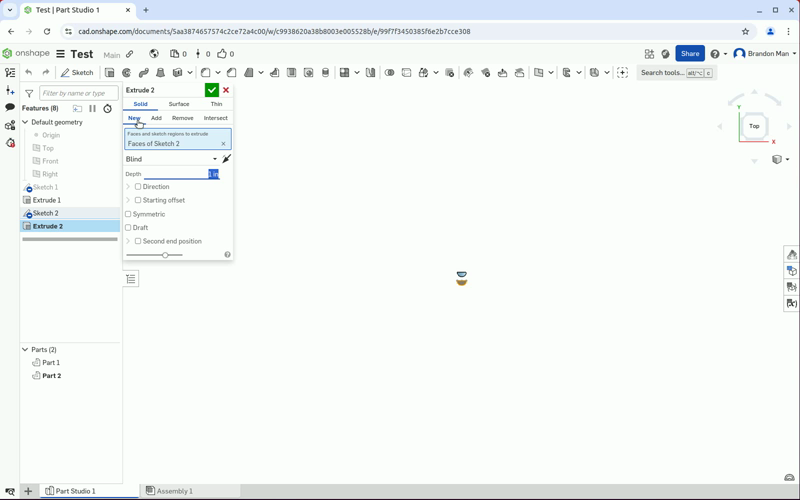
text(23.108)
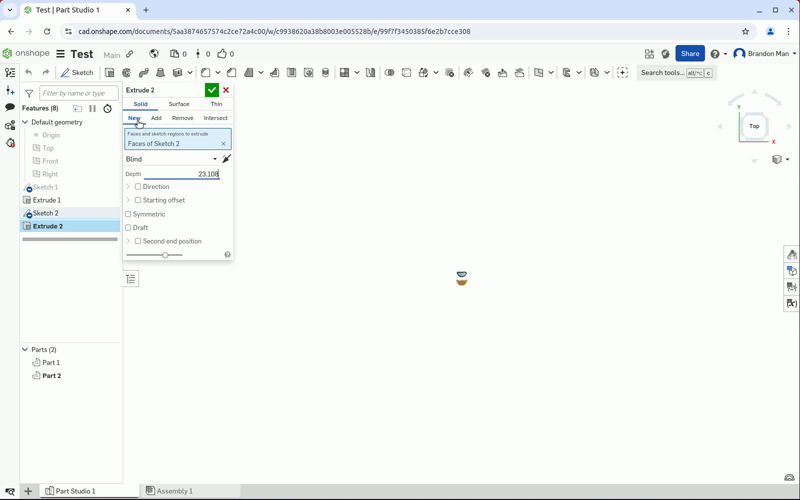
key(enter)
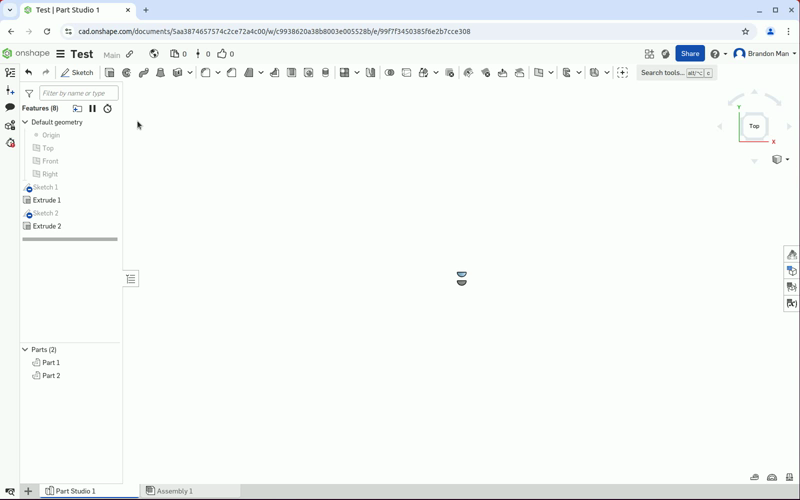
key(shift+h)
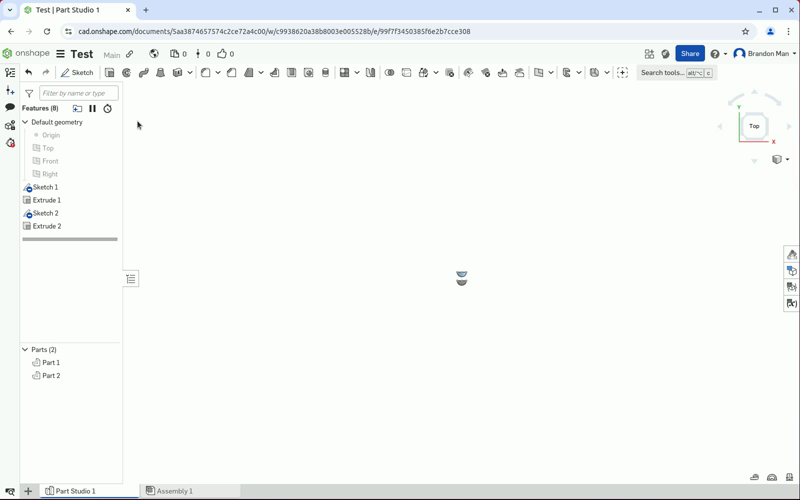
key(shift+h)
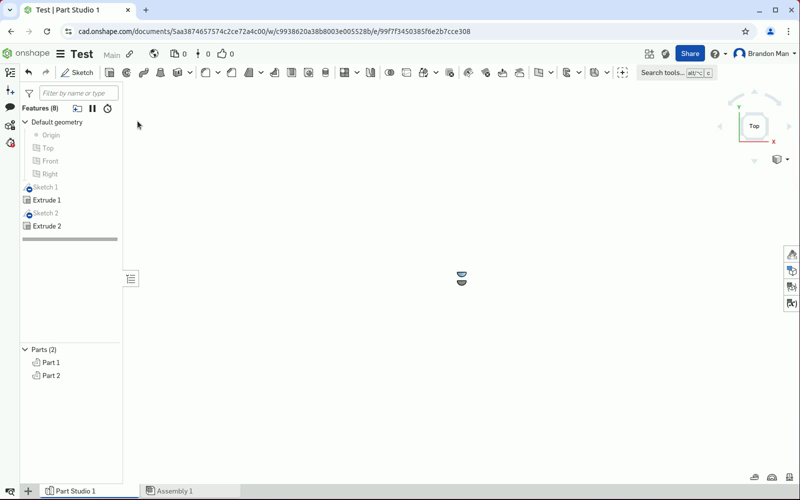
mouse_move(73, 189)
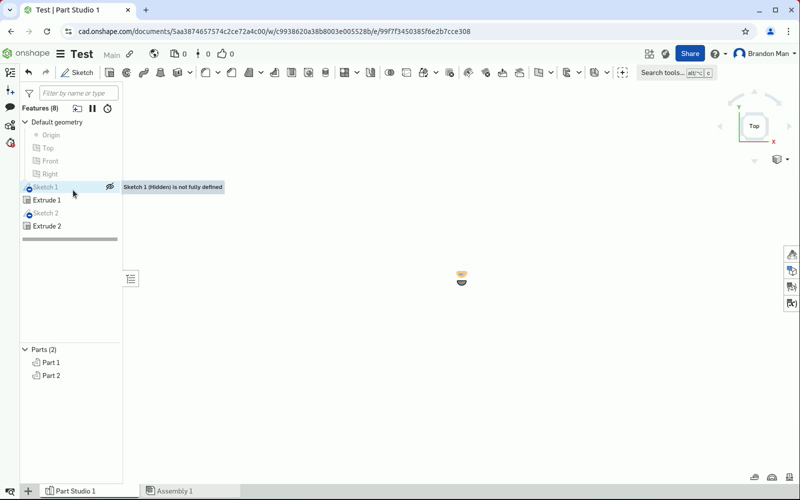
click(73, 189)
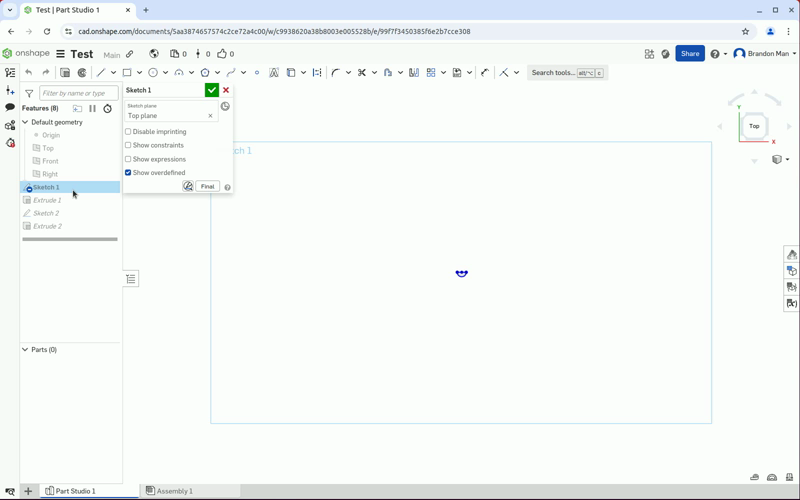
mouse_move(229, 92)
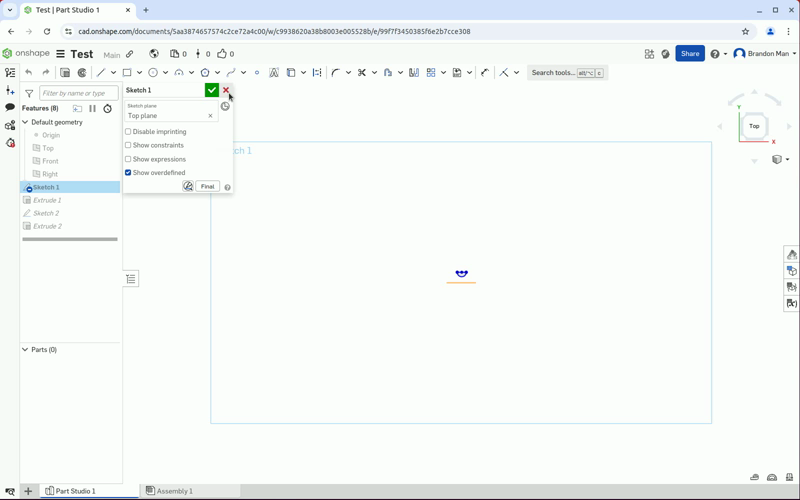
click(229, 92)
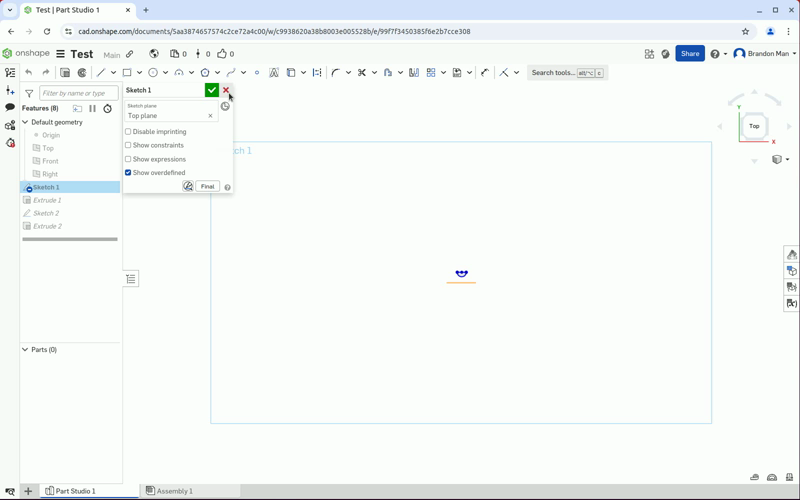
key(shift+s)
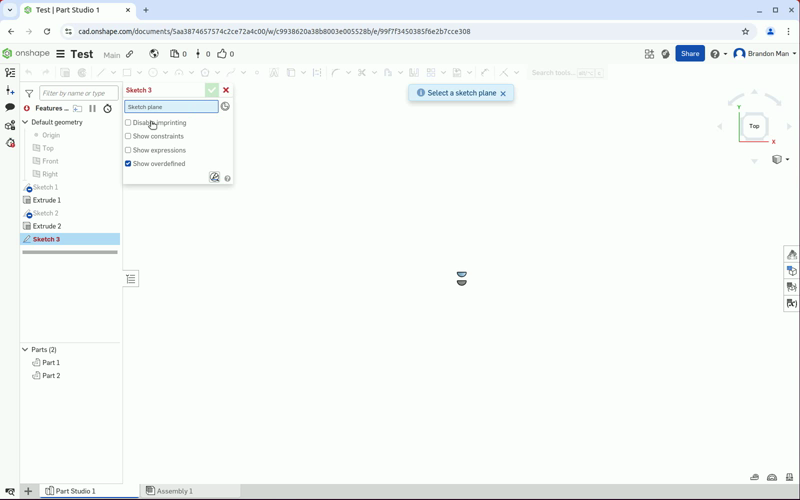
mouse_move(73, 150)
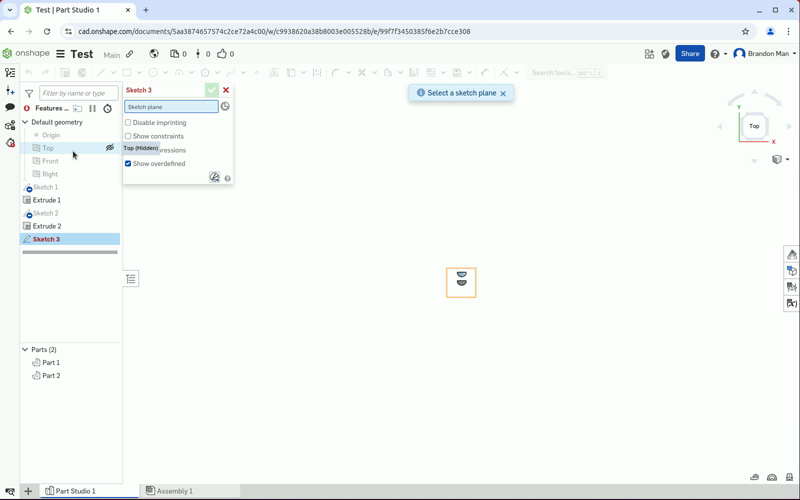
click(73, 150)
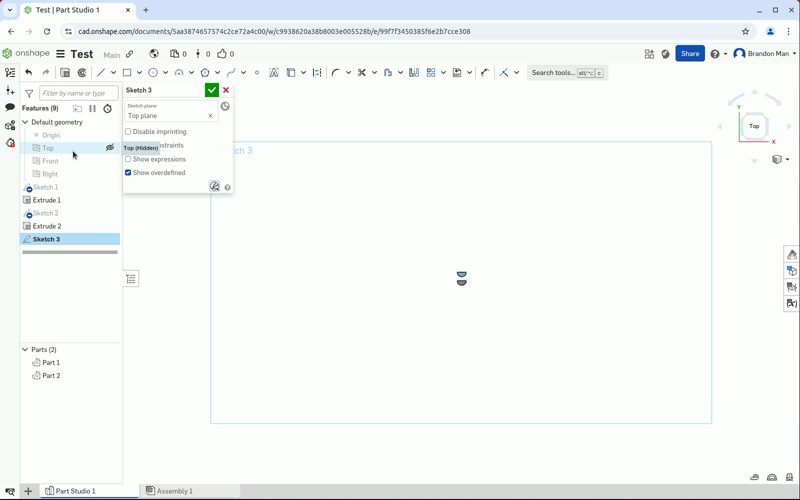
mouse_move(73, 352)
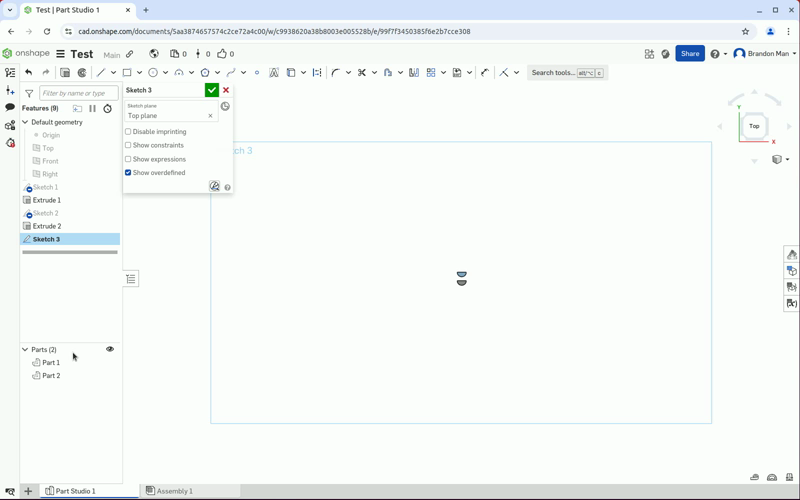
key(y)
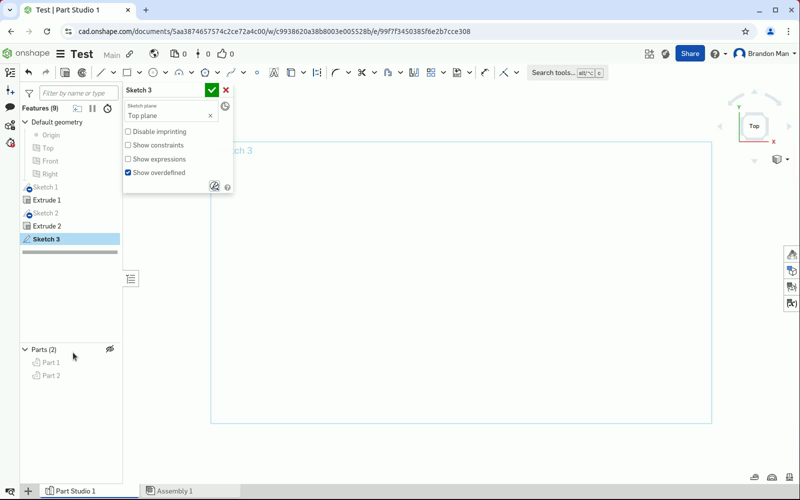
key(a)
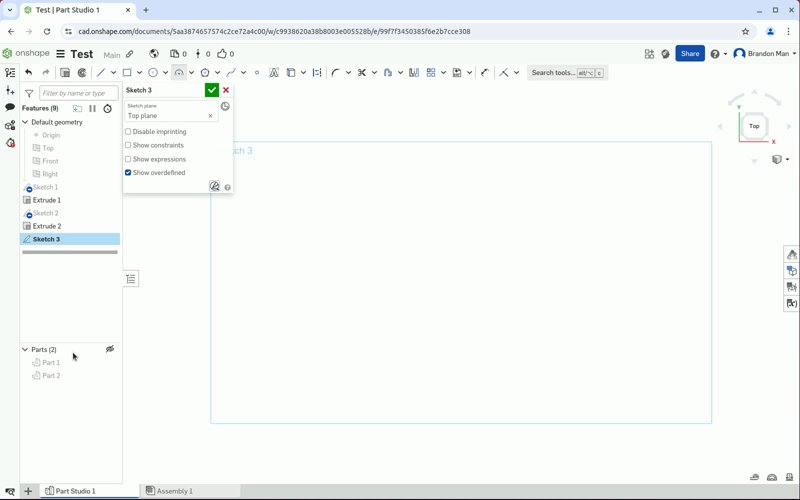
key_down(shift)
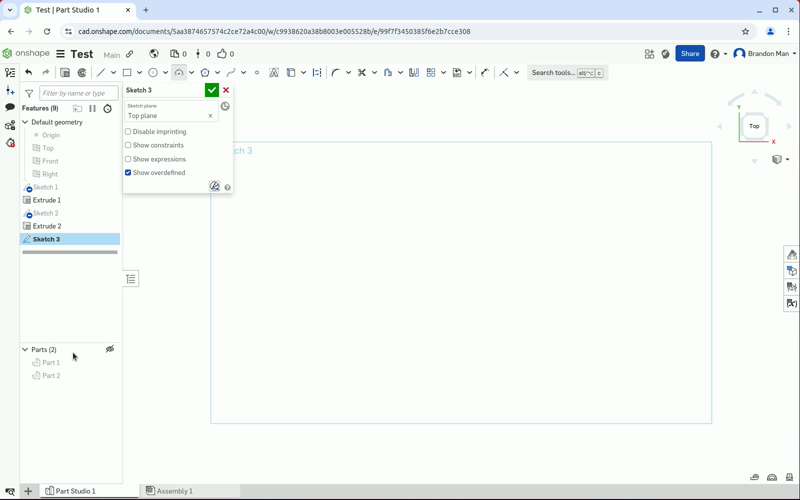
mouse_move(457, 280)
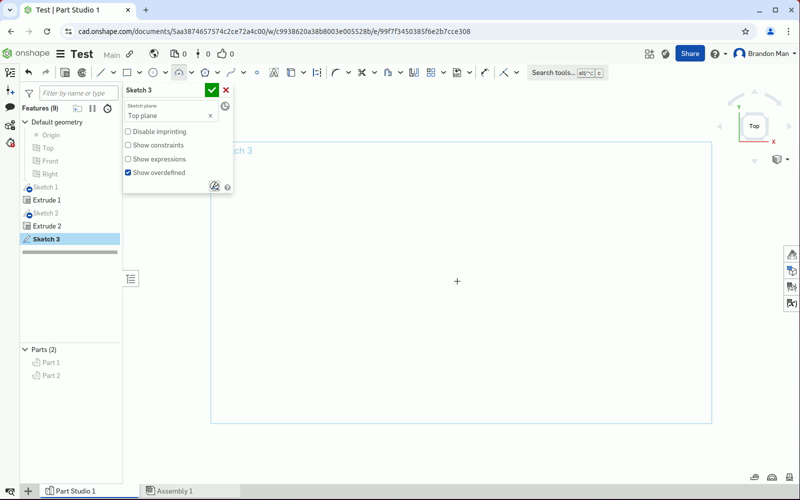
click(457, 280)
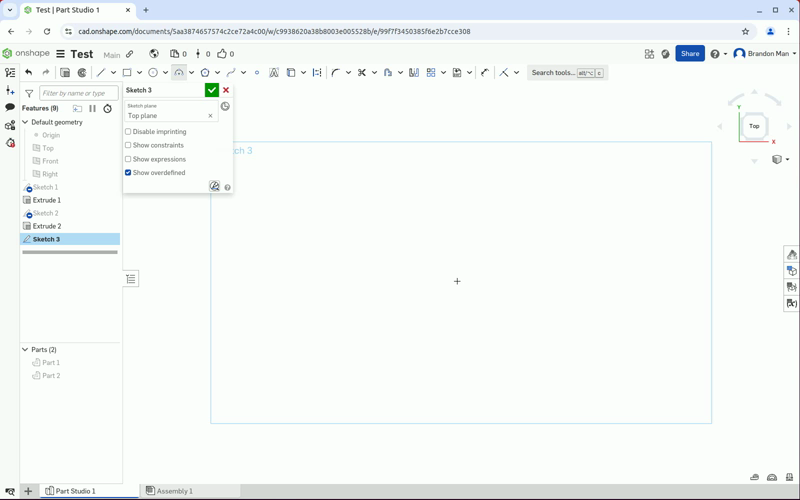
key_up(shift)
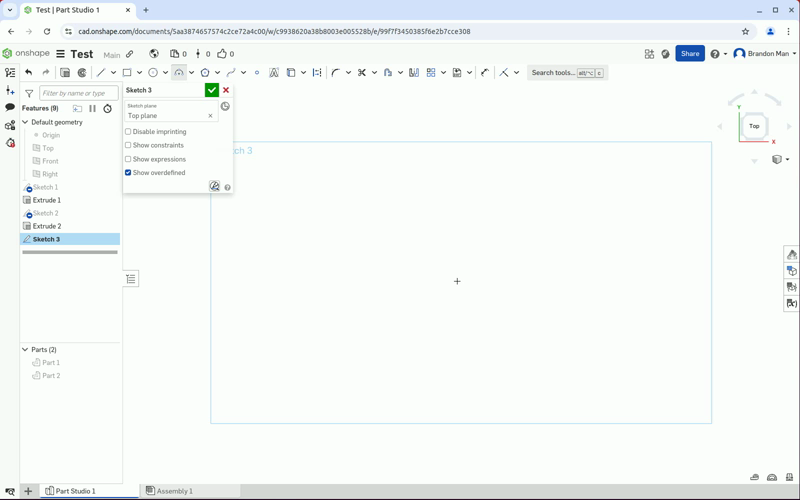
key_down(shift)
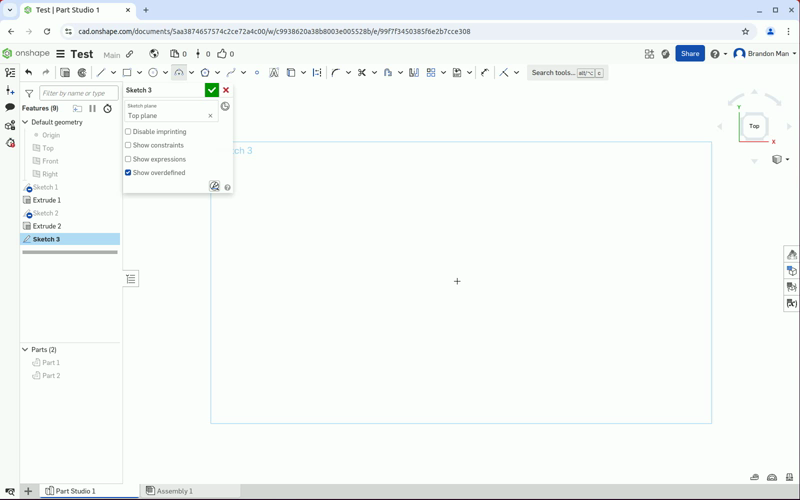
mouse_move(457, 271)
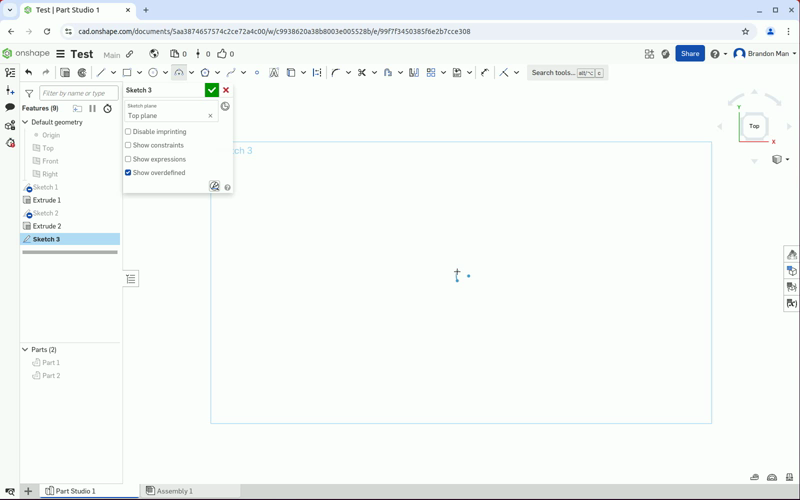
click(457, 271)
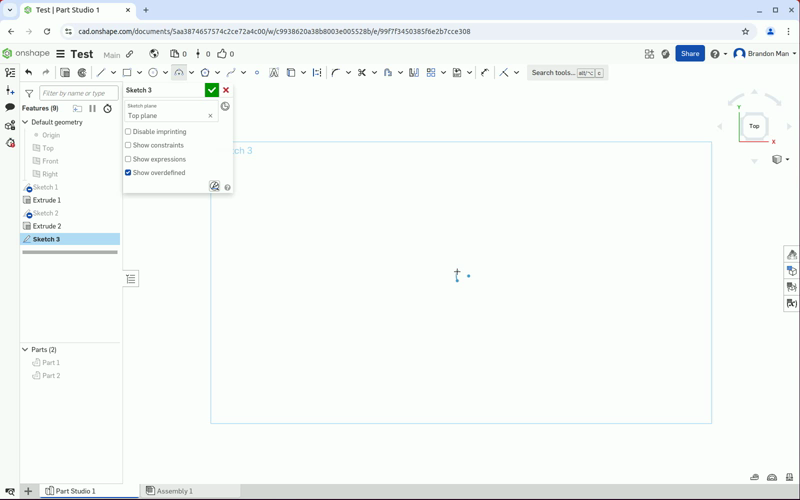
mouse_move(461, 276)
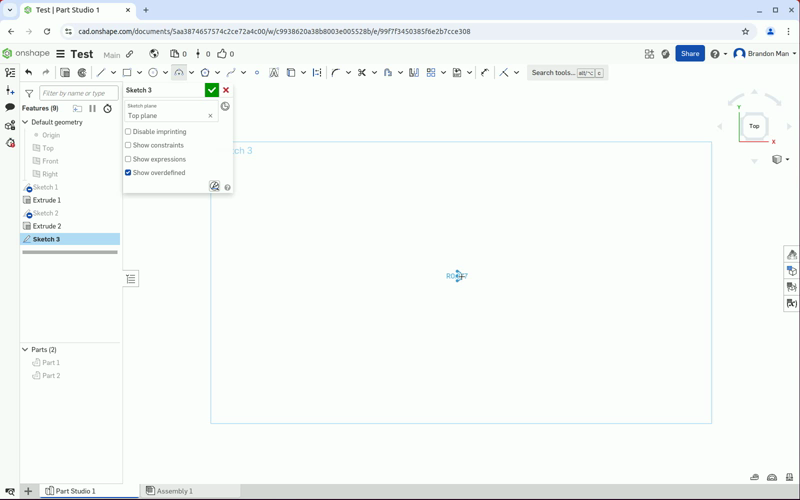
click(461, 276)
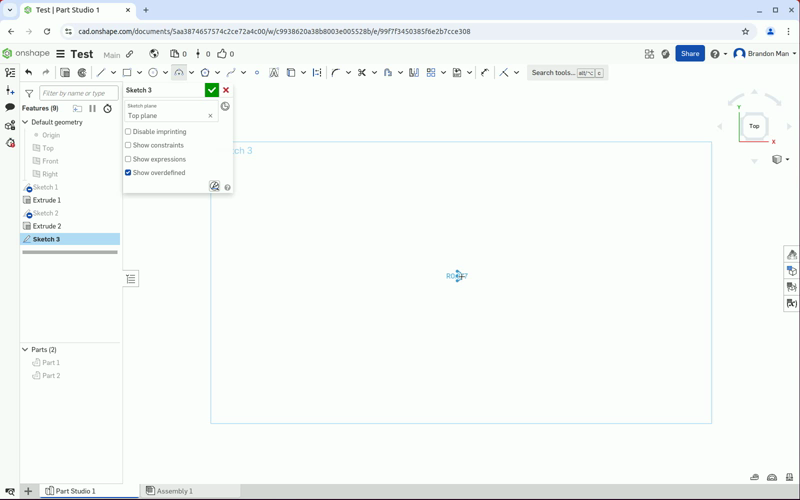
key_up(shift)
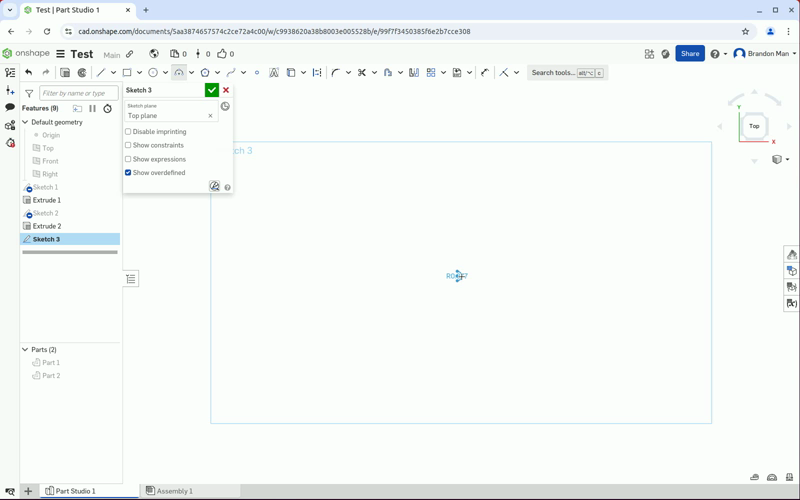
key(esc)
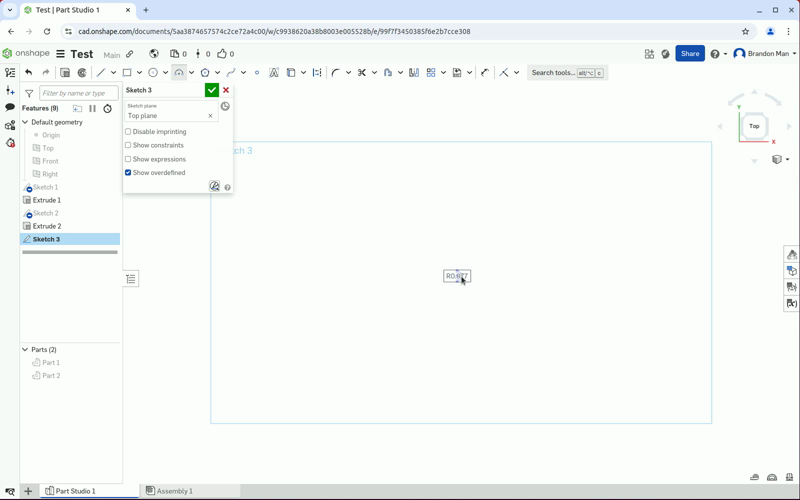
key(l)
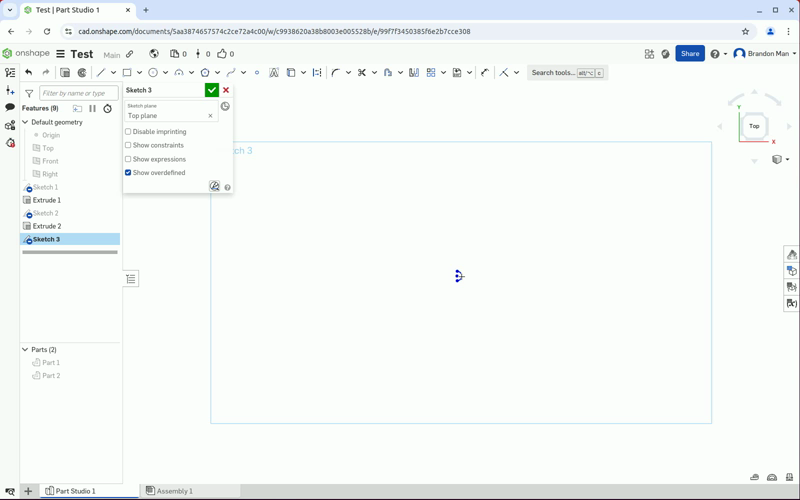
mouse_move(457, 271)
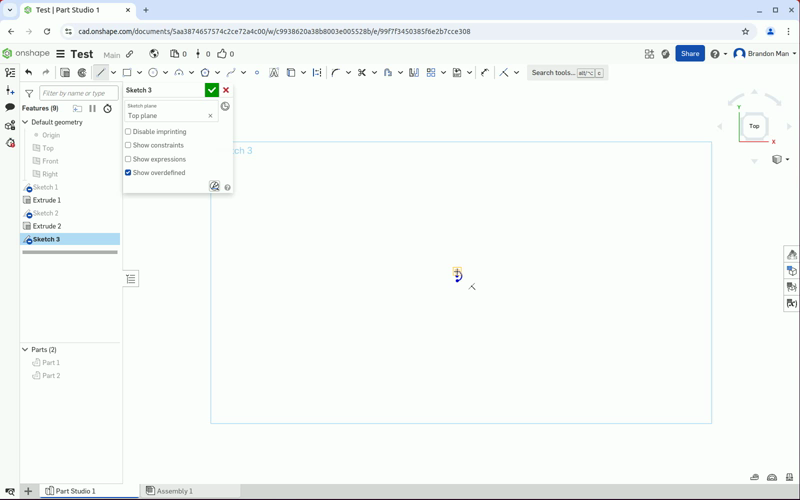
click(457, 271)
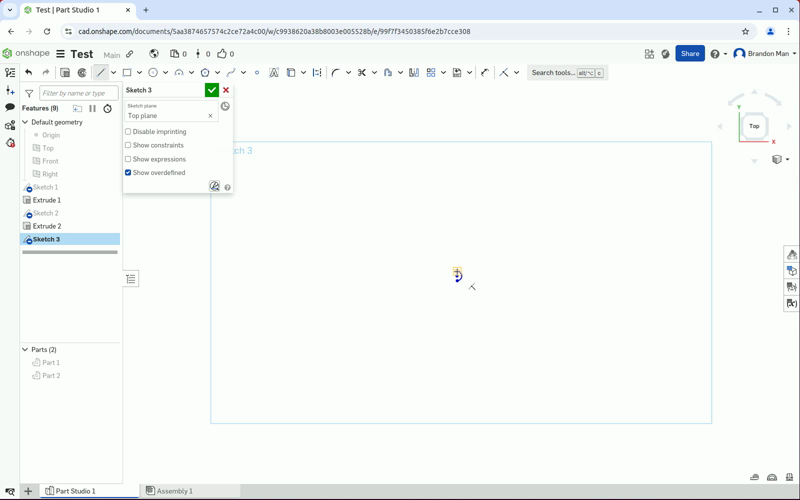
mouse_move(487, 271)
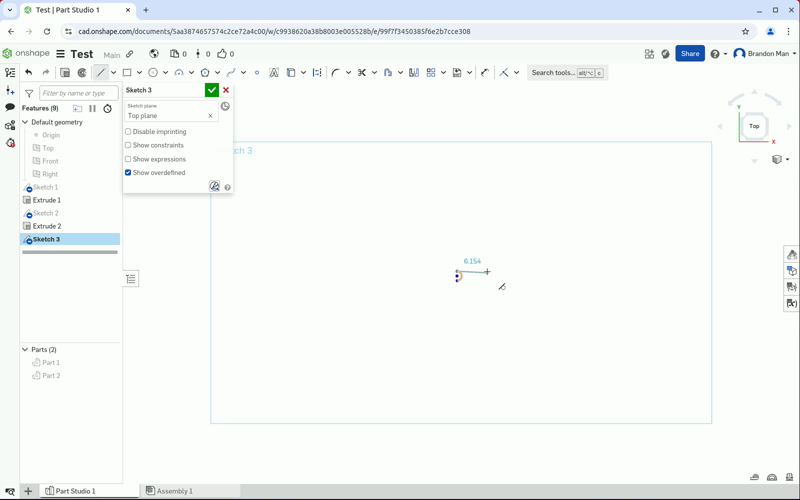
key_down(shift)
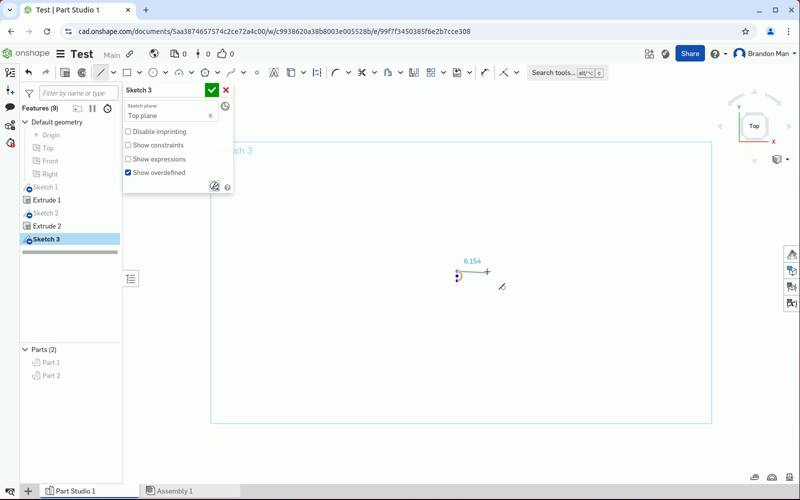
mouse_move(457, 280)
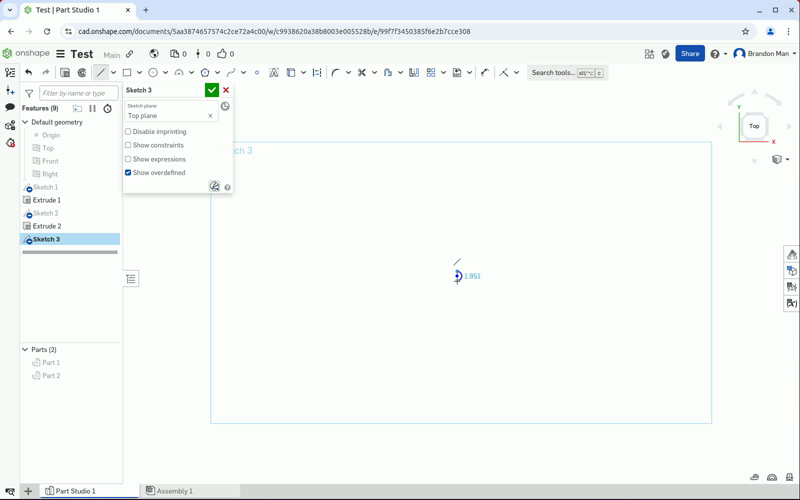
key_up(shift)
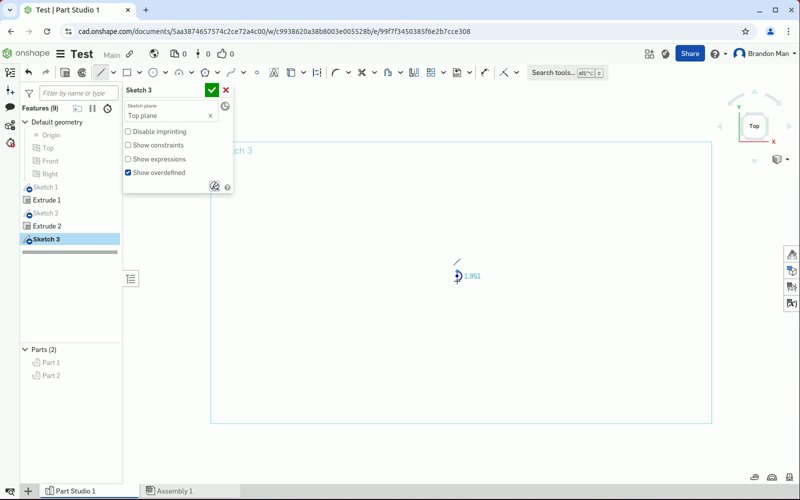
click(457, 280)
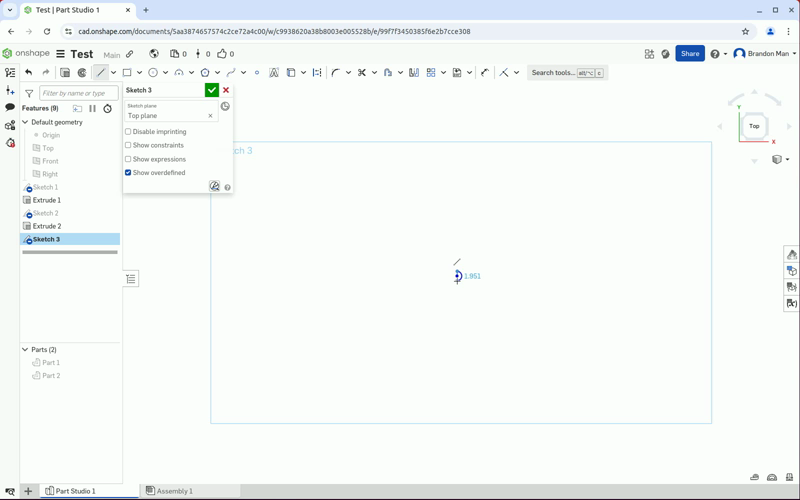
key(esc)
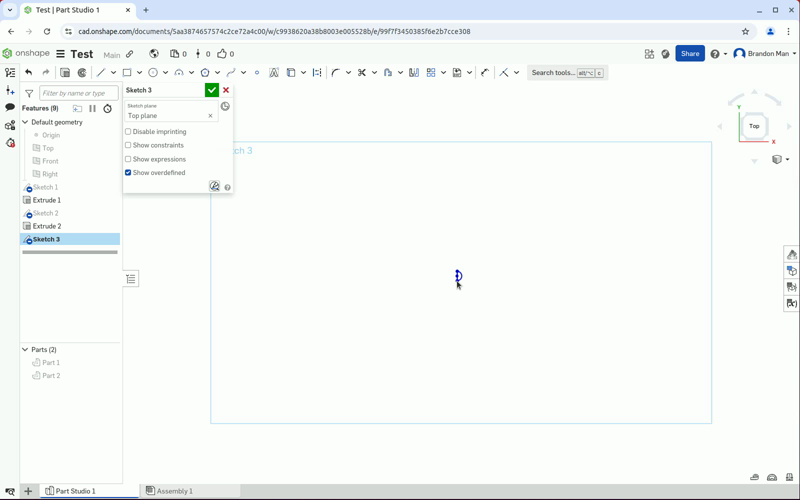
mouse_move(460, 276)
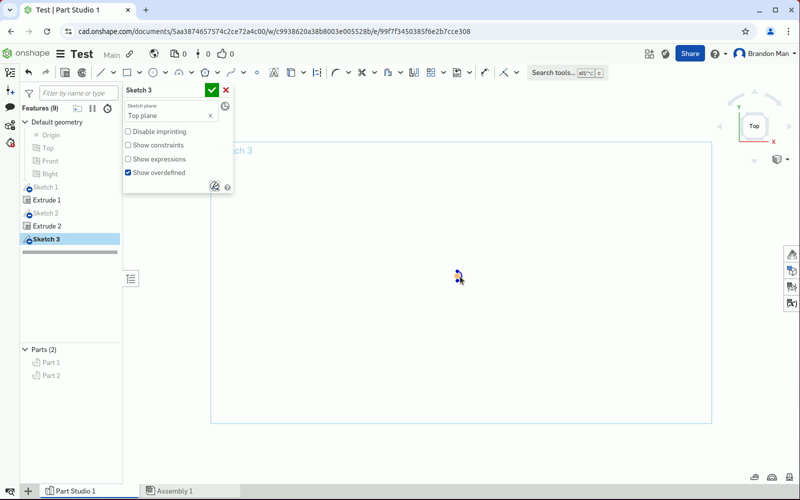
scroll(6)
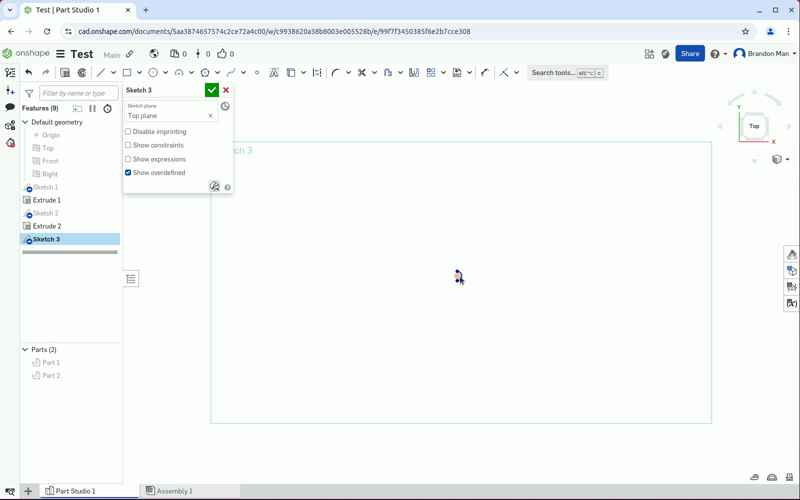
scroll(6)
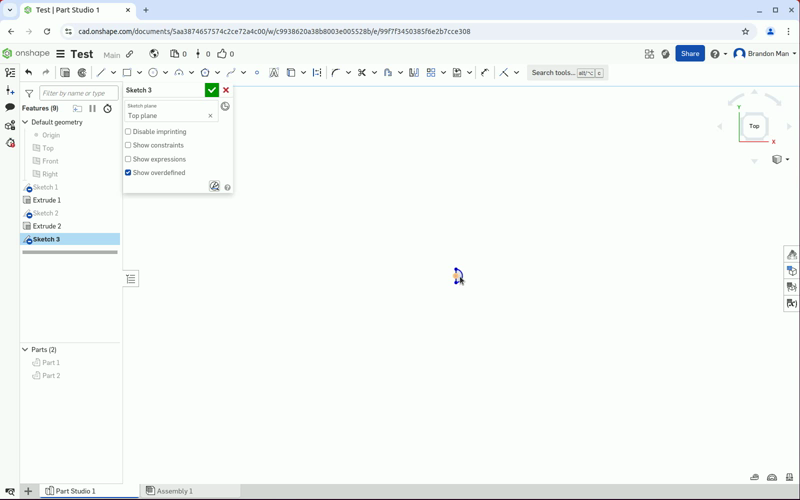
scroll(6)
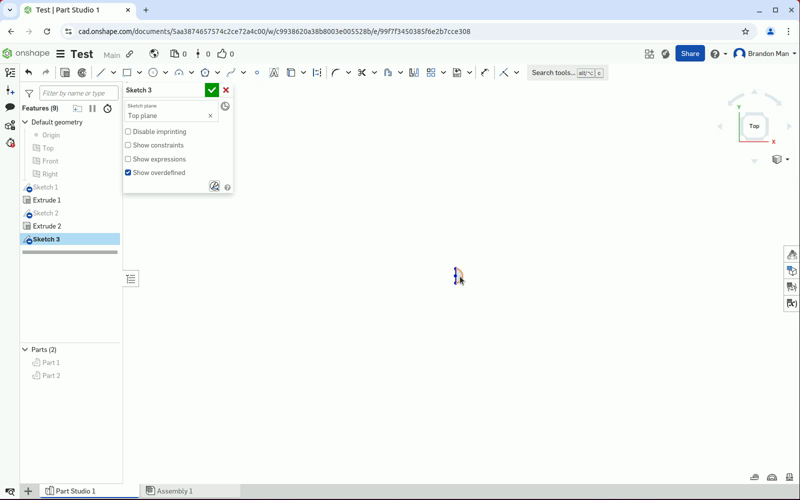
scroll(6)
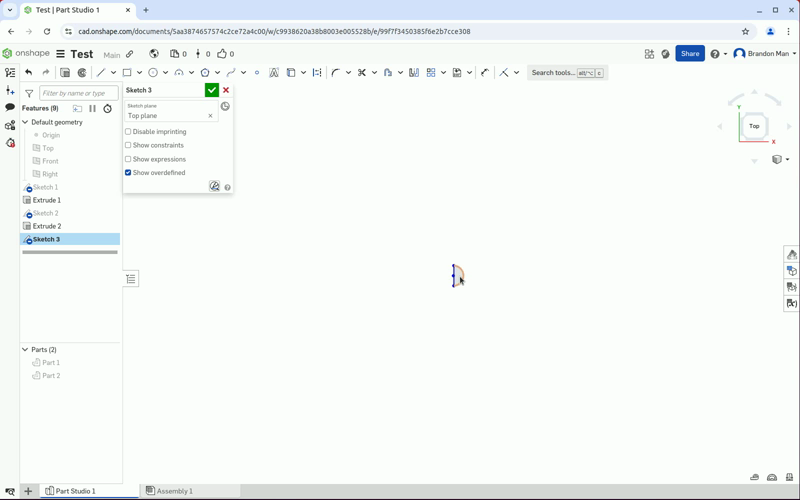
scroll(6)
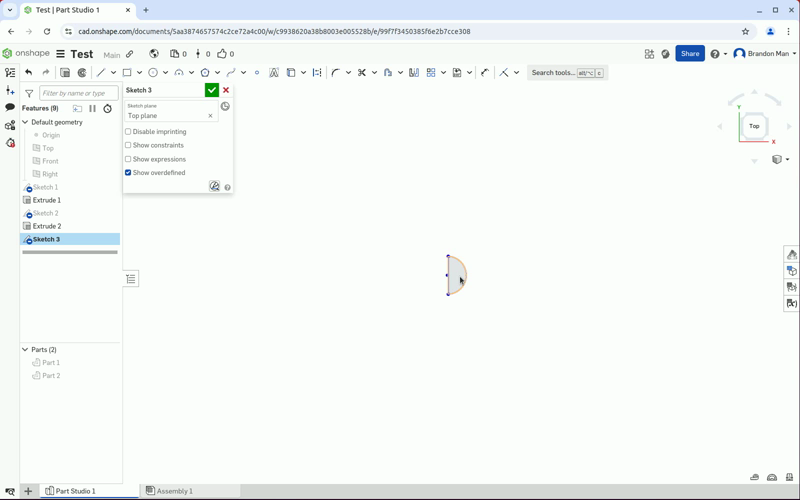
scroll(6)
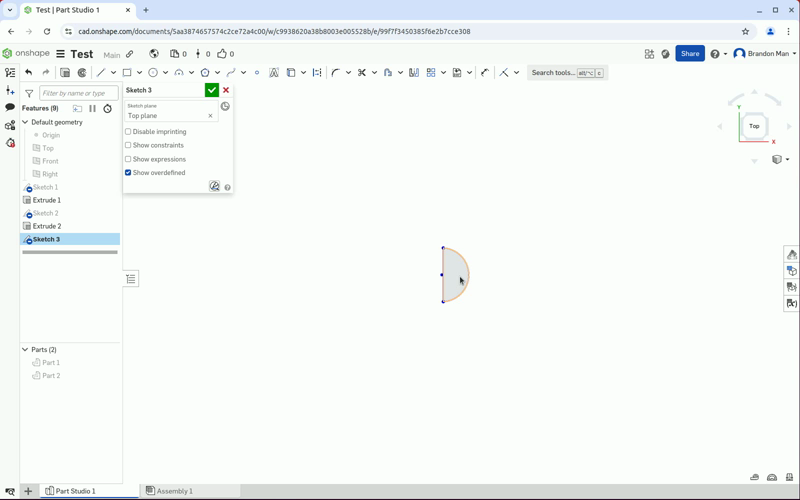
scroll(6)
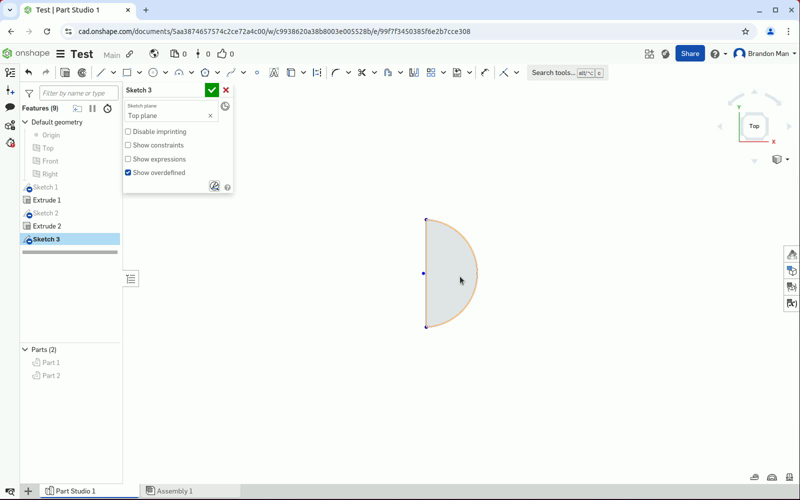
click(460, 276)
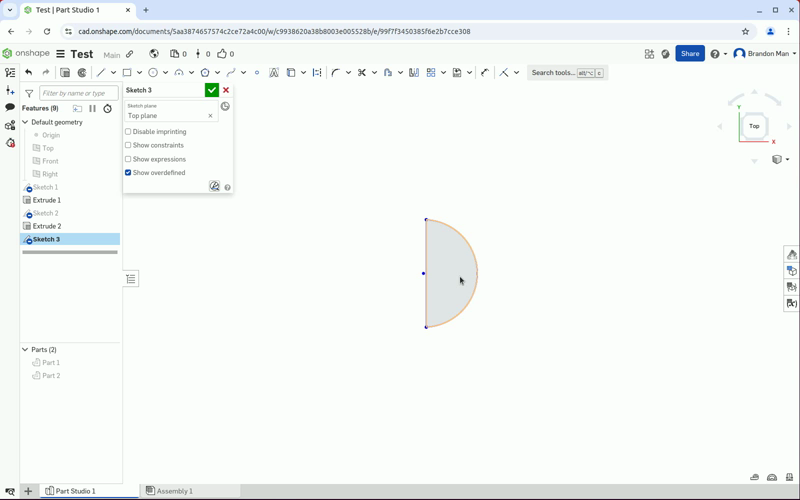
scroll(-6)
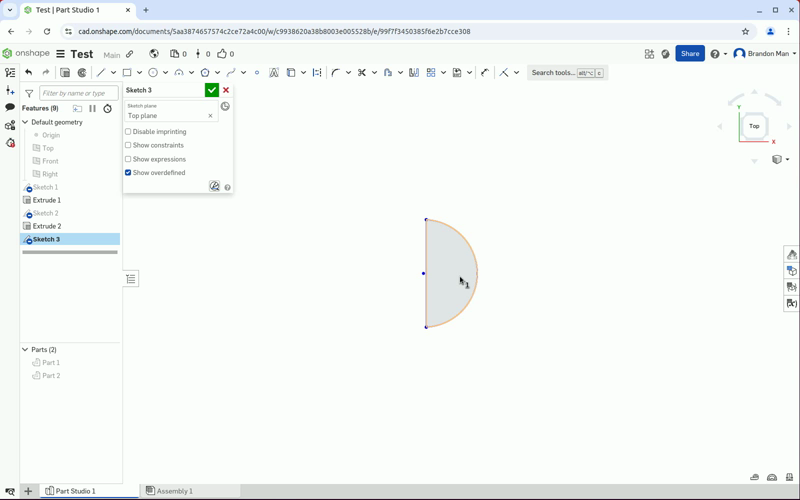
scroll(-6)
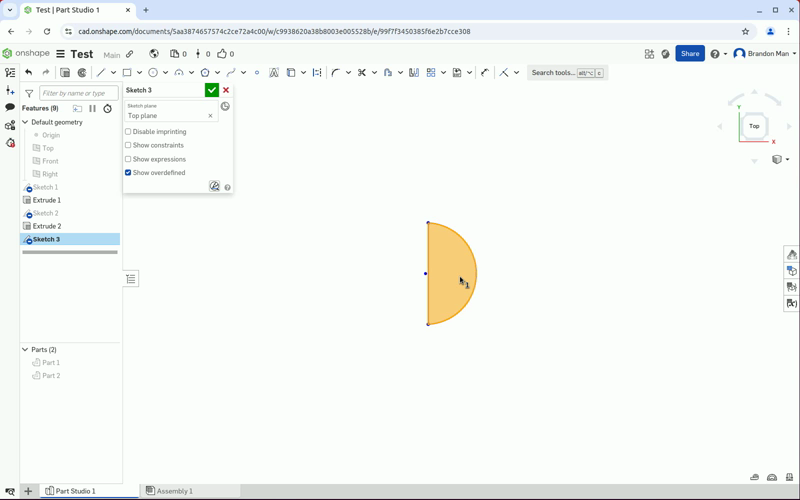
scroll(-6)
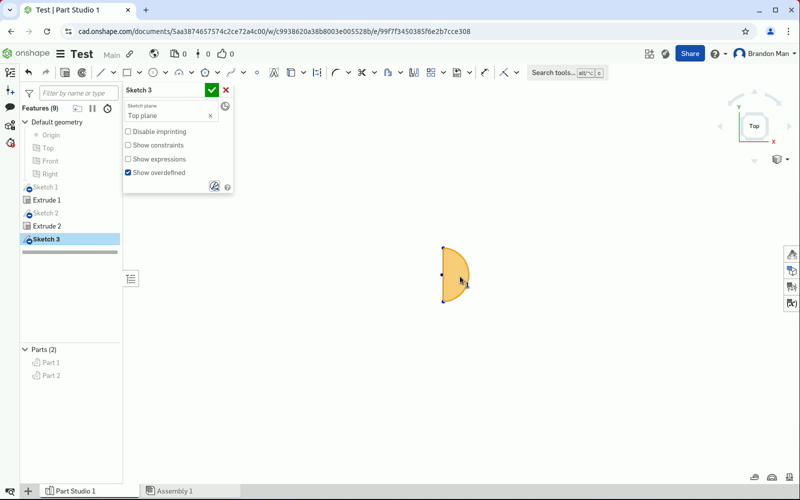
scroll(-6)
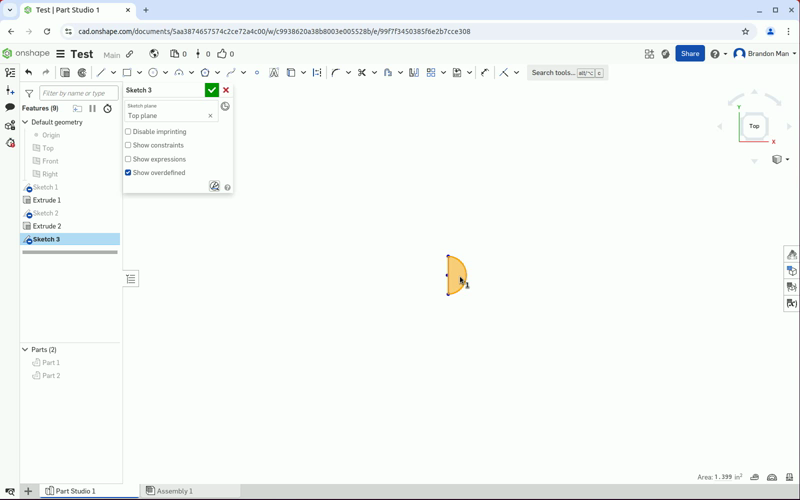
scroll(-6)
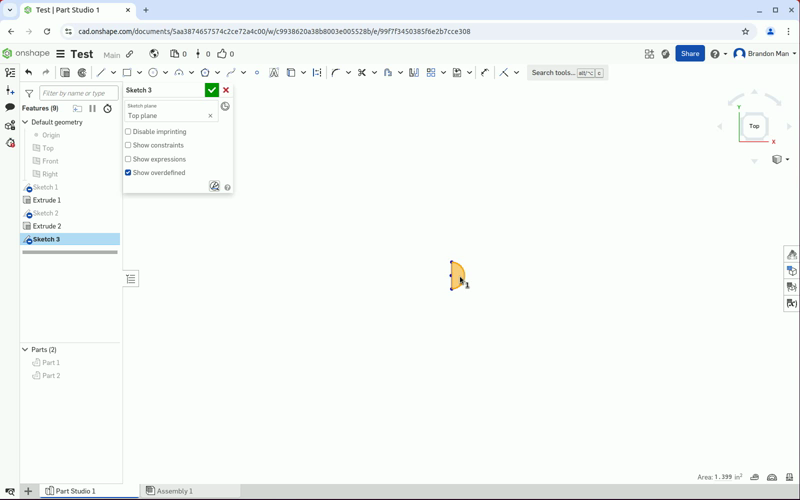
scroll(-6)
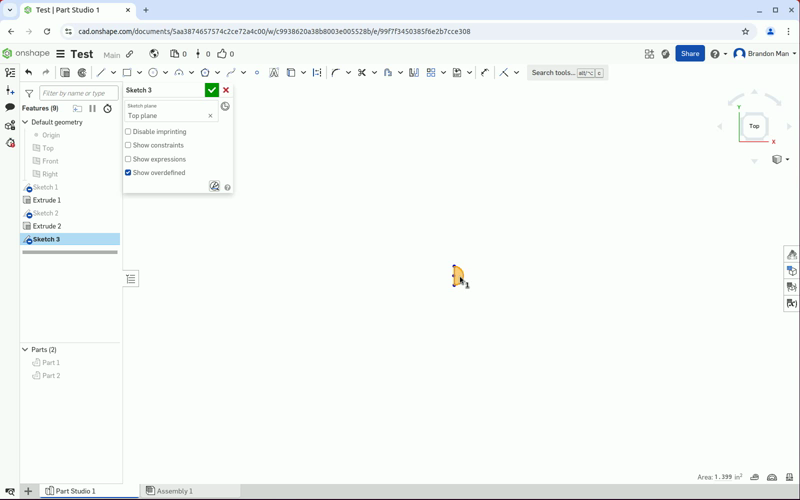
scroll(-6)
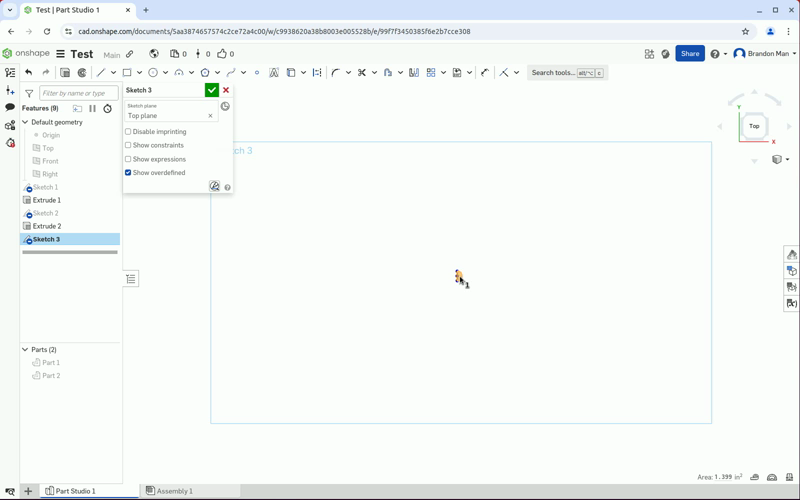
mouse_move(73, 352)
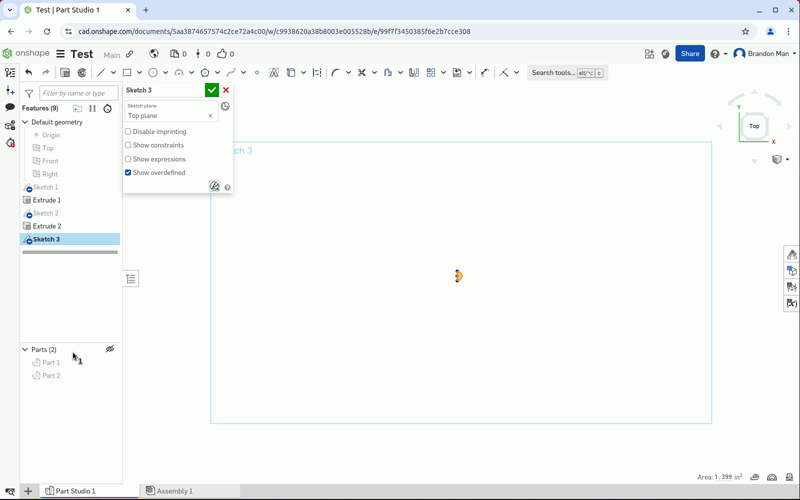
key(shift+y)
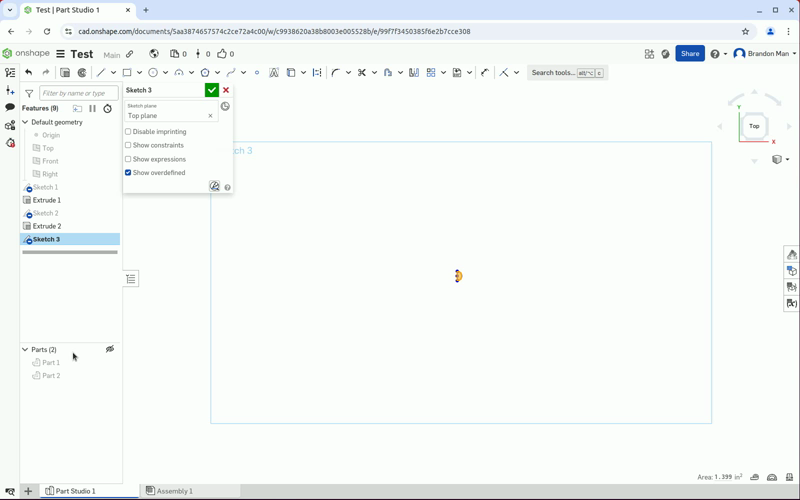
key(shift+e)
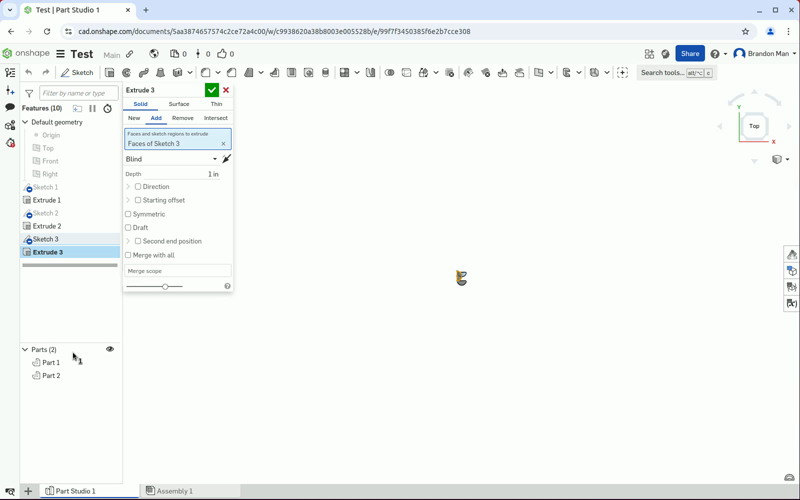
mouse_move(143, 106)
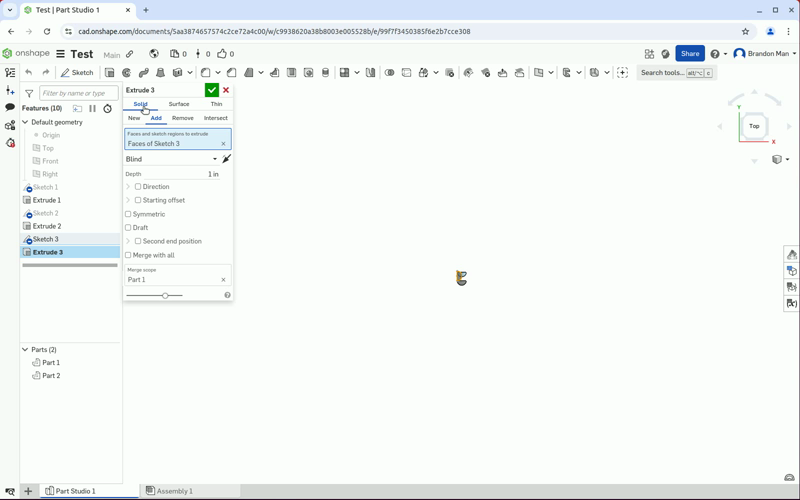
click(143, 106)
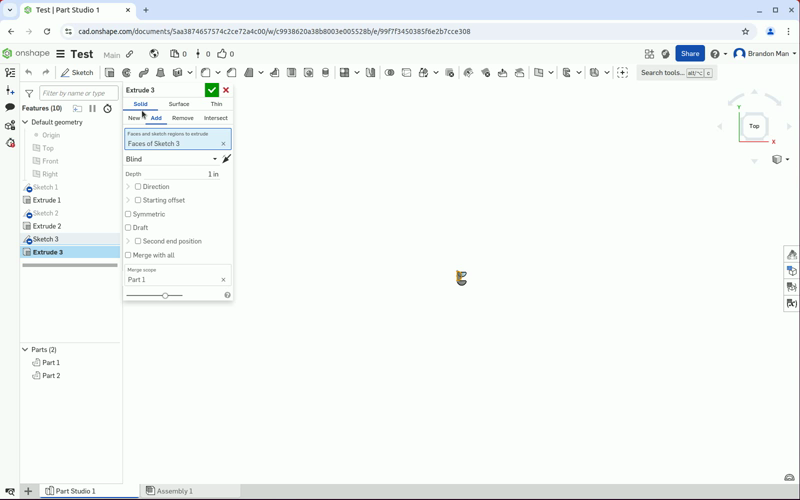
mouse_move(137, 120)
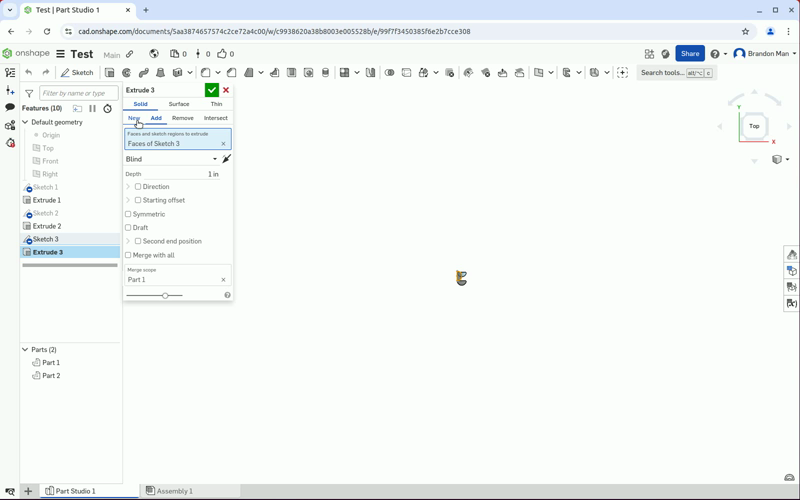
click(137, 120)
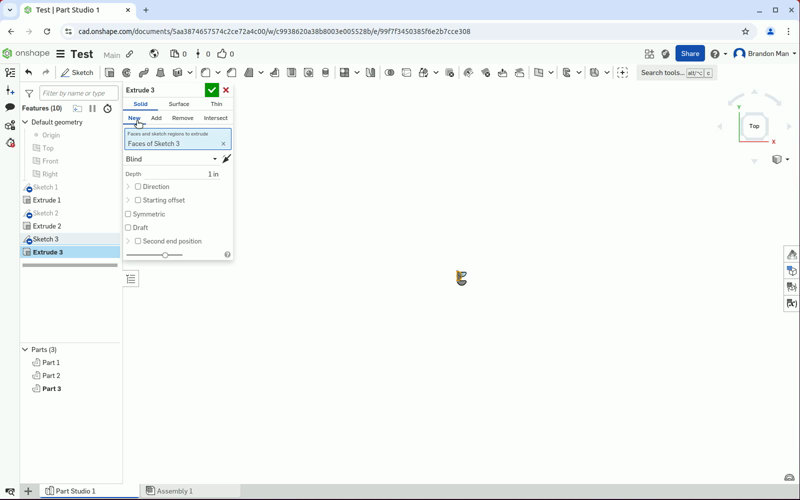
key(tab, 4)
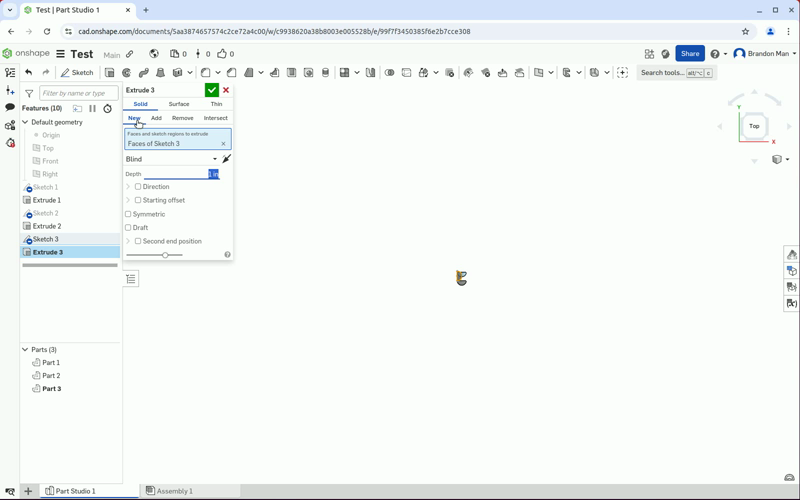
text(23.108)
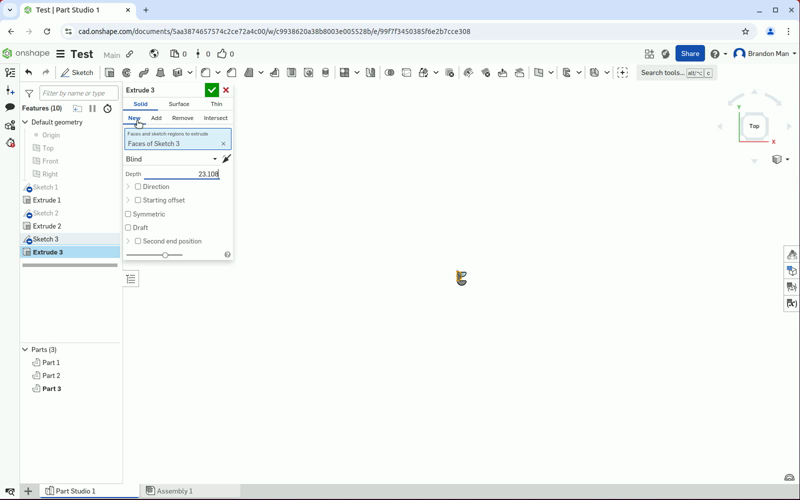
key(enter)
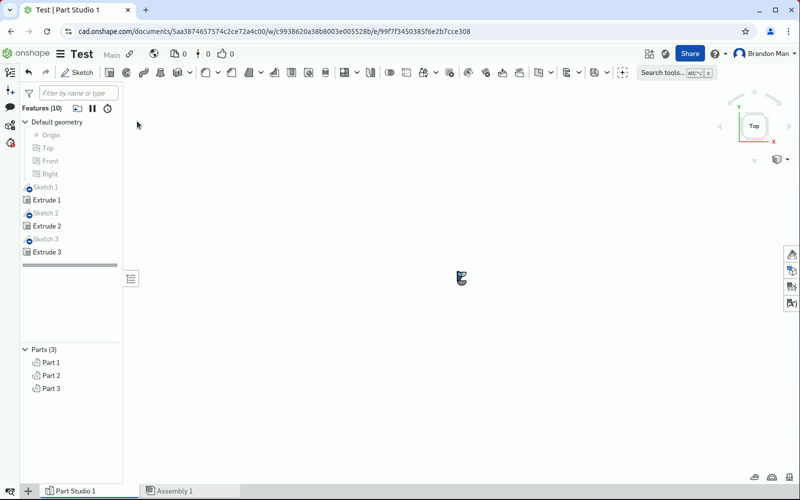
key(shift+h)
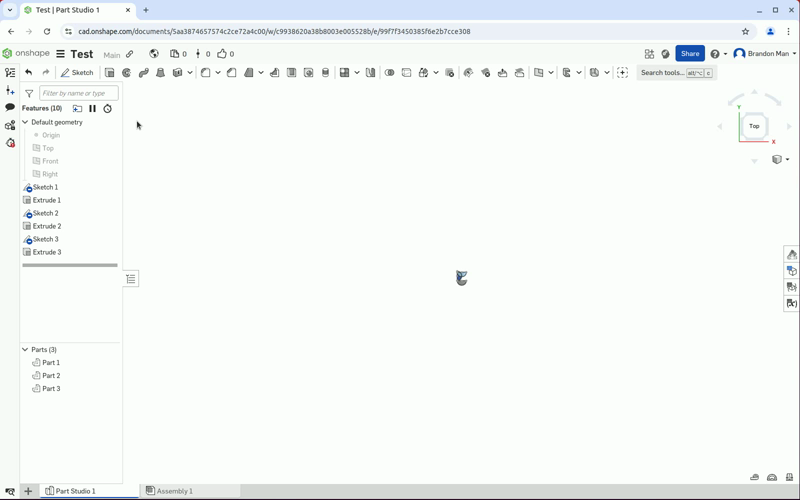
key(shift+h)
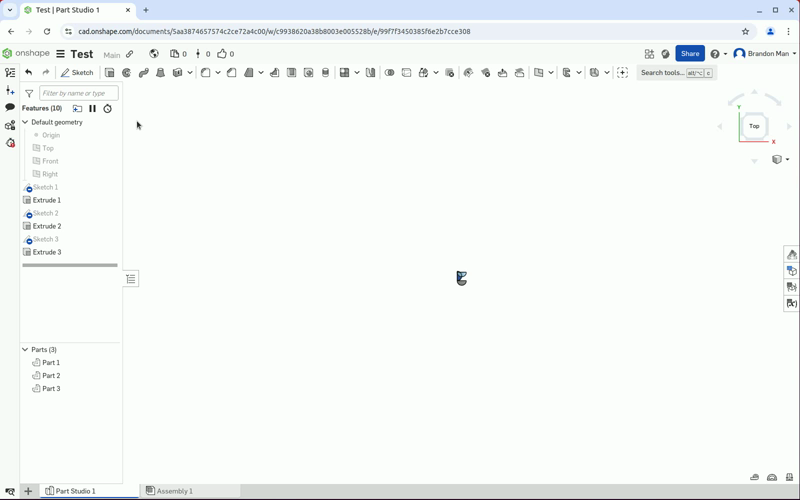
mouse_move(73, 189)
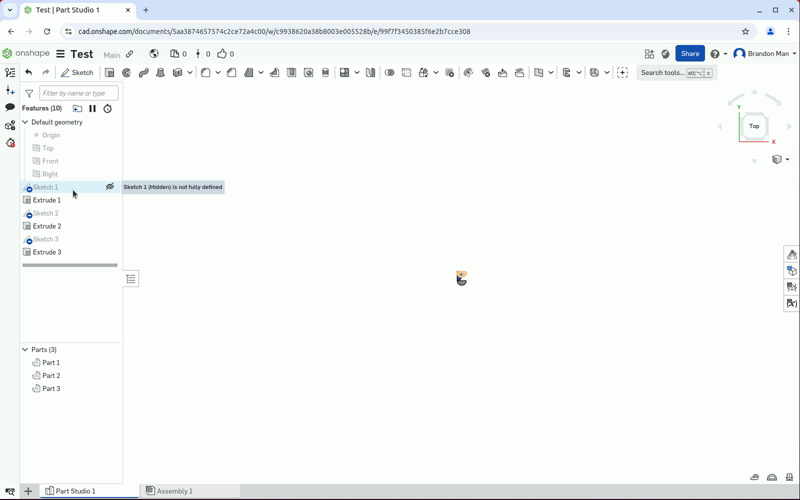
click(73, 189)
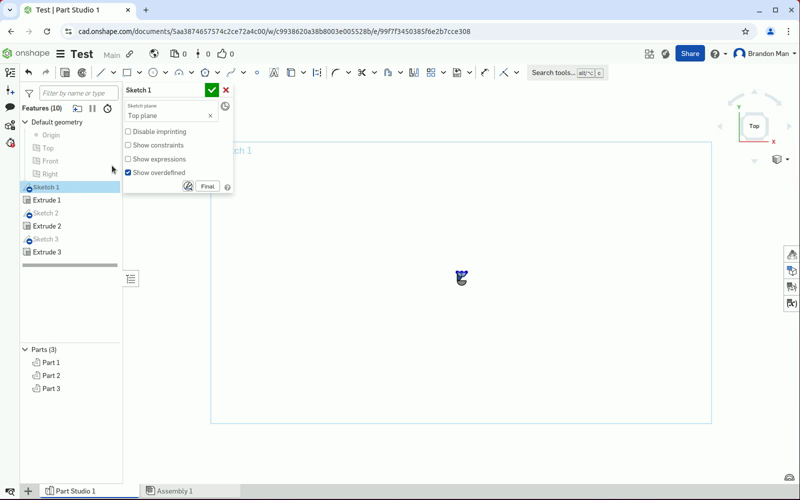
mouse_move(229, 92)
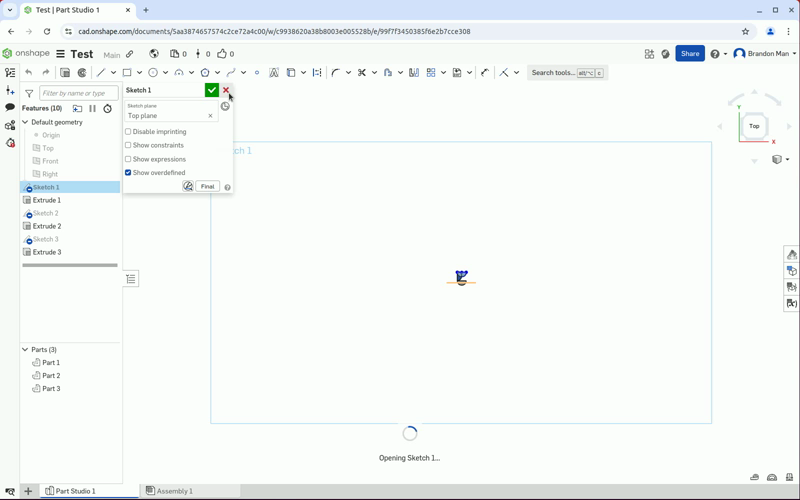
click(229, 92)
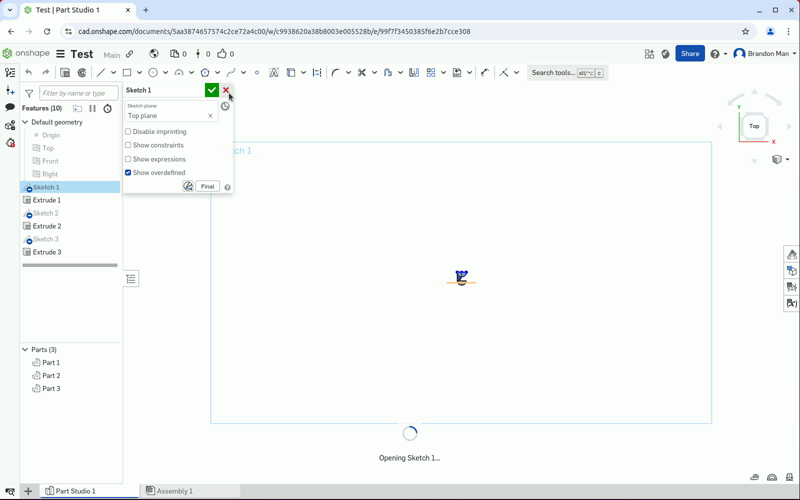
key(shift+s)
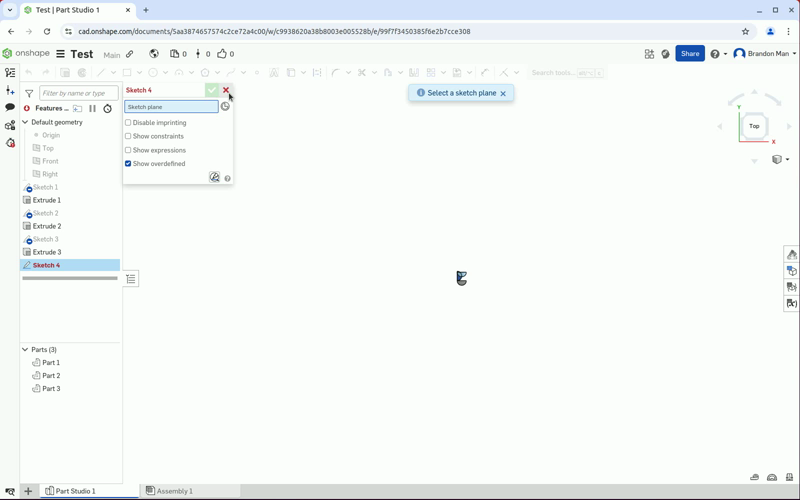
mouse_move(73, 150)
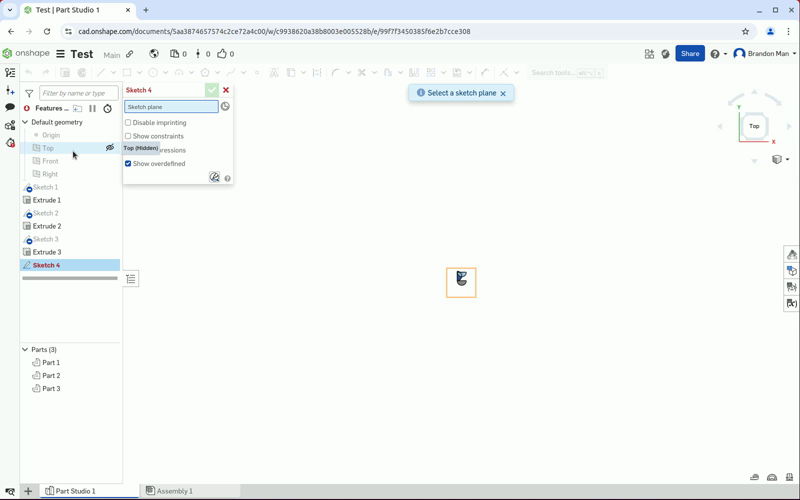
click(73, 150)
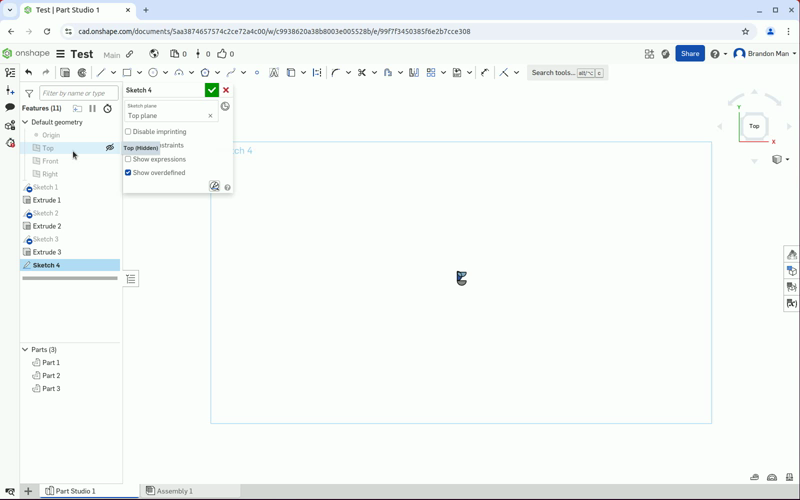
mouse_move(73, 352)
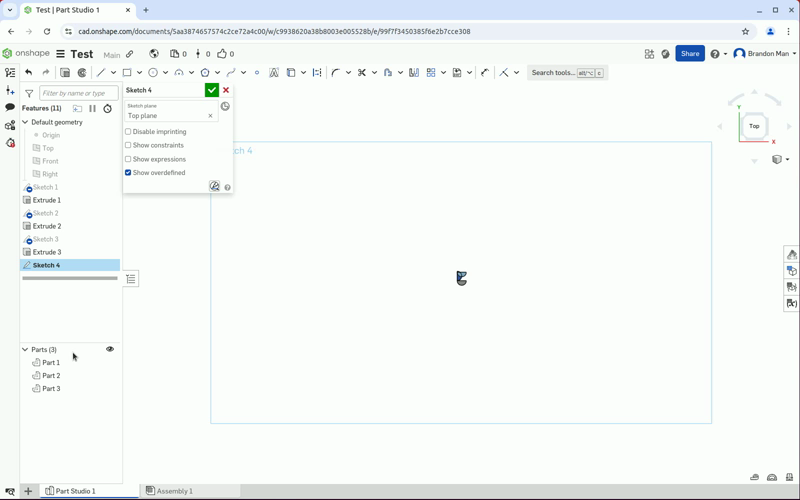
key(y)
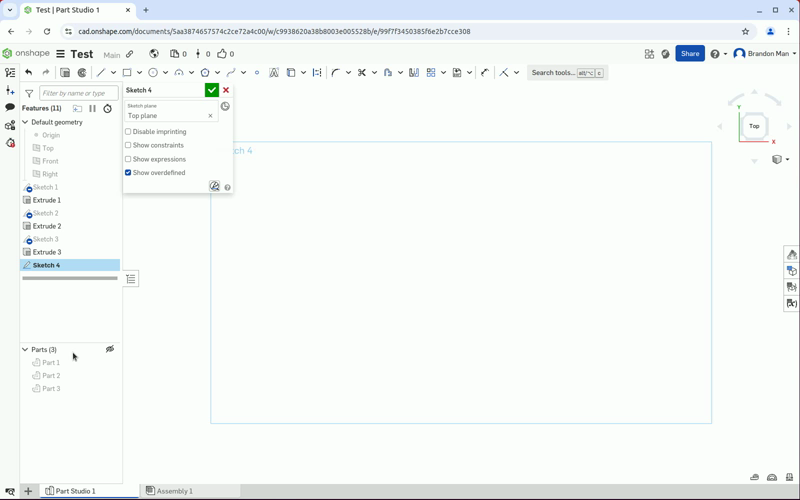
key(l)
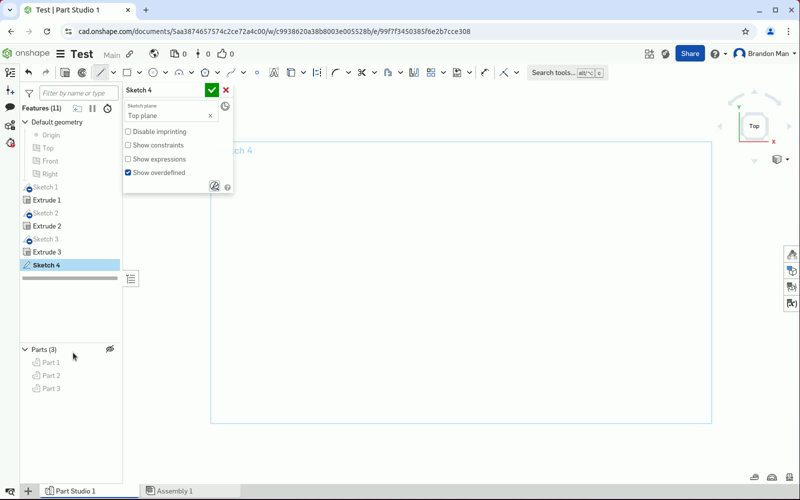
key_down(shift)
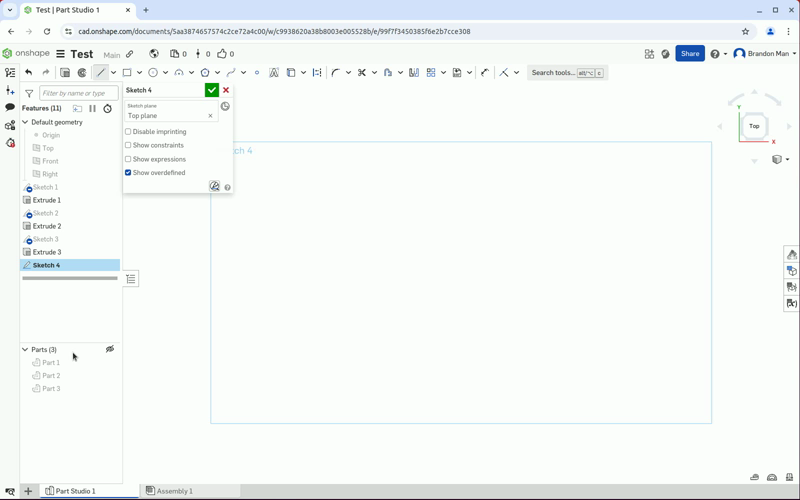
mouse_move(457, 280)
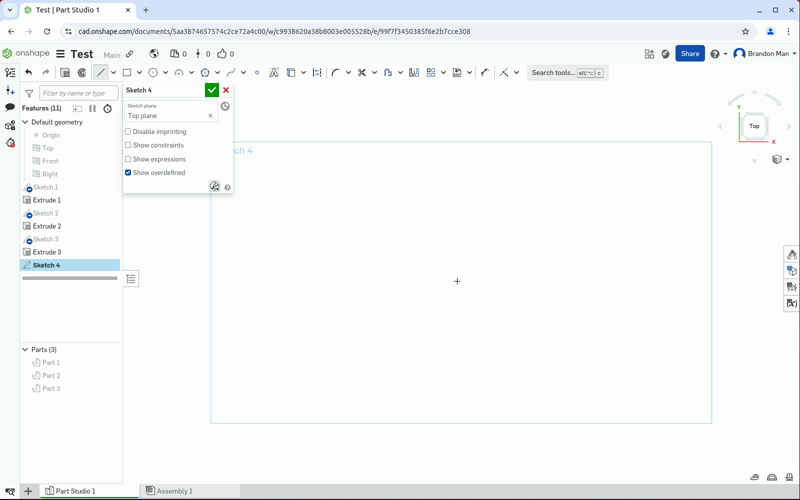
click(457, 280)
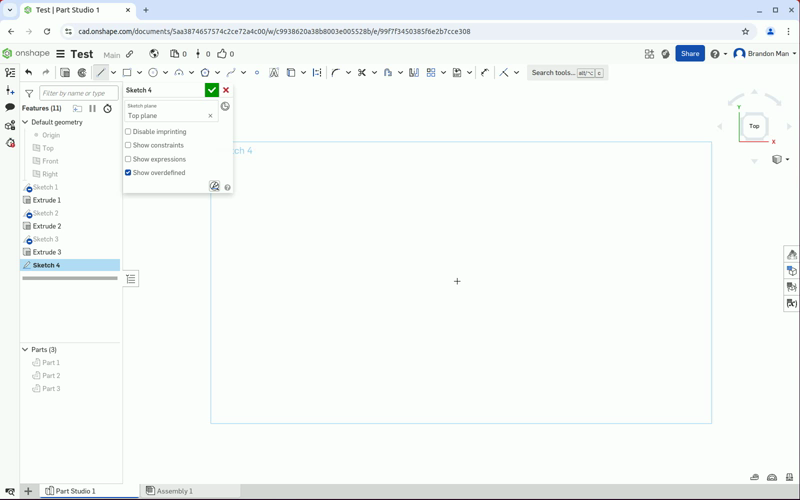
key_up(shift)
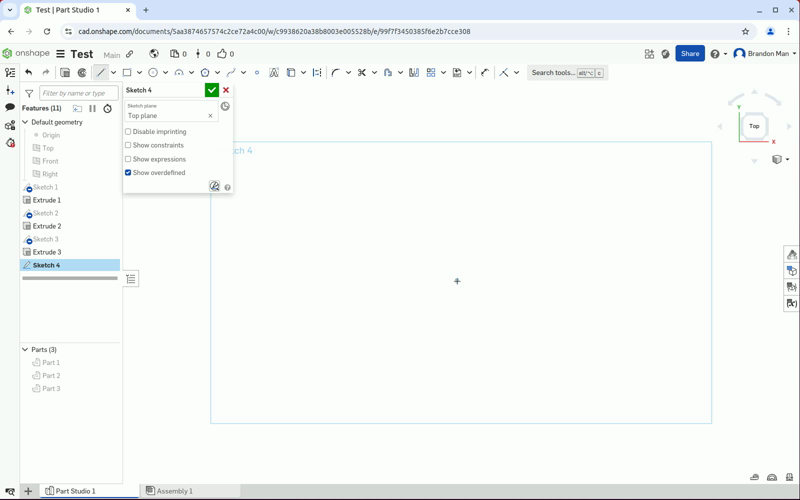
key_down(shift)
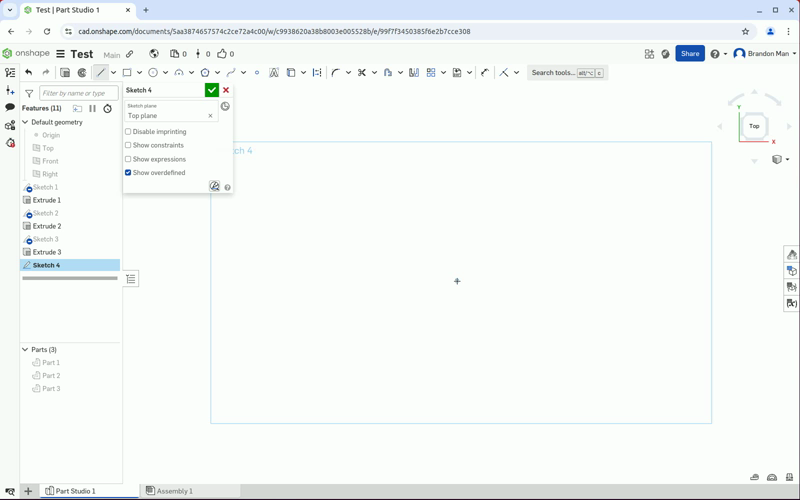
mouse_move(487, 280)
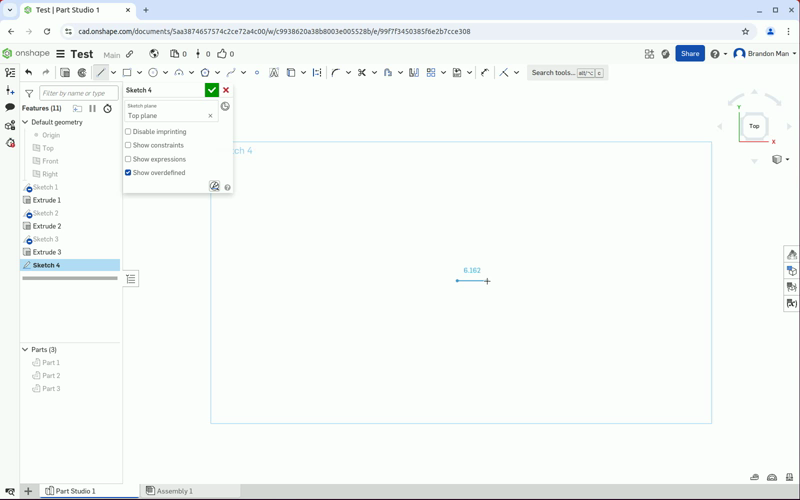
mouse_move(466, 280)
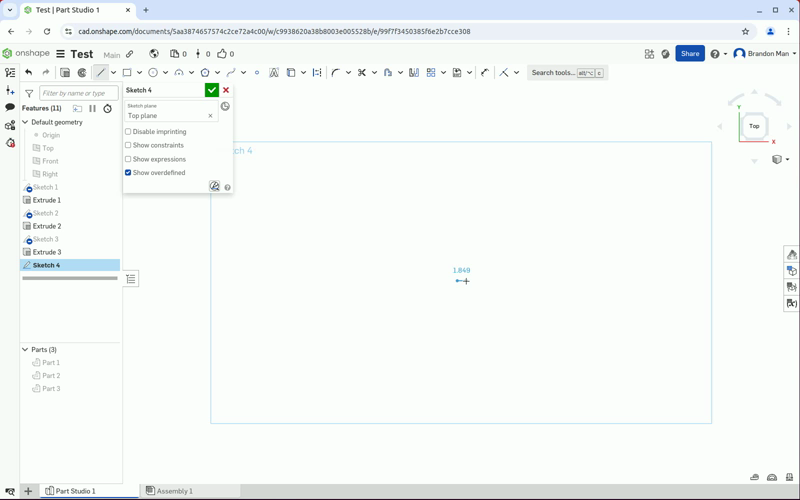
click(466, 280)
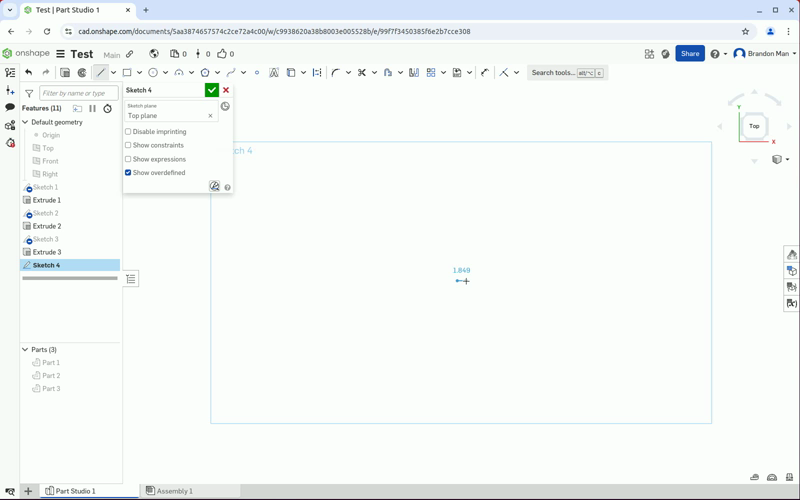
key_up(shift)
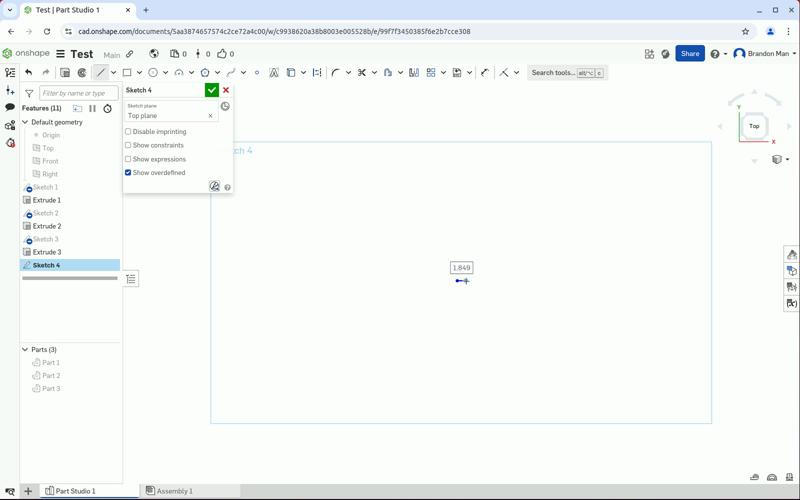
key_down(shift)
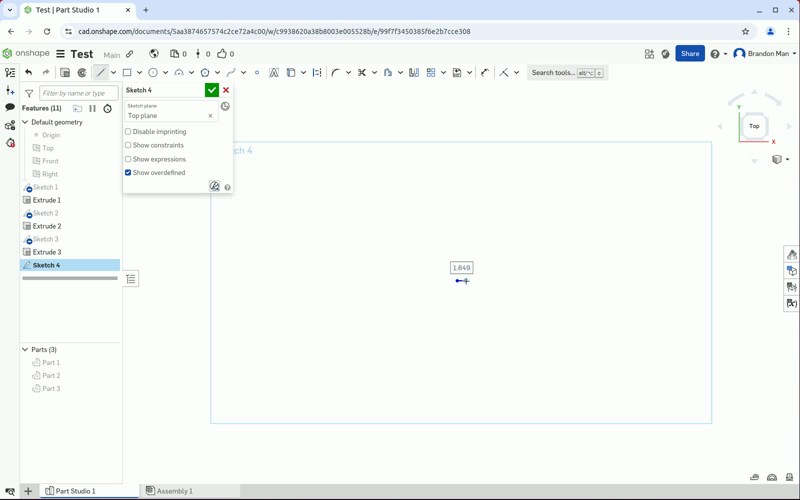
mouse_move(496, 280)
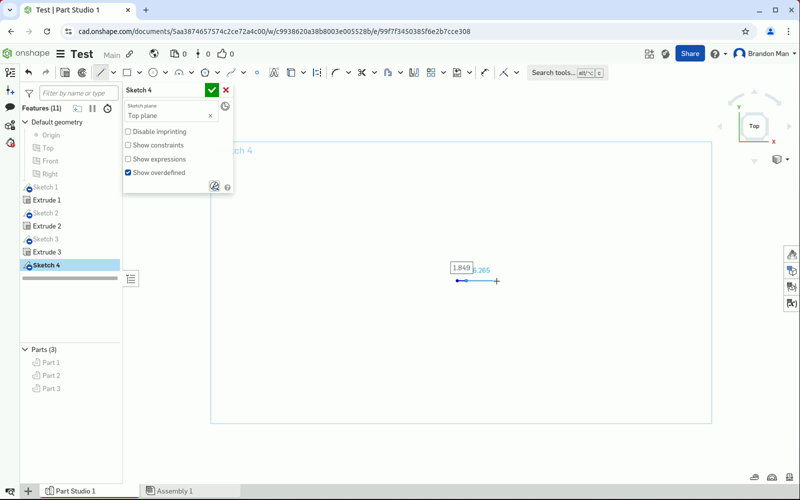
mouse_move(466, 271)
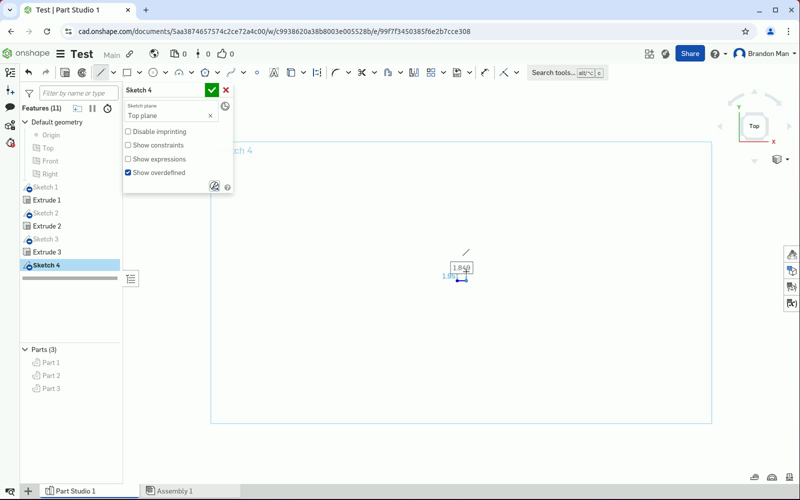
click(466, 271)
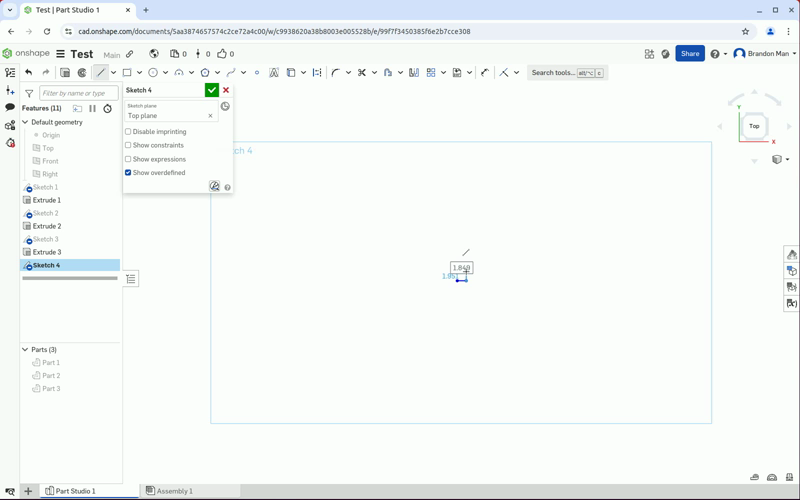
key_up(shift)
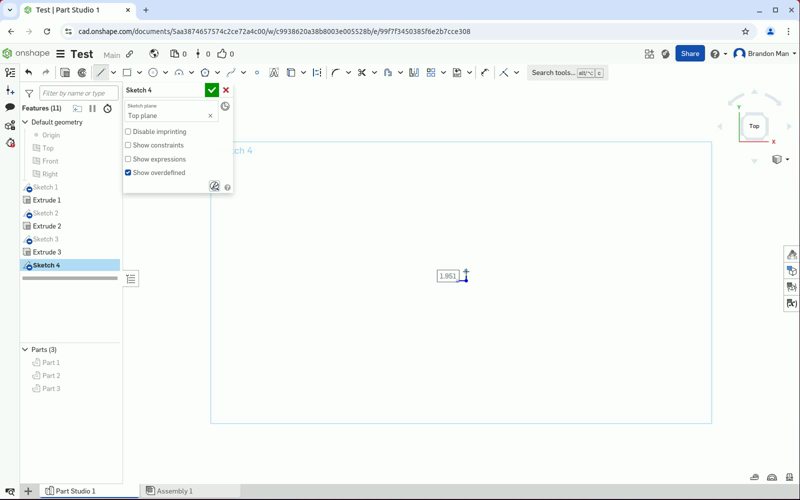
key_down(shift)
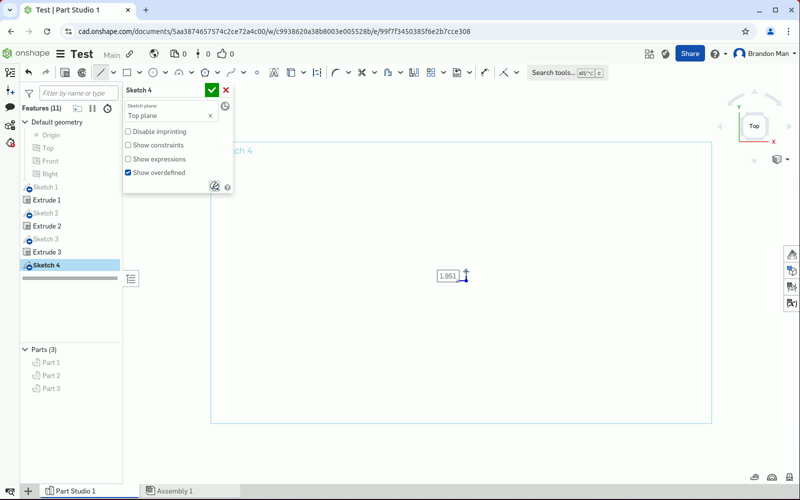
mouse_move(496, 271)
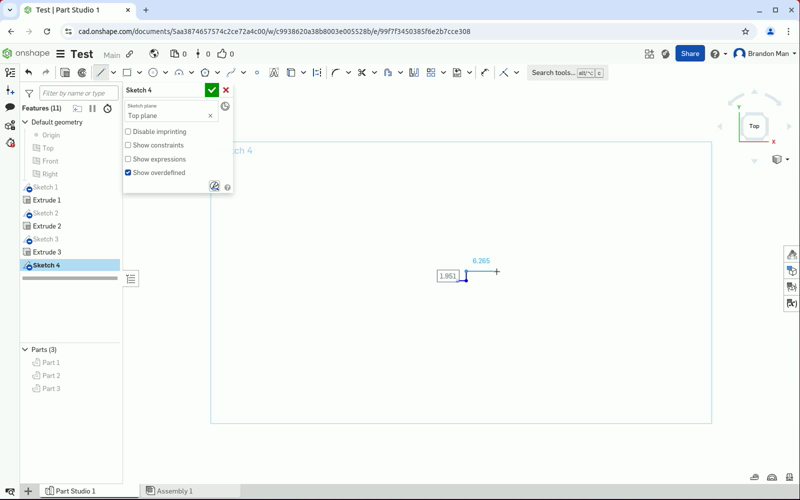
mouse_move(457, 271)
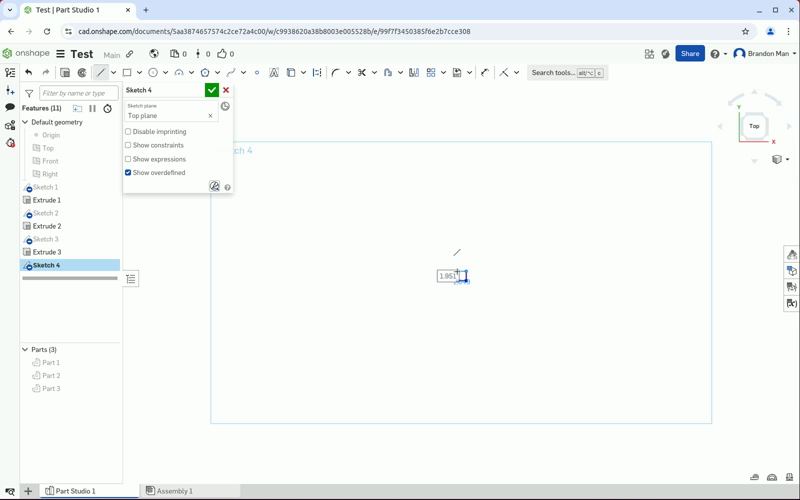
click(457, 271)
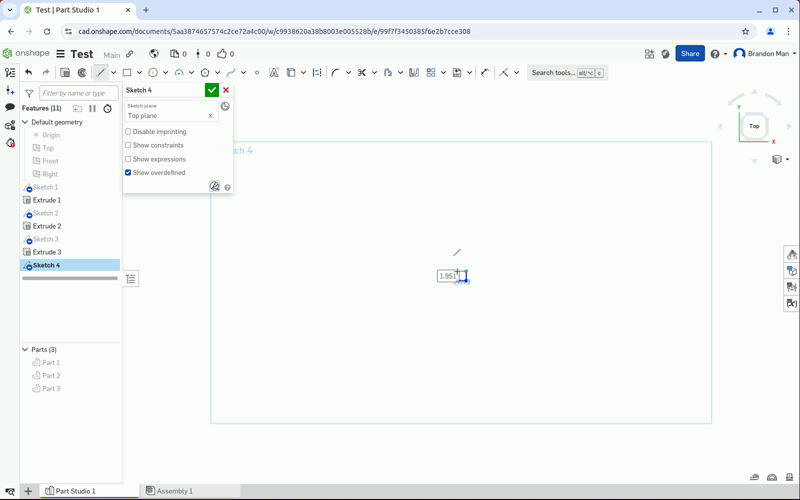
key_up(shift)
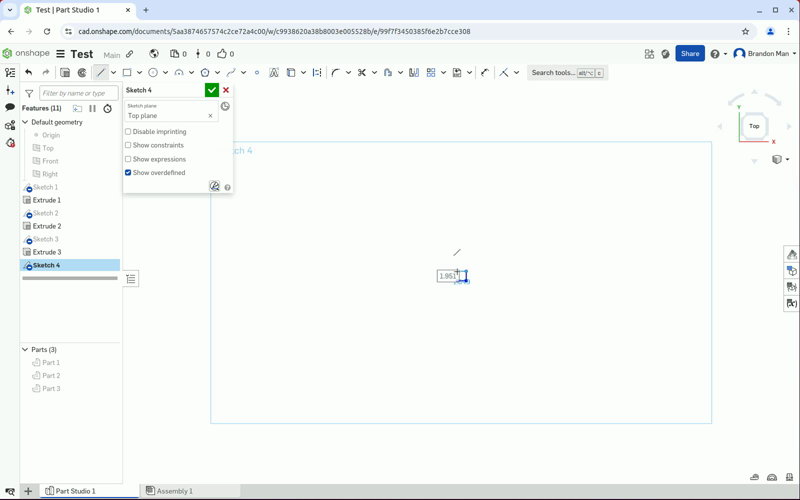
mouse_move(487, 271)
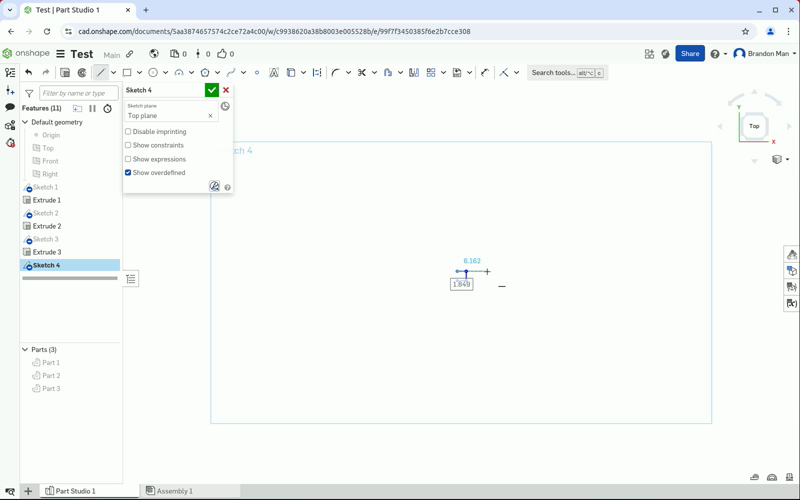
key_down(shift)
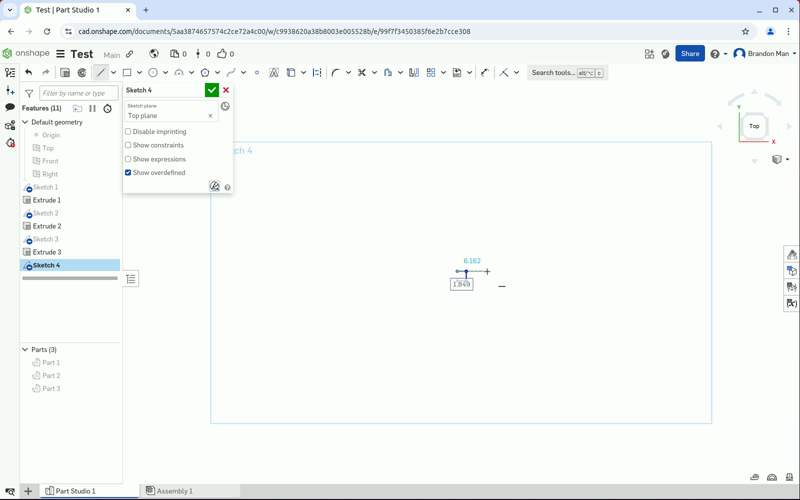
mouse_move(457, 280)
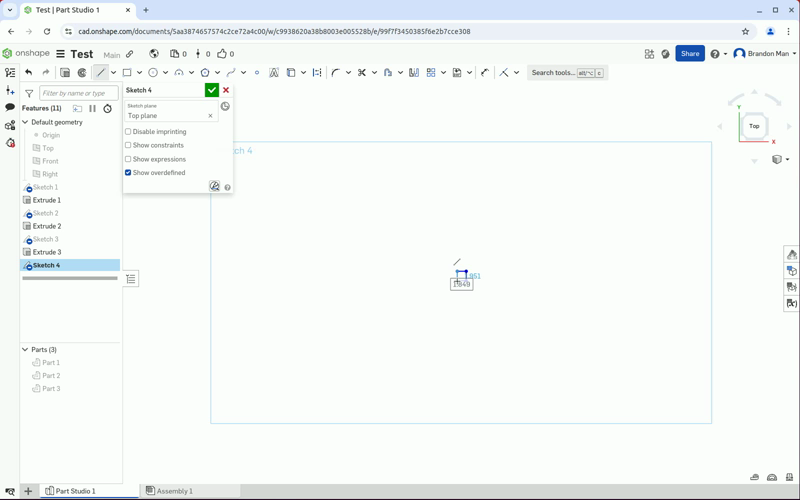
key_up(shift)
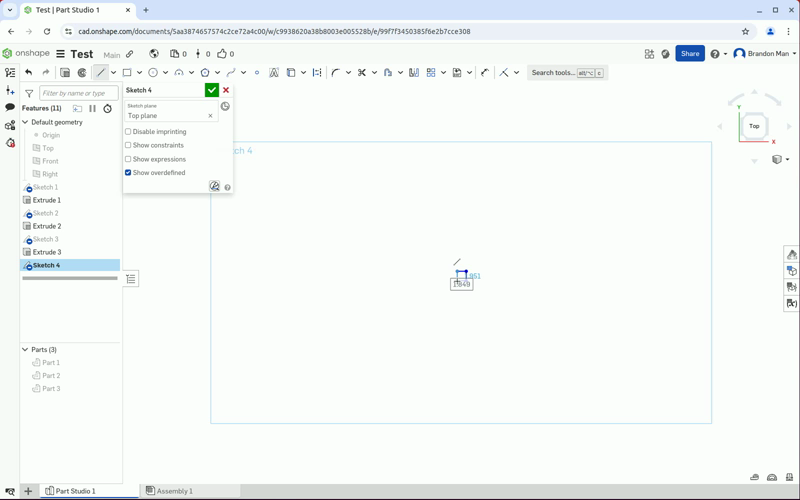
click(457, 280)
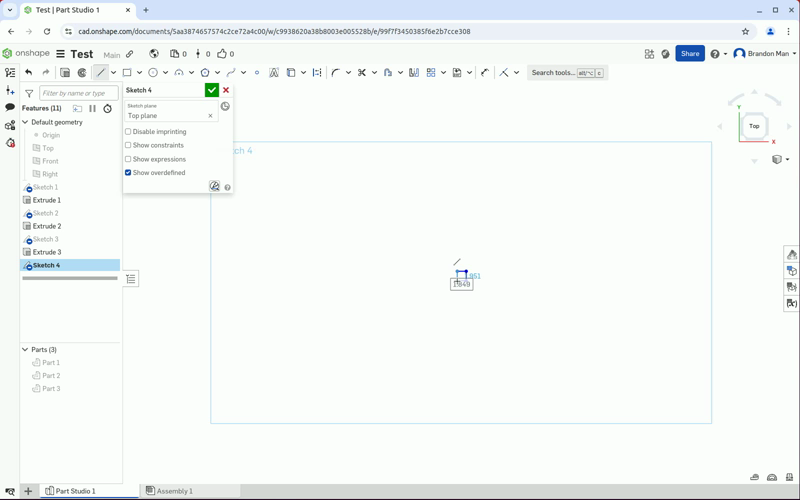
key(esc)
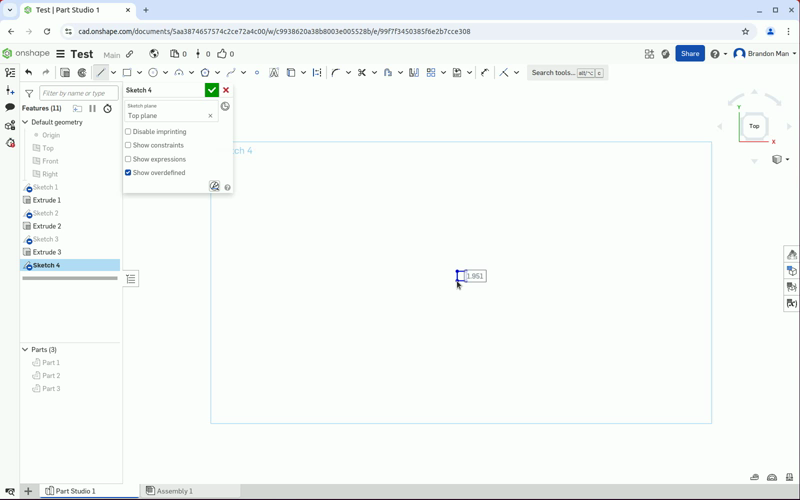
mouse_move(463, 276)
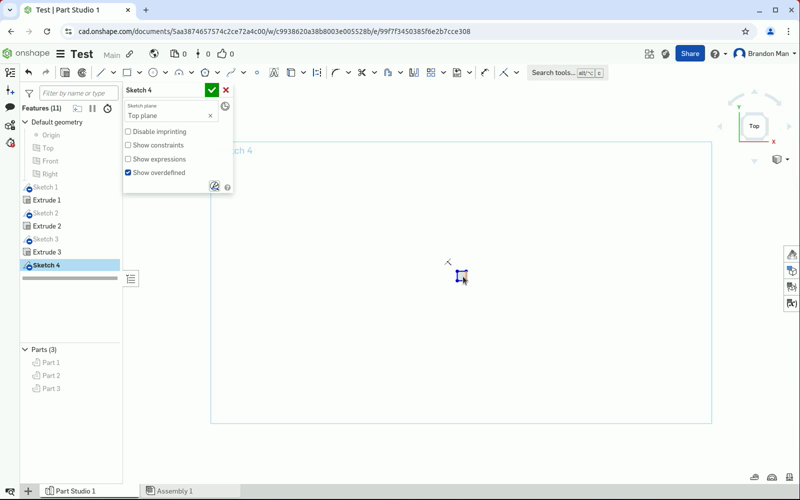
scroll(6)
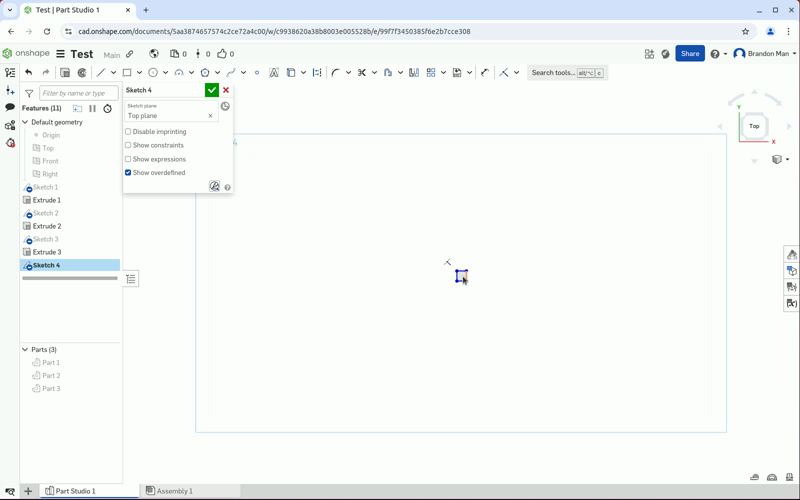
scroll(6)
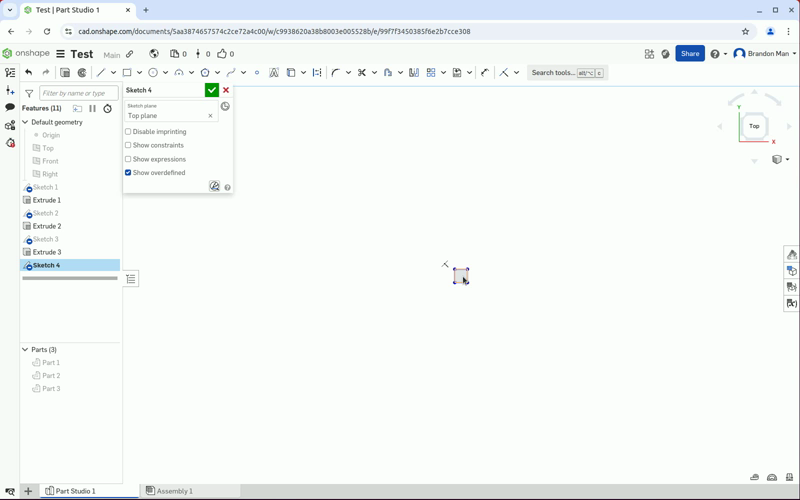
scroll(6)
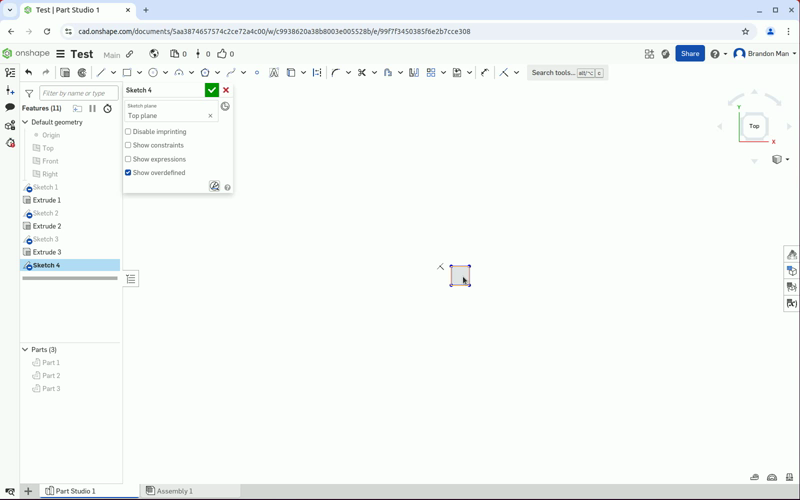
scroll(6)
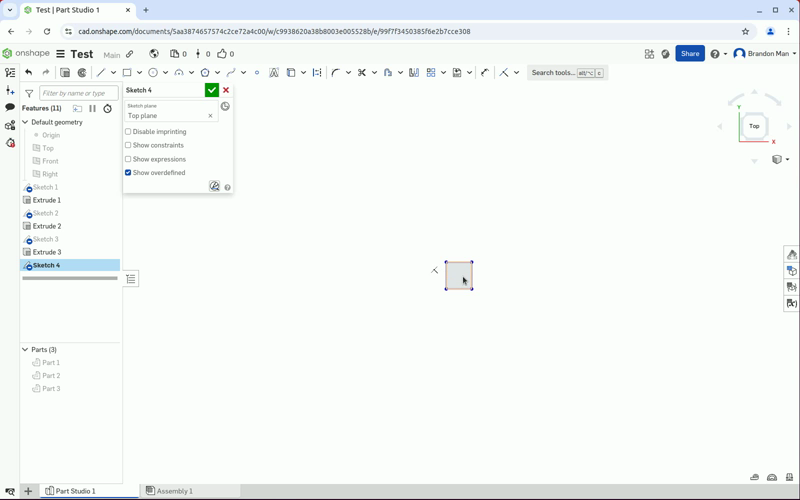
scroll(6)
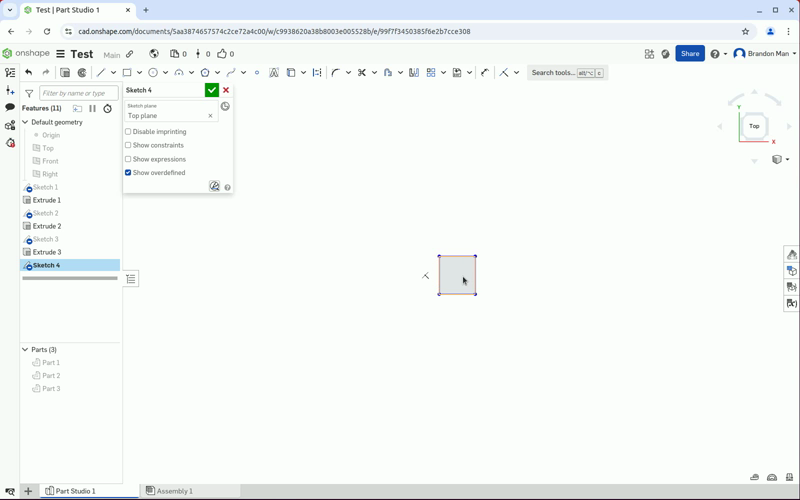
scroll(6)
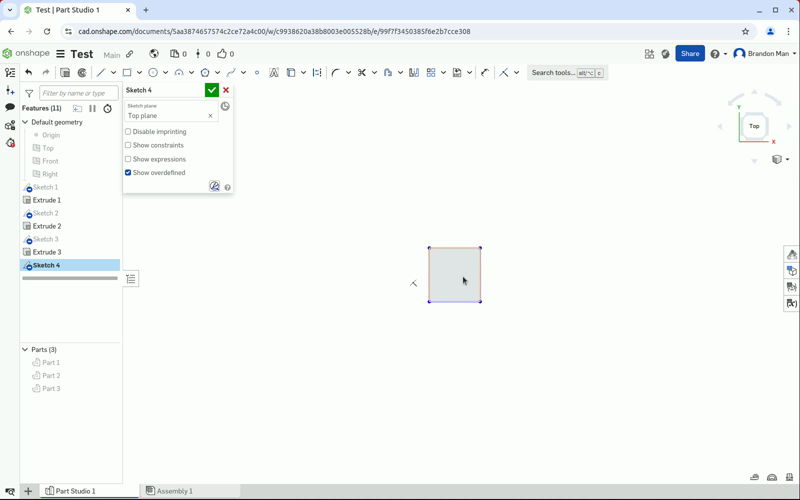
scroll(6)
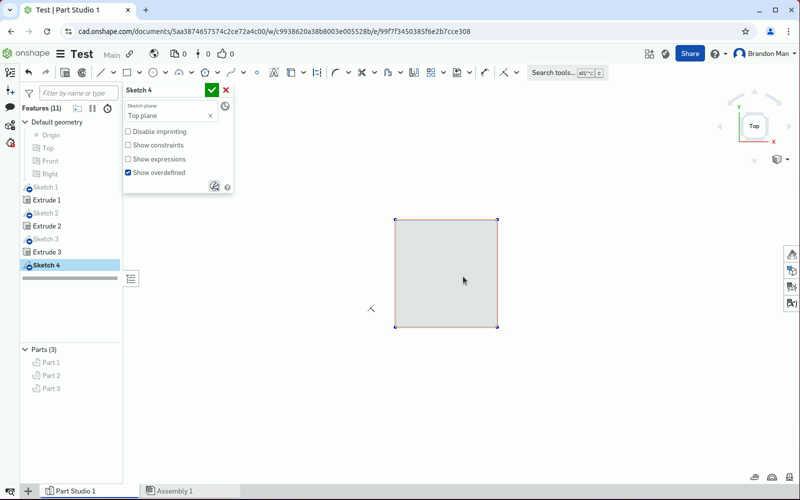
click(463, 276)
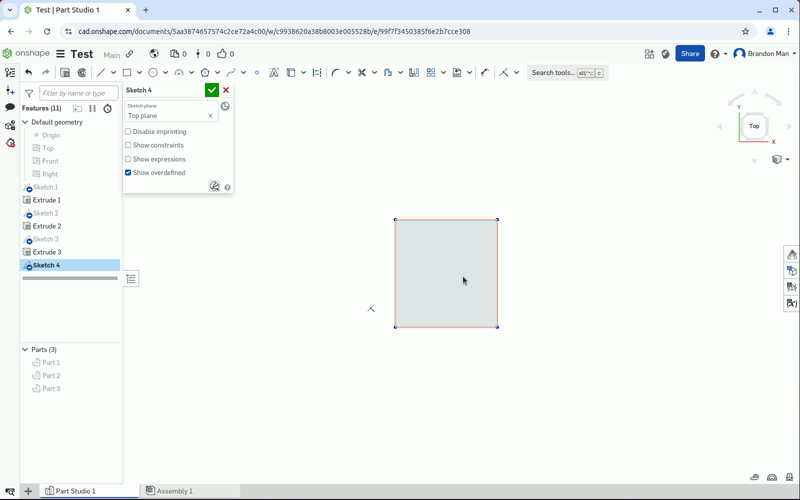
scroll(-6)
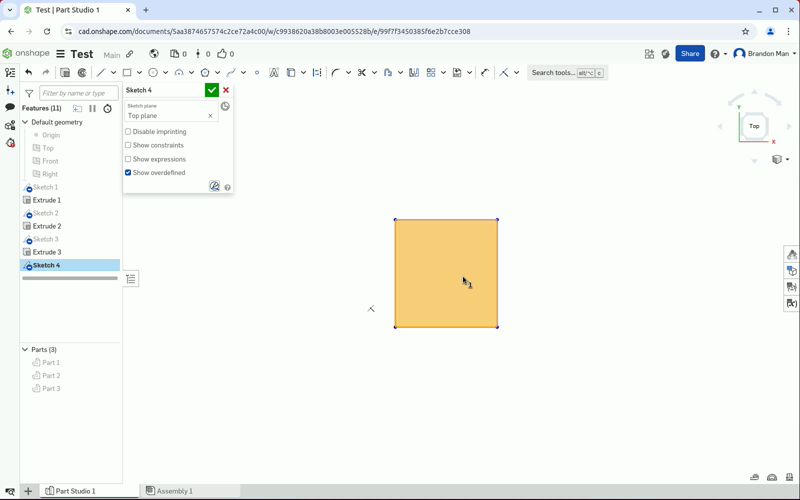
scroll(-6)
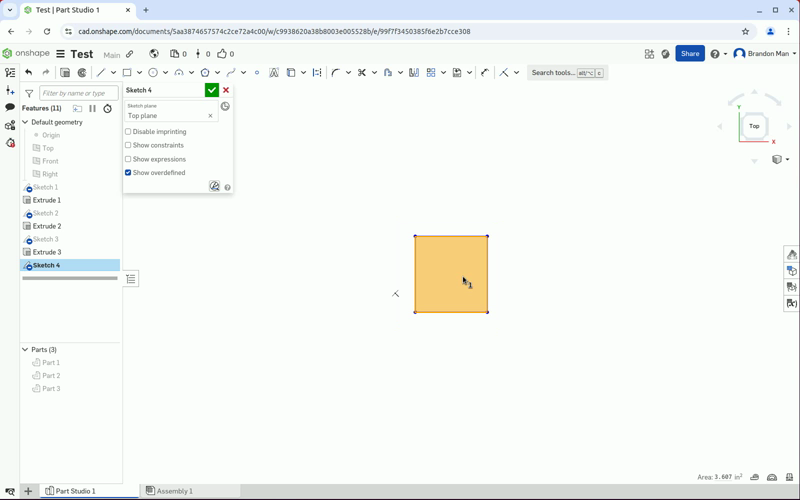
scroll(-6)
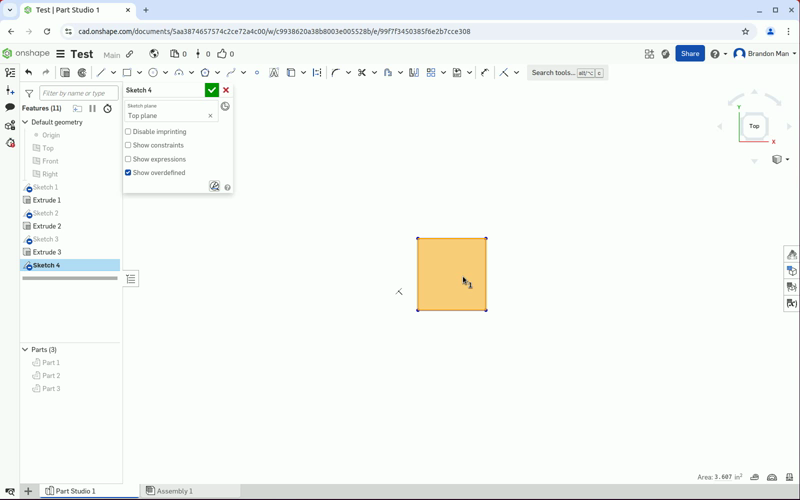
scroll(-6)
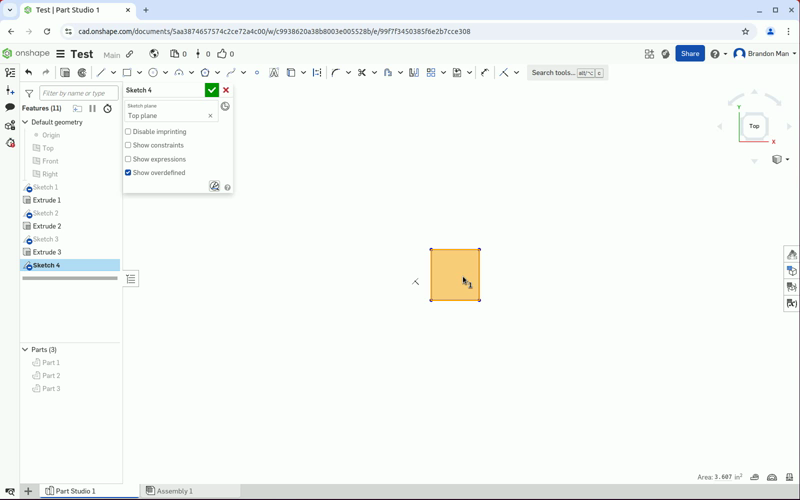
scroll(-6)
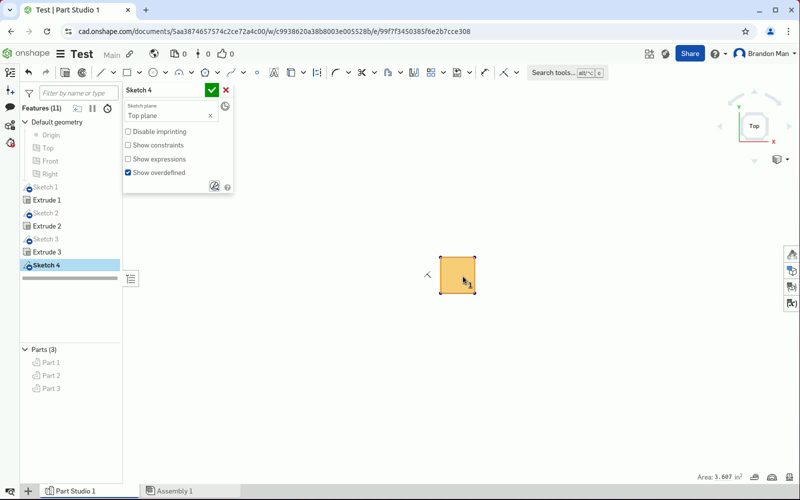
scroll(-6)
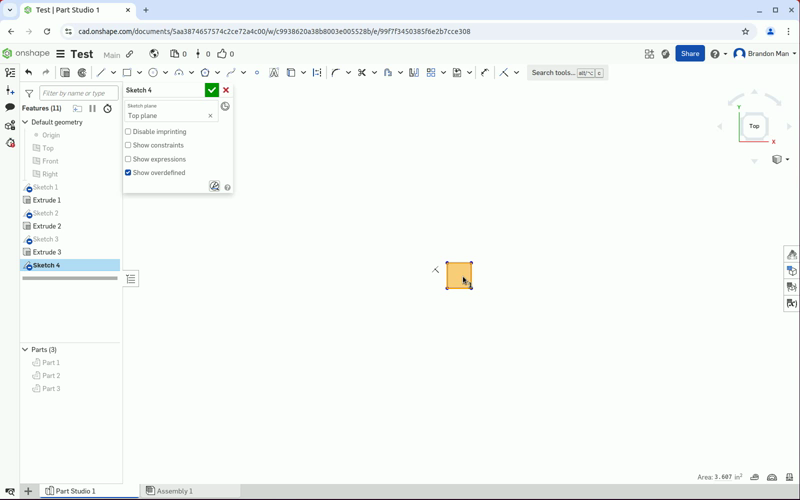
scroll(-6)
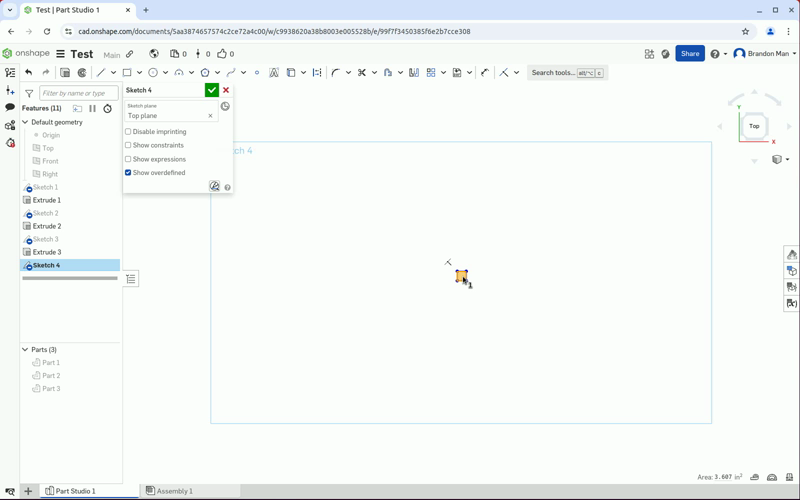
mouse_move(73, 352)
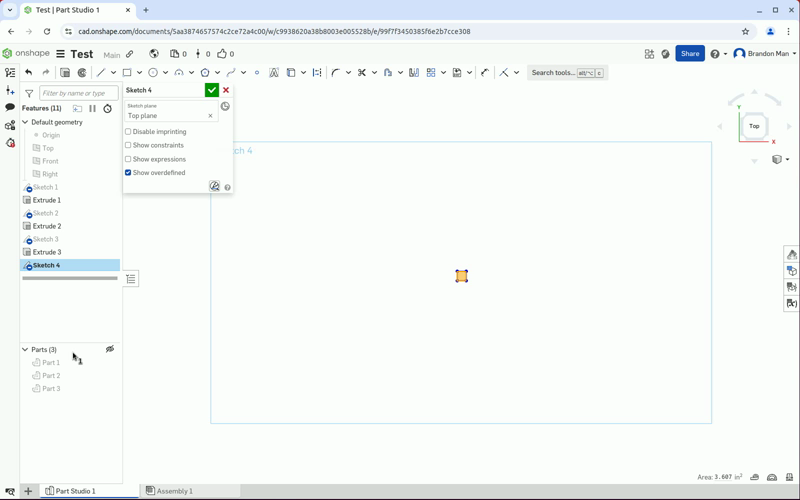
key(shift+y)
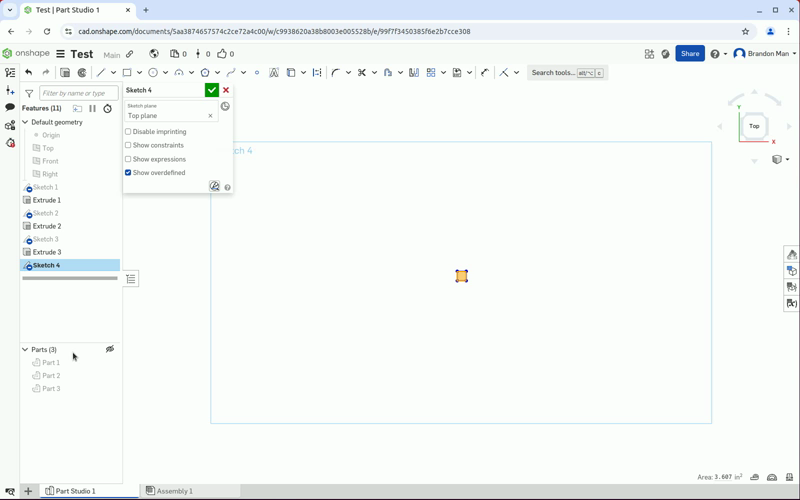
key(shift+e)
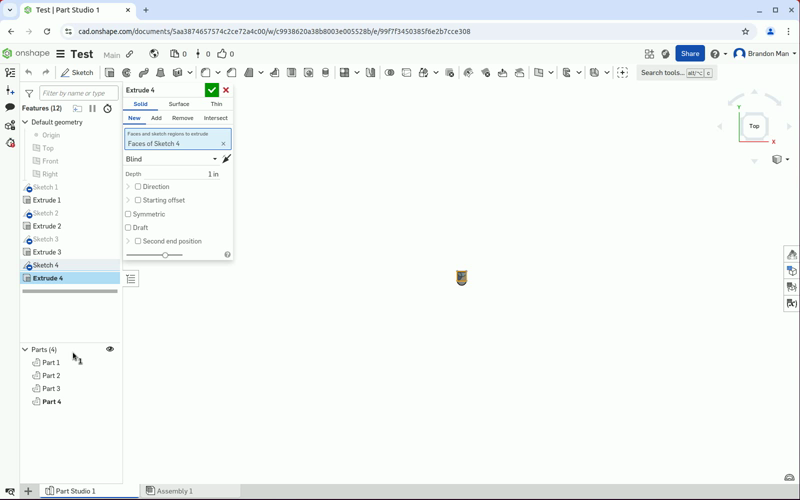
mouse_move(143, 106)
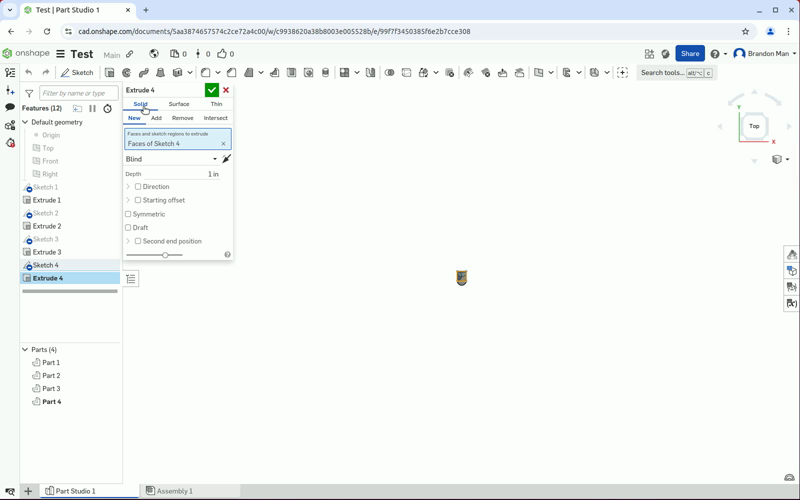
click(143, 106)
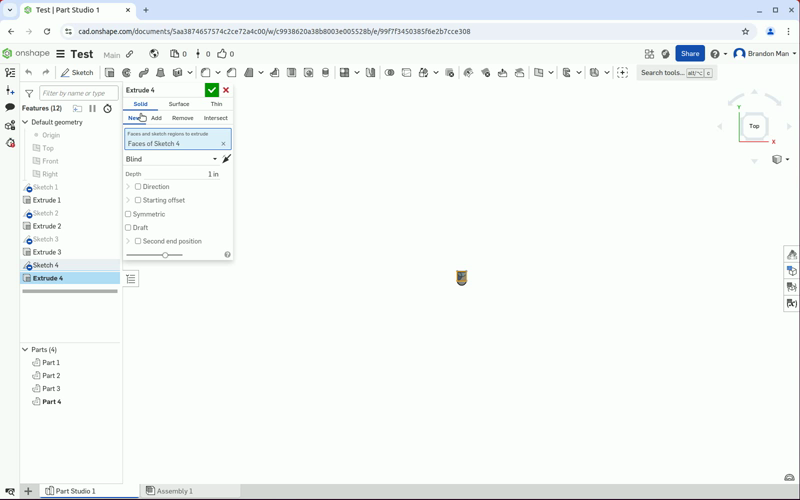
mouse_move(137, 120)
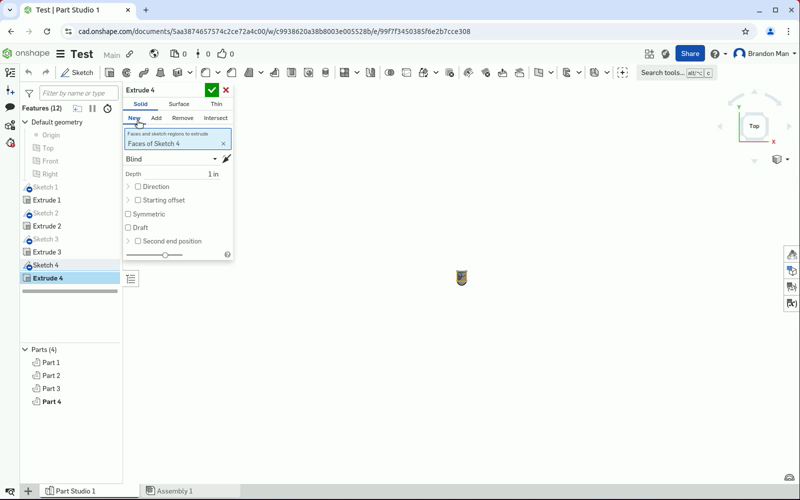
click(137, 120)
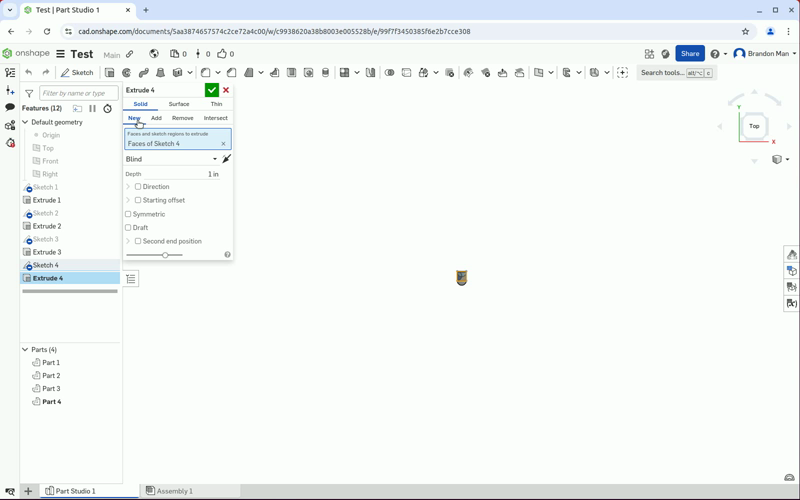
key(tab, 4)
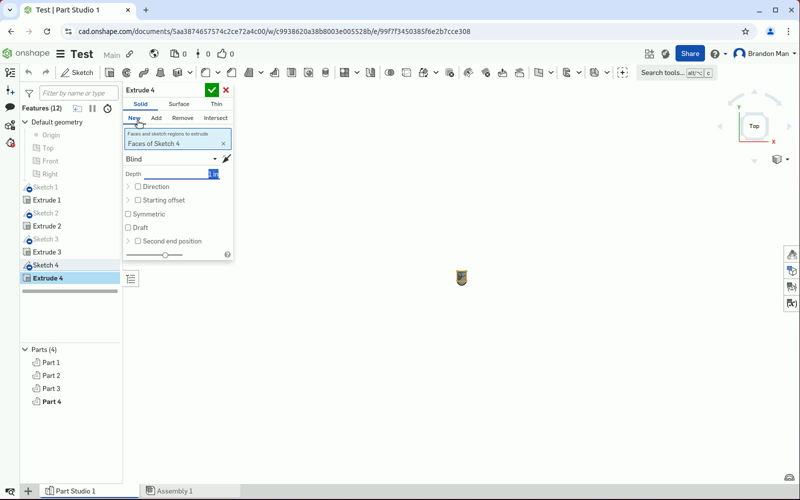
text(23.108)
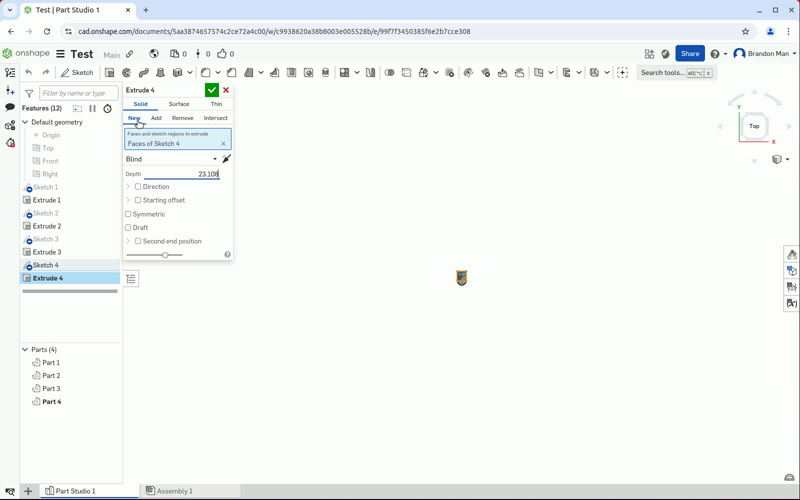
key(enter)
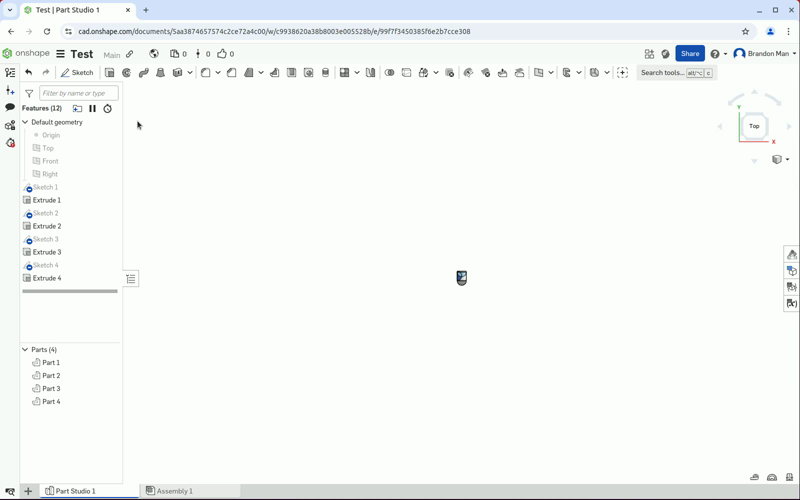
key(shift+h)
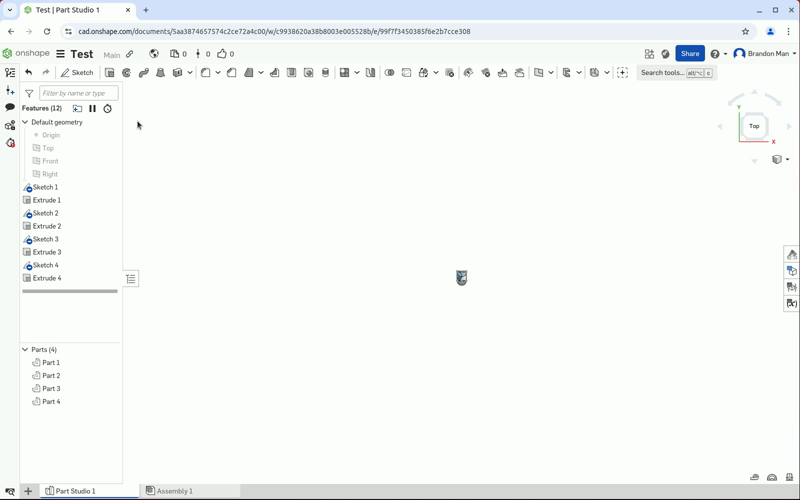
key(shift+h)
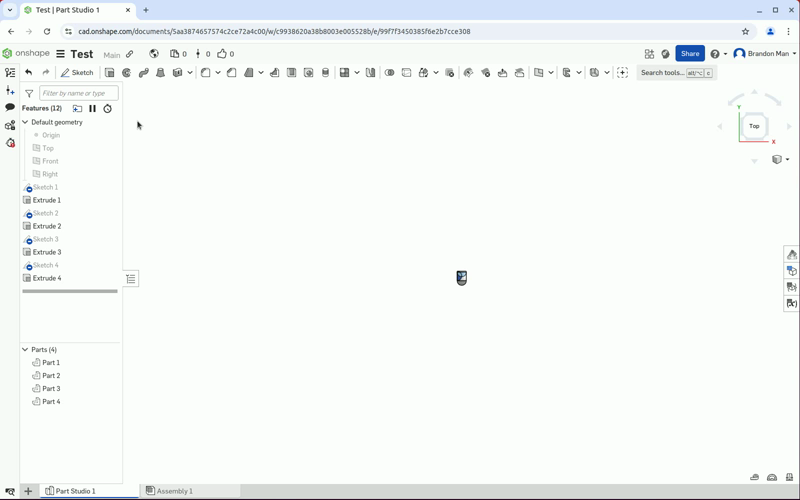
mouse_move(73, 189)
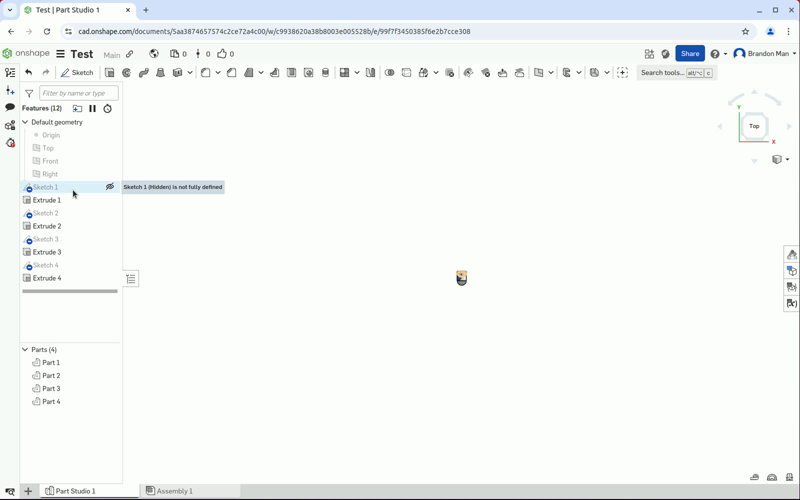
click(73, 189)
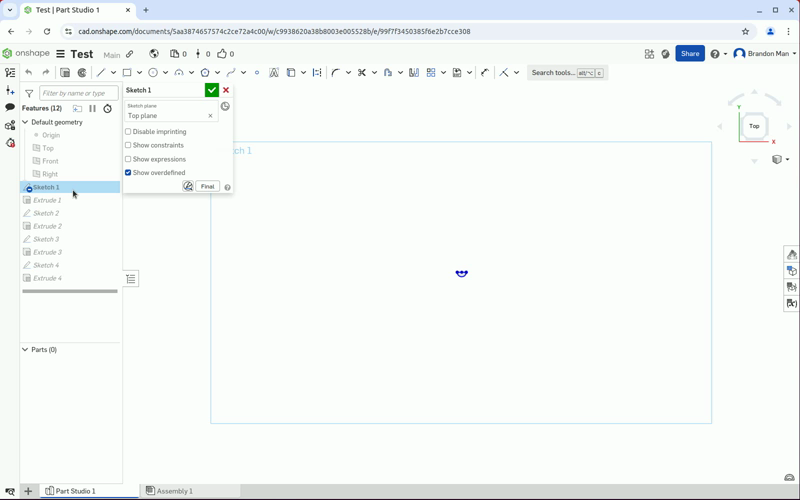
mouse_move(229, 92)
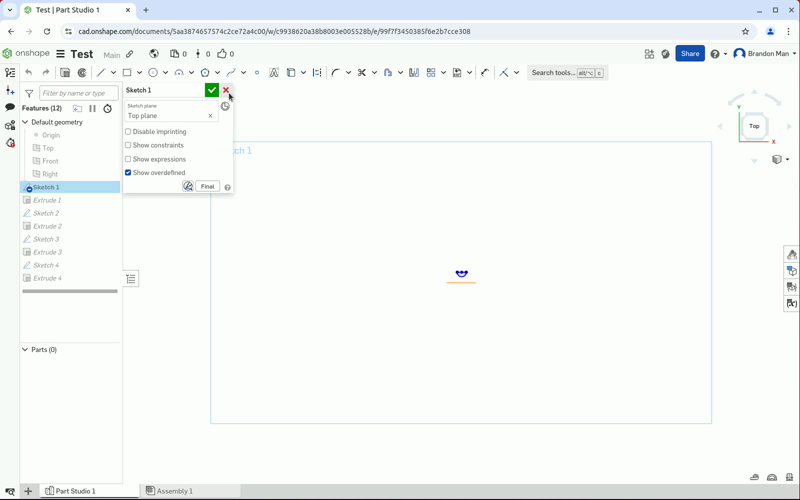
click(229, 92)
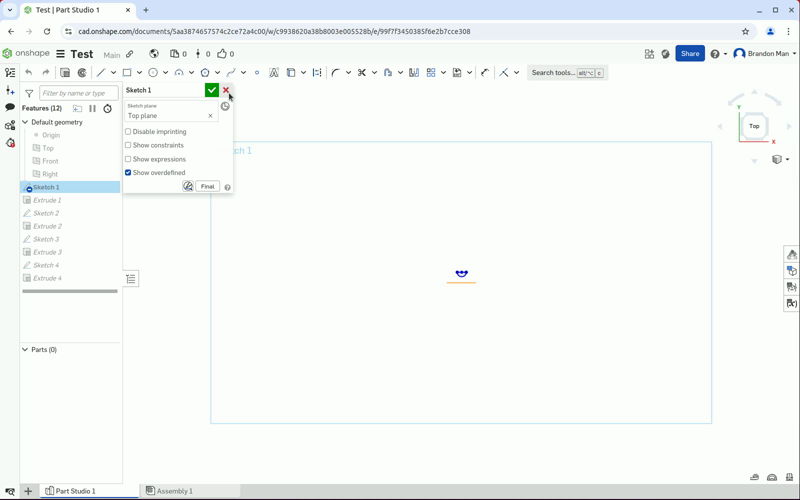
key(shift+s)
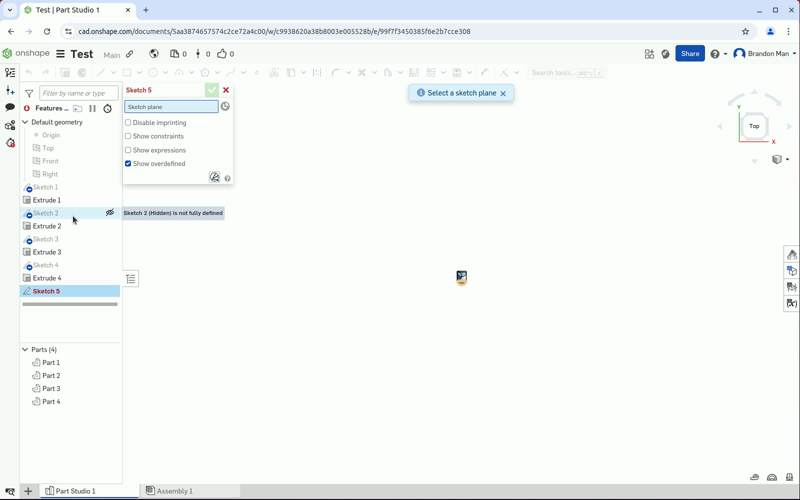
scroll(3)
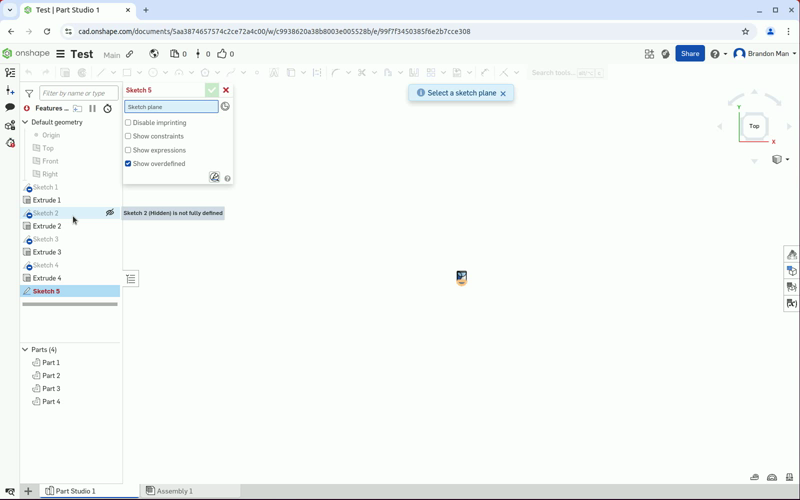
mouse_move(73, 150)
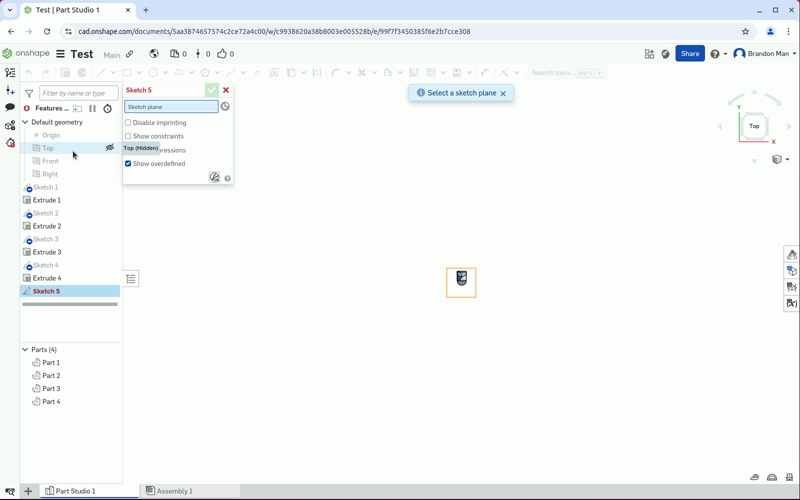
click(73, 150)
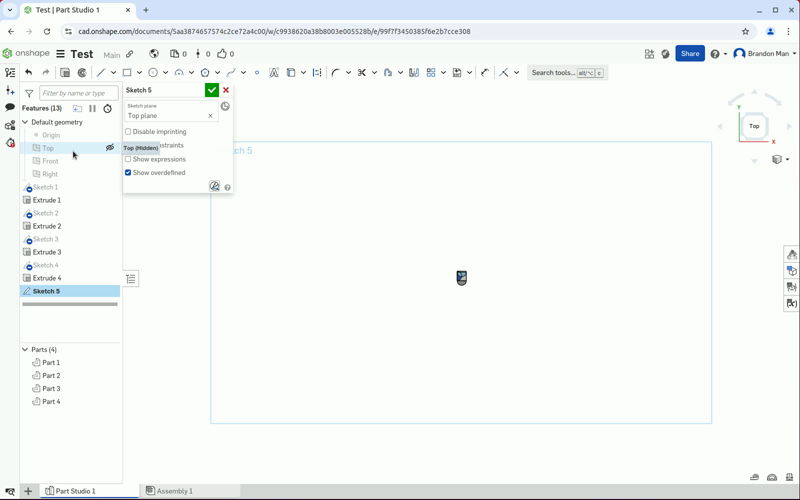
mouse_move(73, 352)
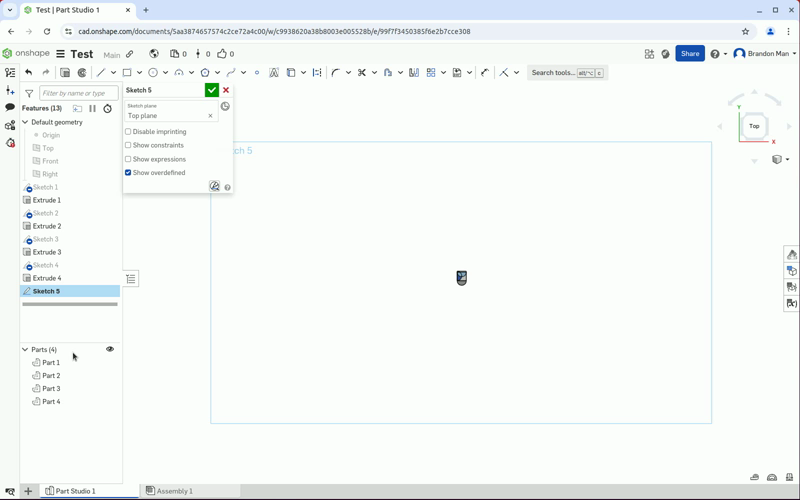
key(y)
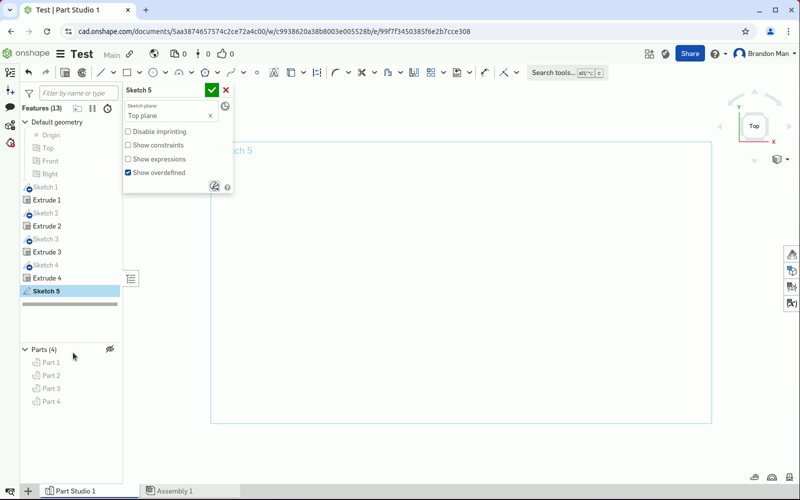
key(a)
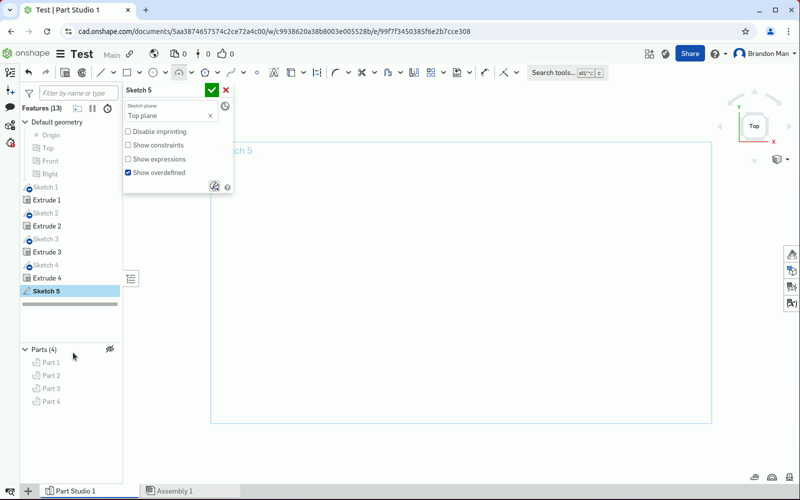
key_down(shift)
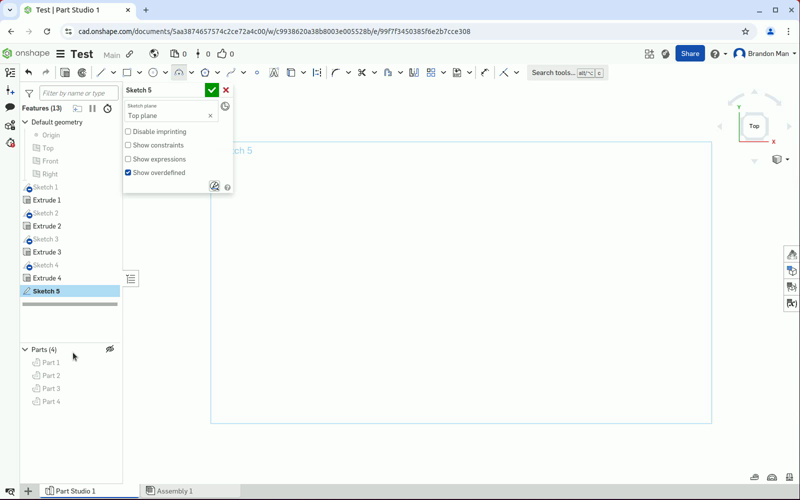
mouse_move(465, 280)
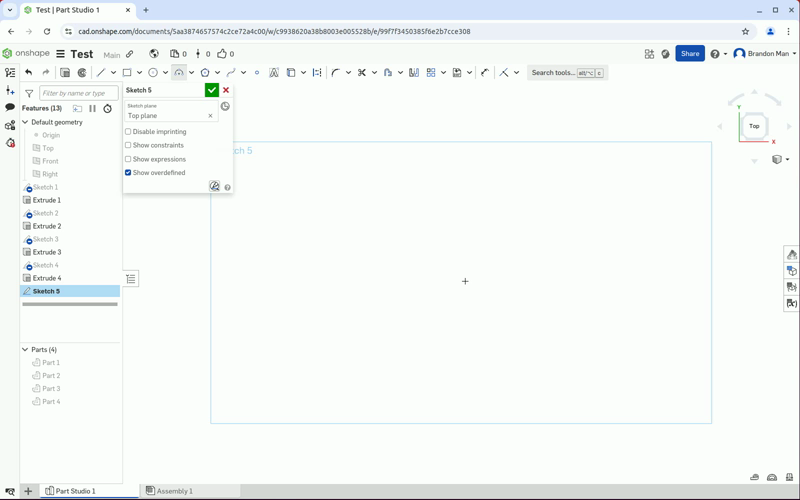
click(465, 280)
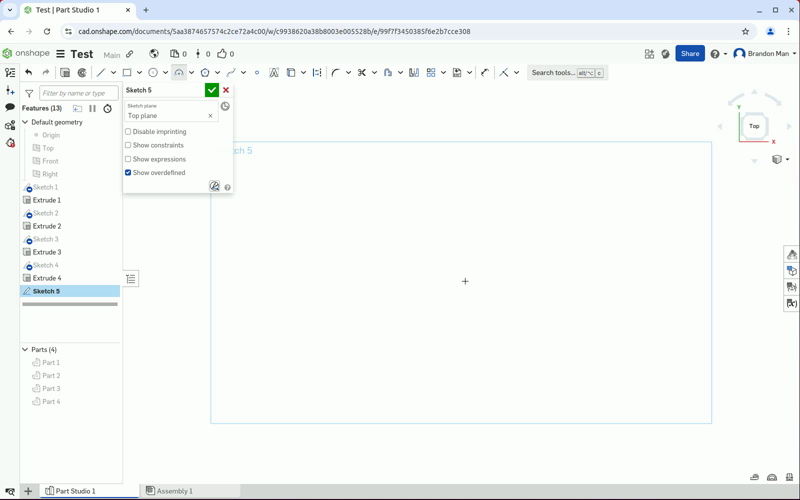
key_up(shift)
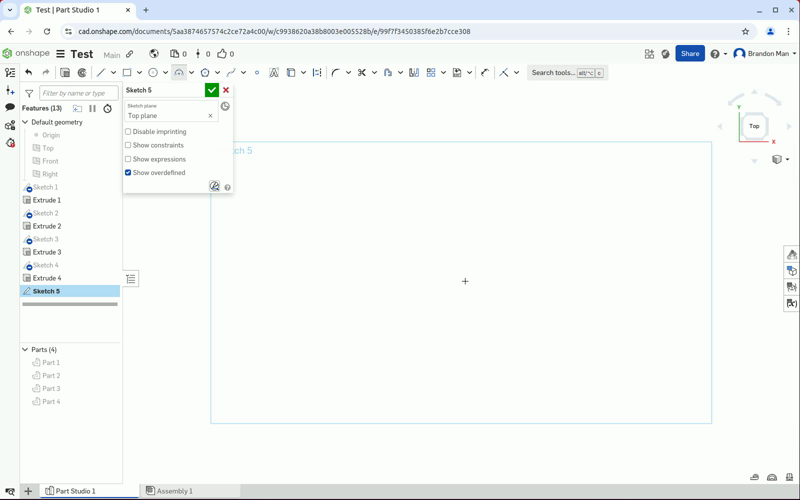
key_down(shift)
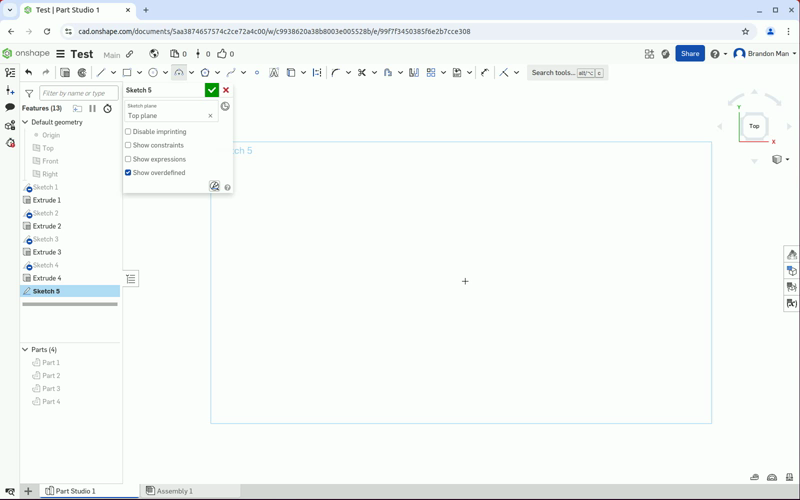
mouse_move(465, 271)
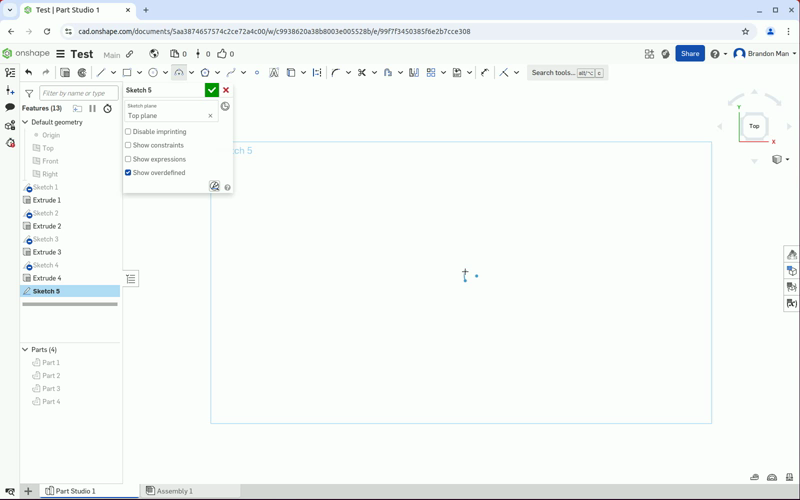
click(465, 271)
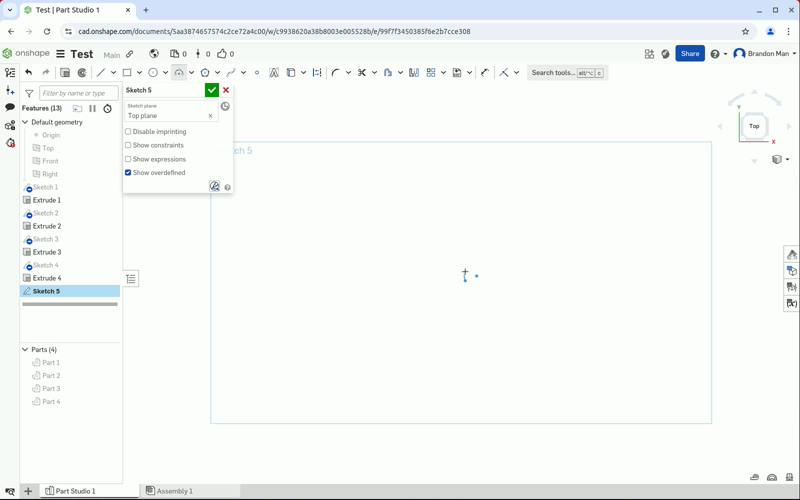
mouse_move(470, 276)
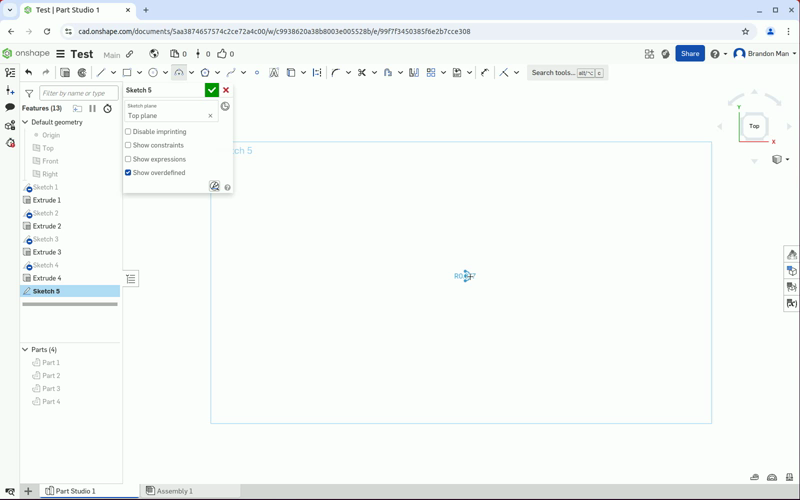
click(470, 276)
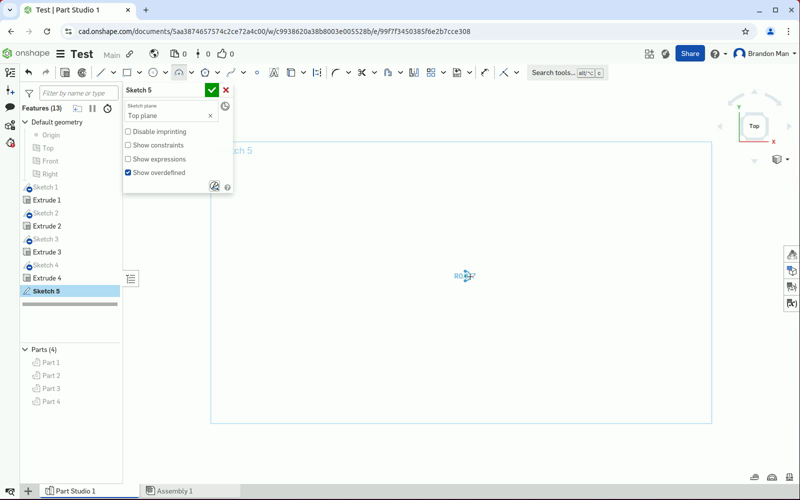
key_up(shift)
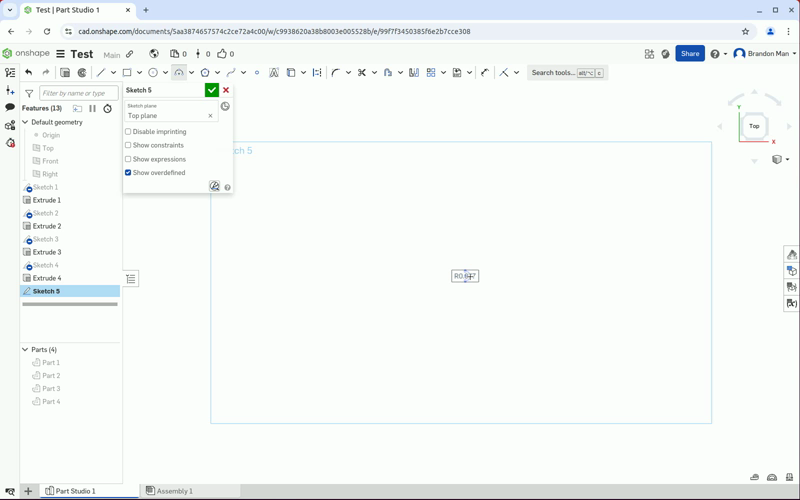
key(esc)
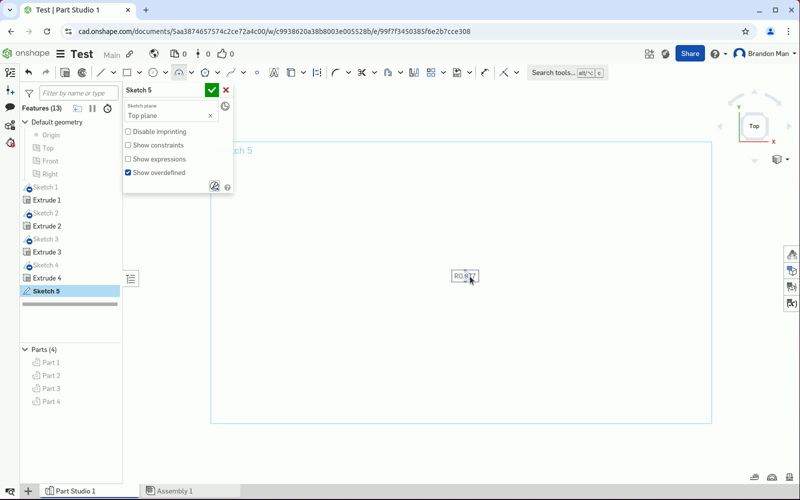
key(l)
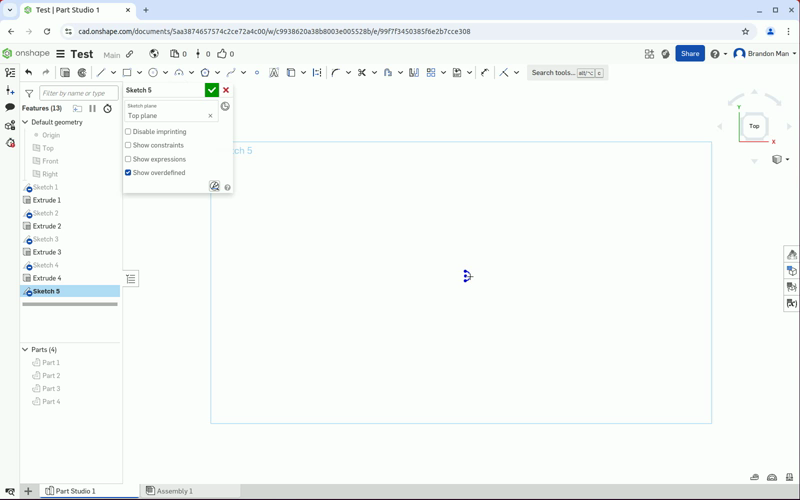
mouse_move(465, 271)
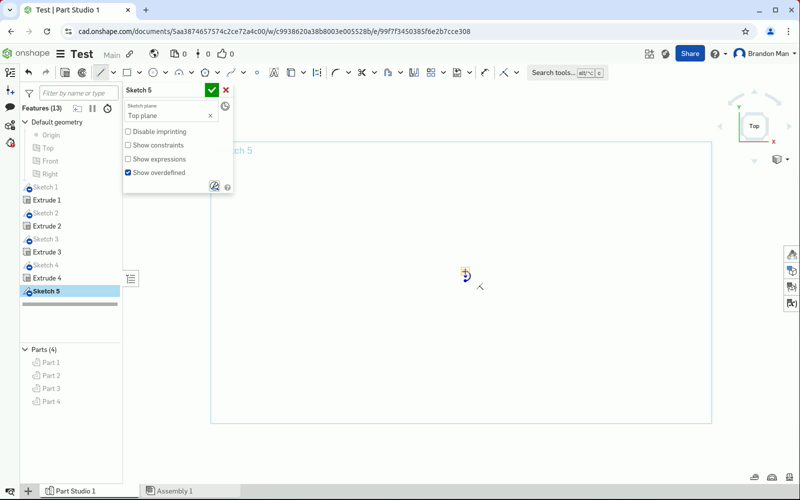
click(465, 271)
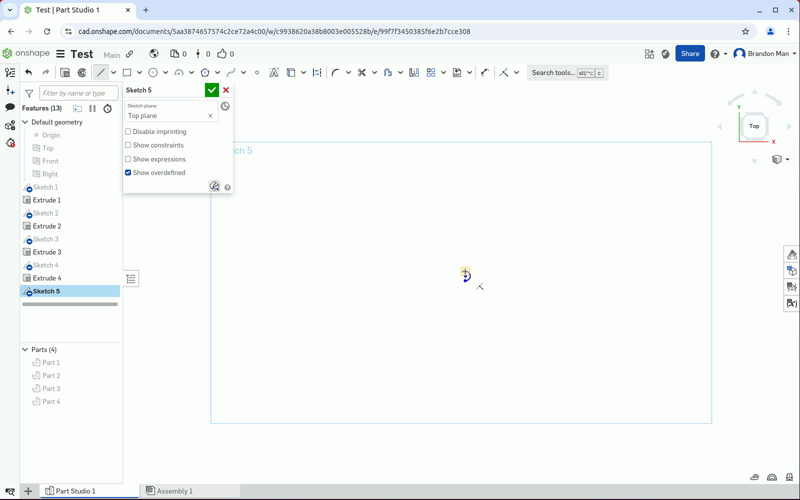
mouse_move(495, 271)
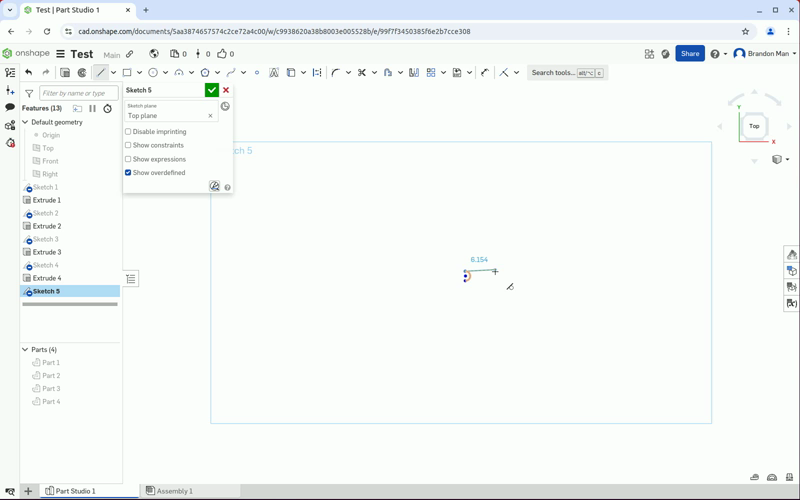
key_down(shift)
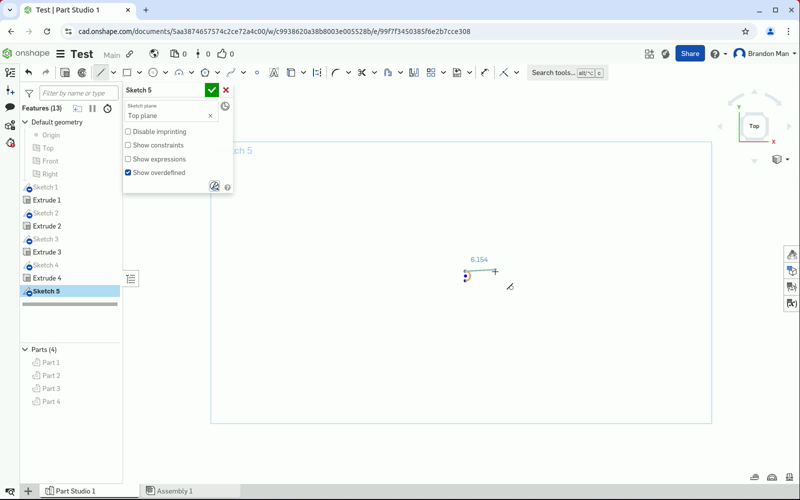
mouse_move(465, 280)
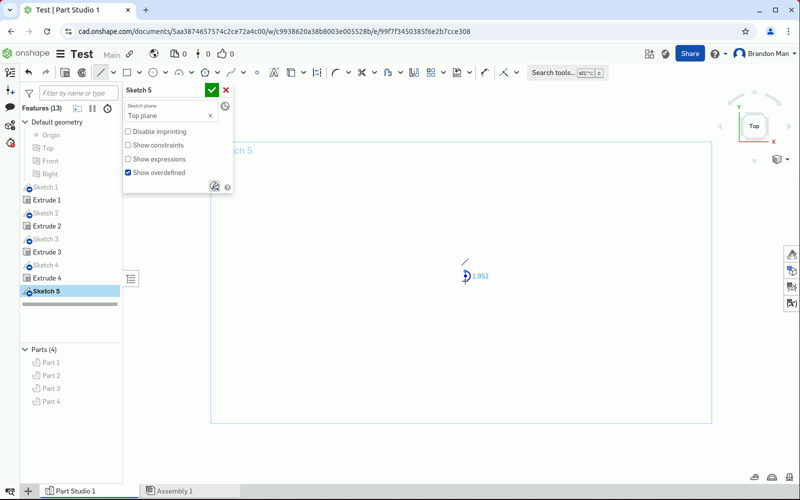
key_up(shift)
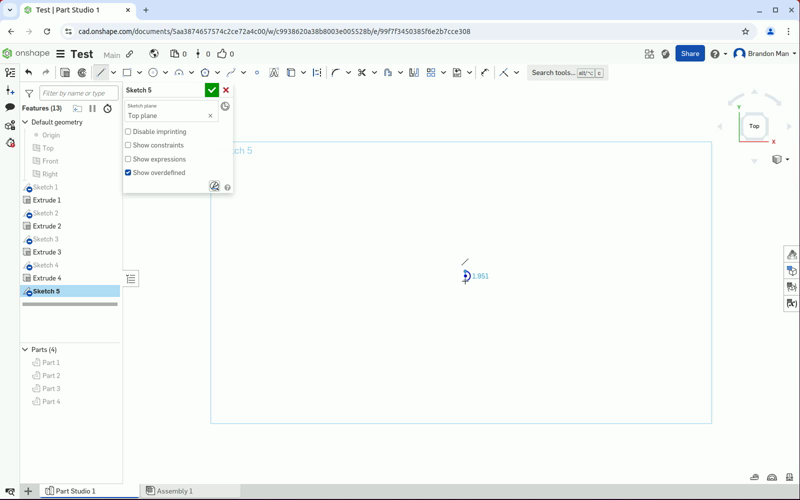
click(465, 280)
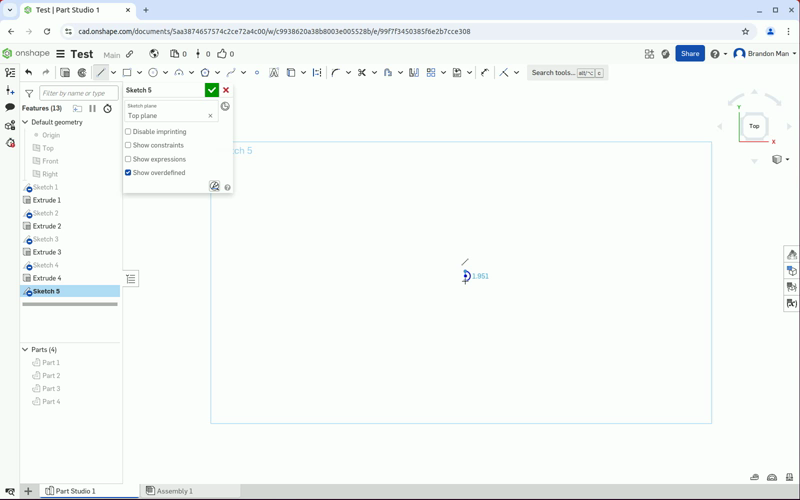
key(esc)
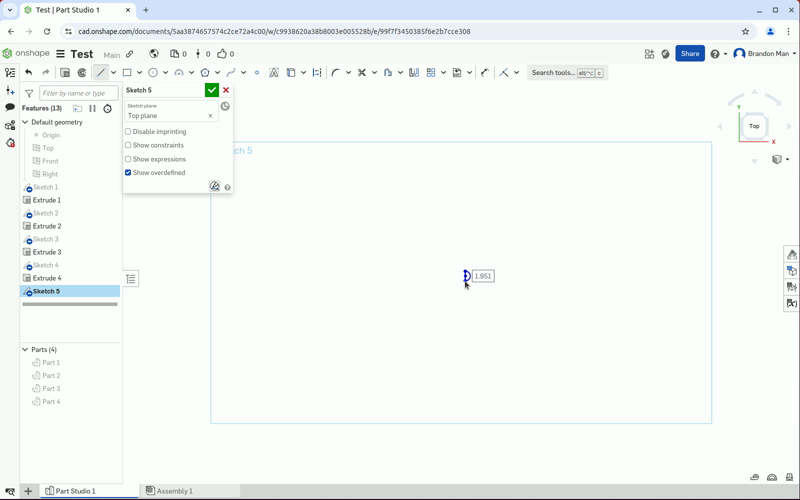
mouse_move(468, 278)
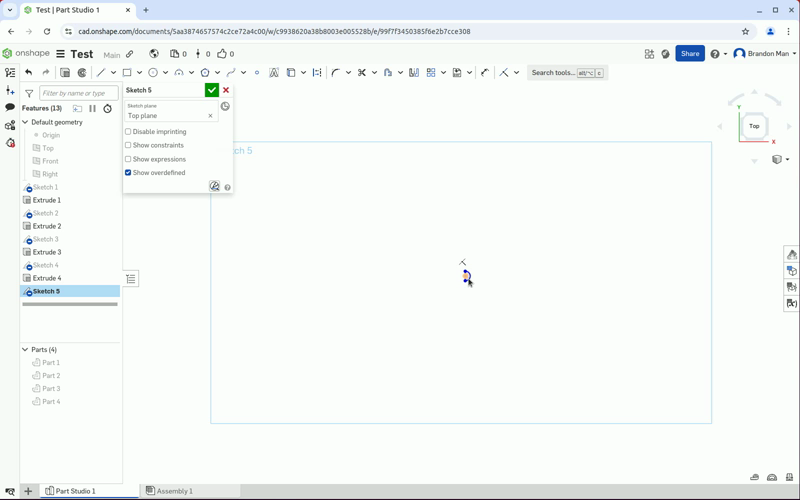
scroll(6)
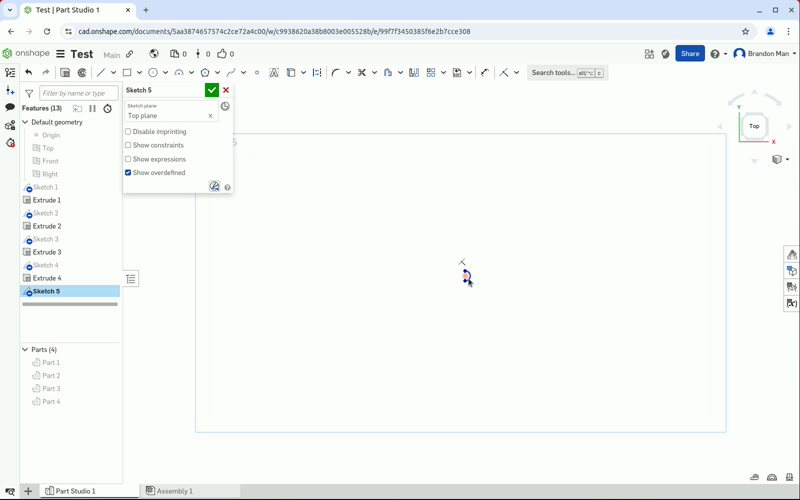
scroll(6)
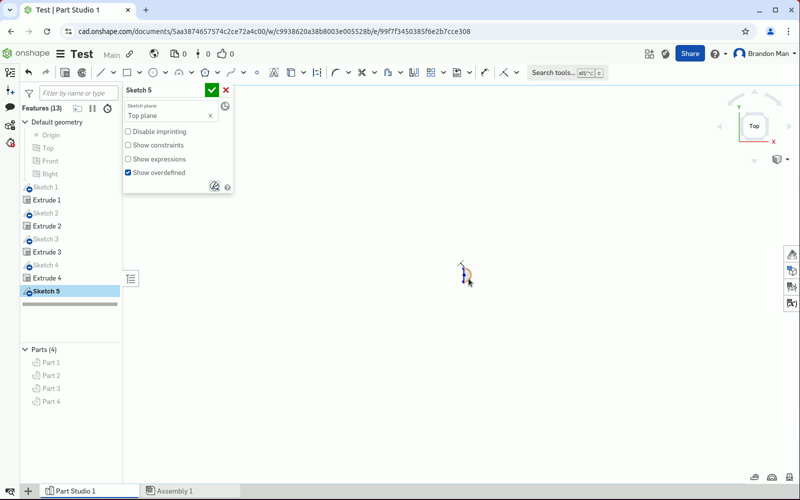
scroll(6)
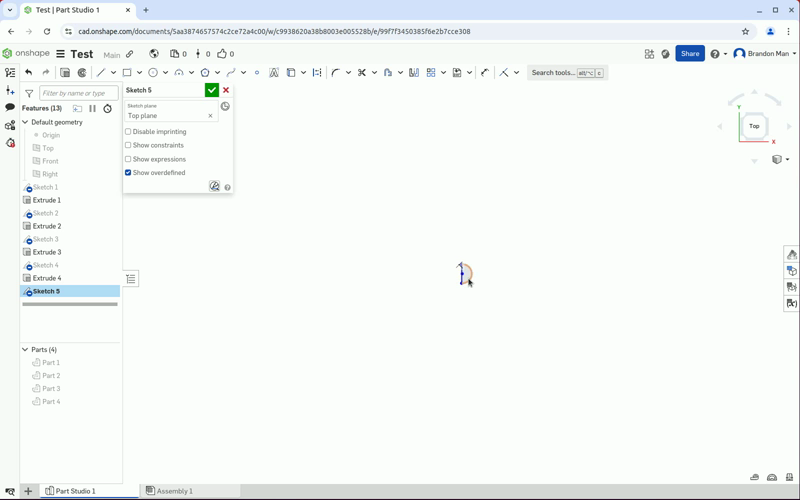
scroll(6)
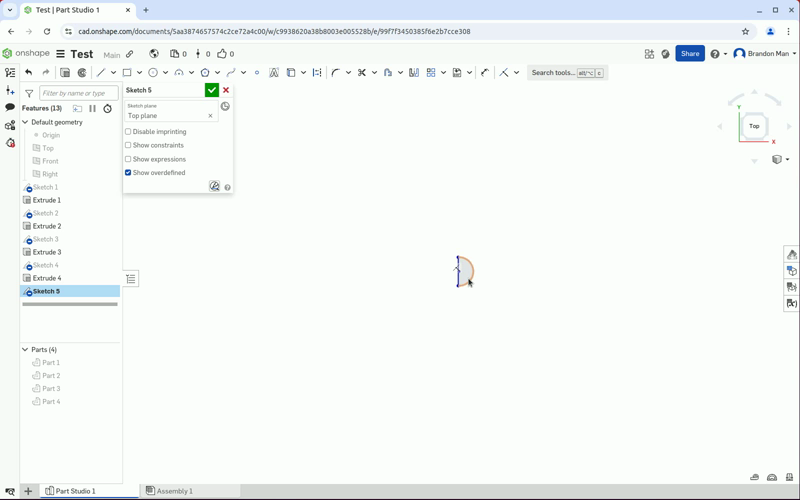
scroll(6)
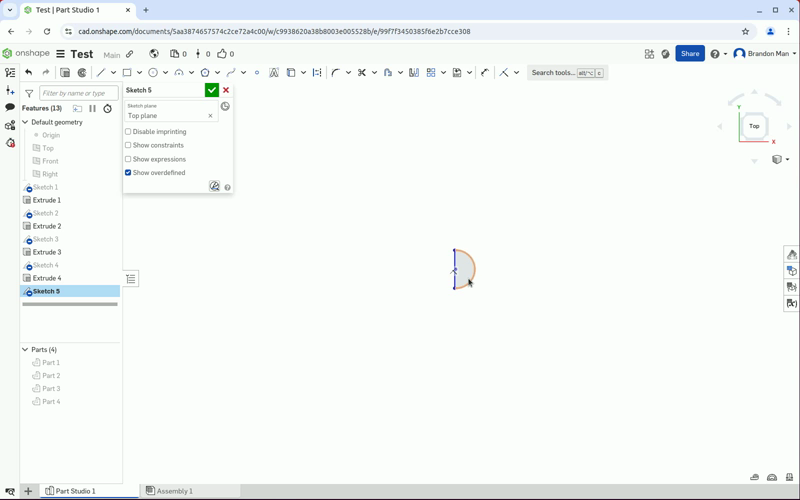
scroll(6)
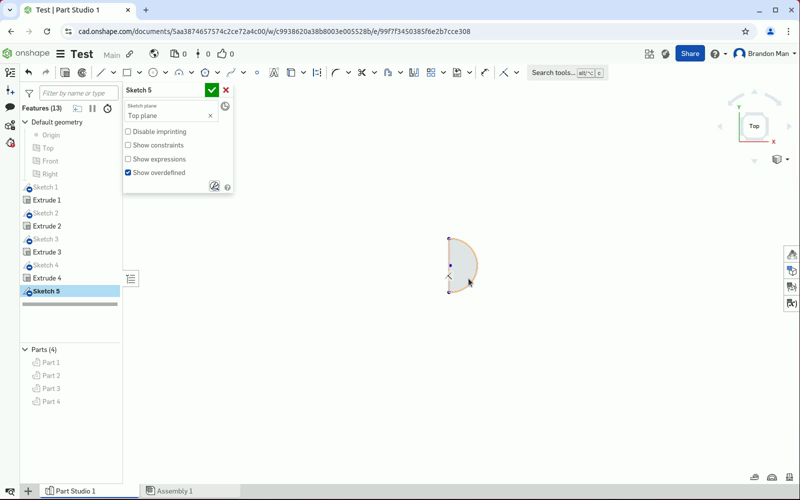
scroll(6)
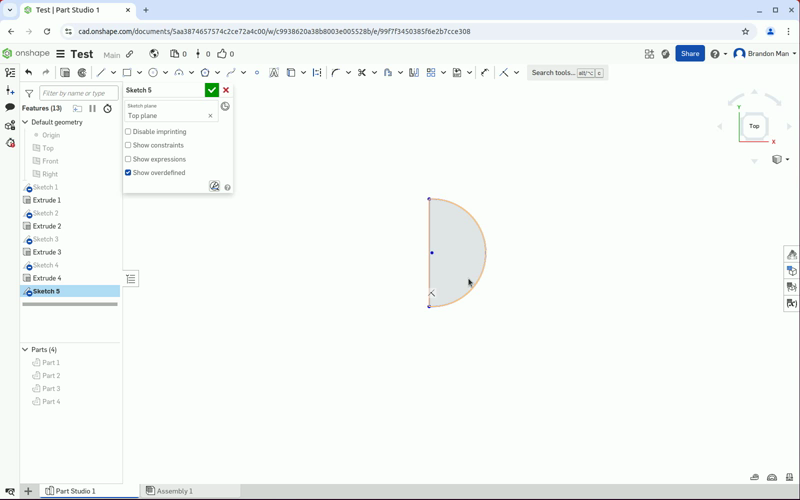
click(468, 278)
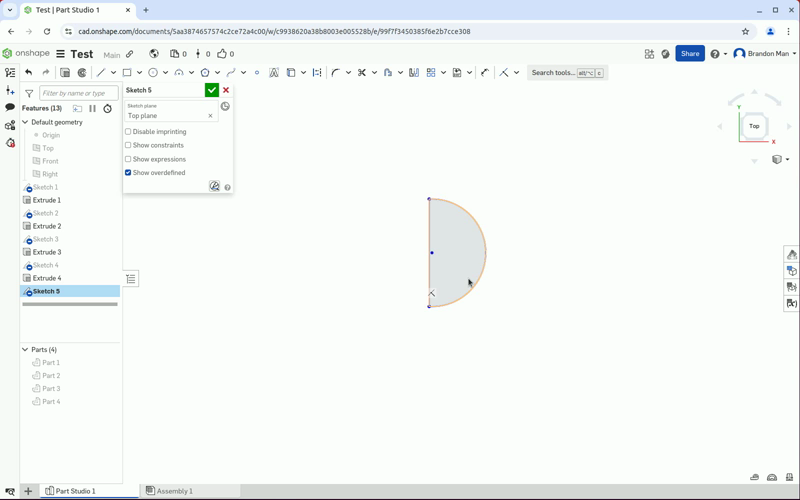
scroll(-6)
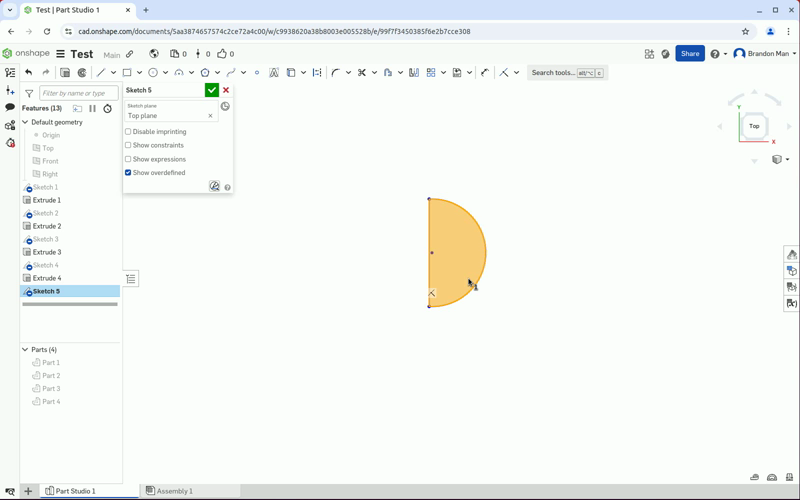
scroll(-6)
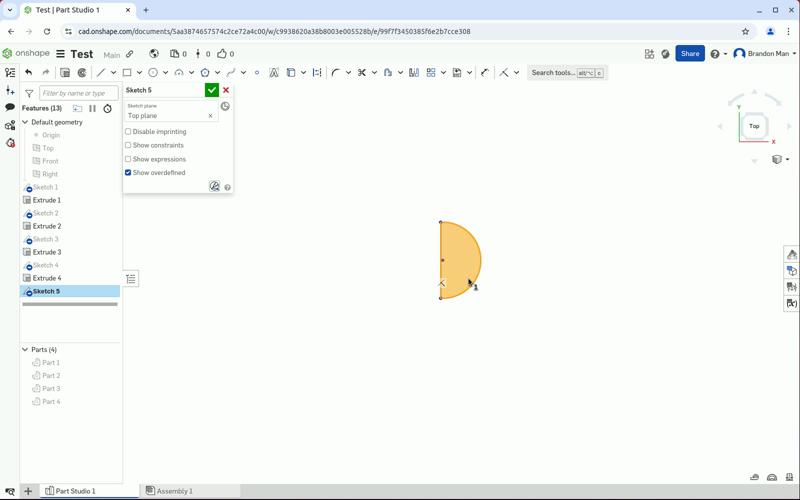
scroll(-6)
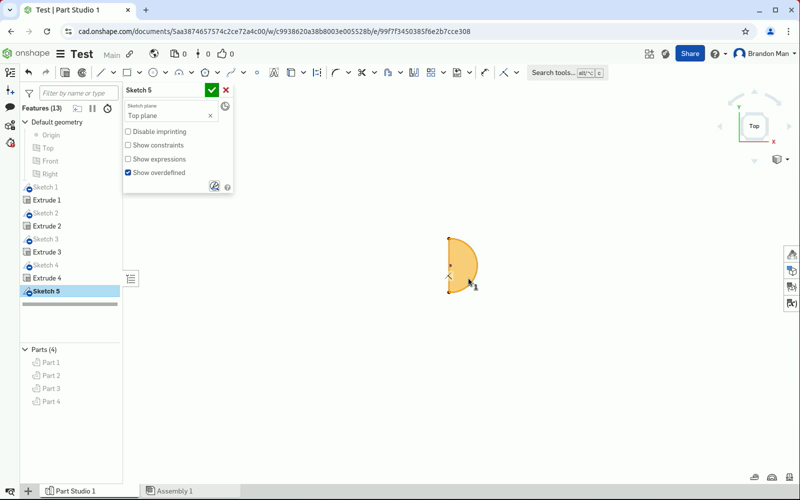
scroll(-6)
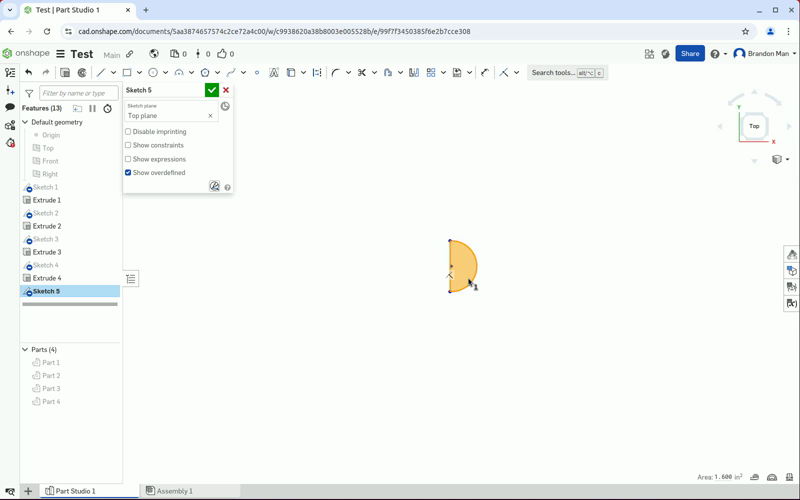
scroll(-6)
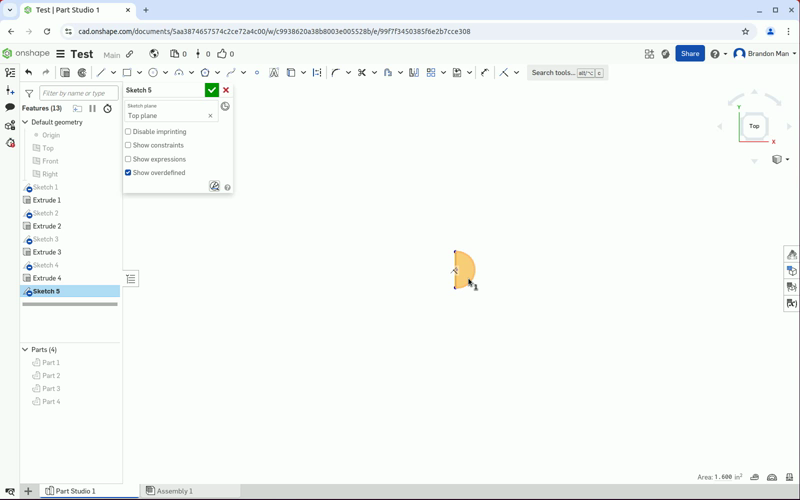
scroll(-6)
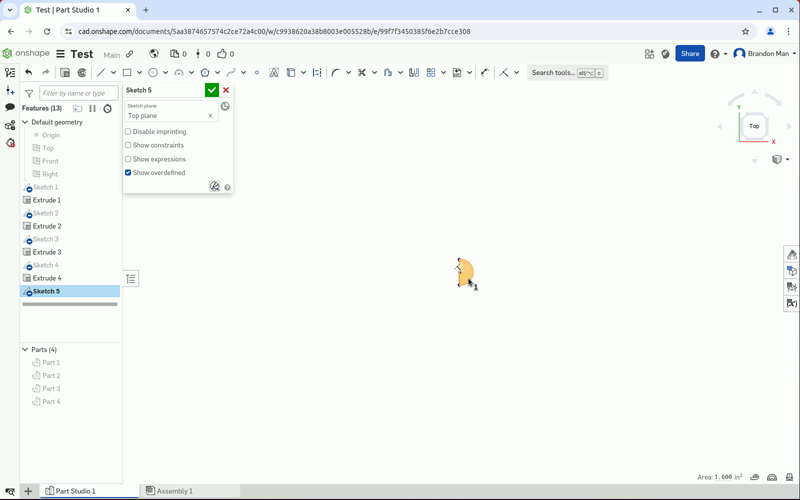
scroll(-6)
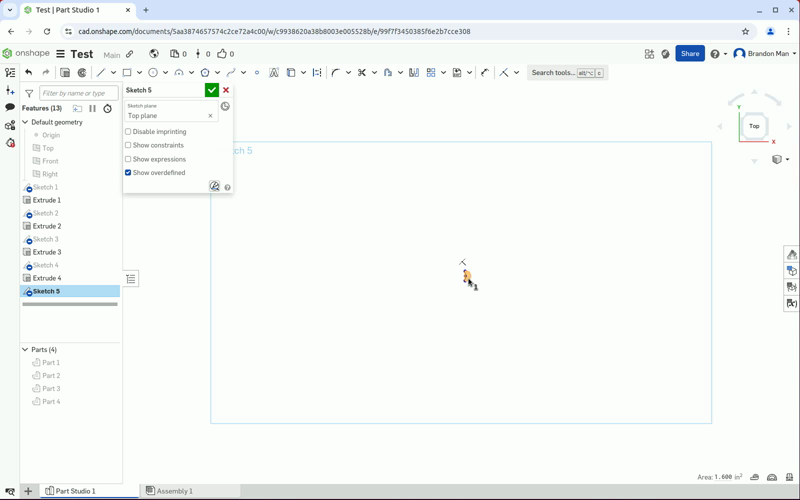
mouse_move(73, 352)
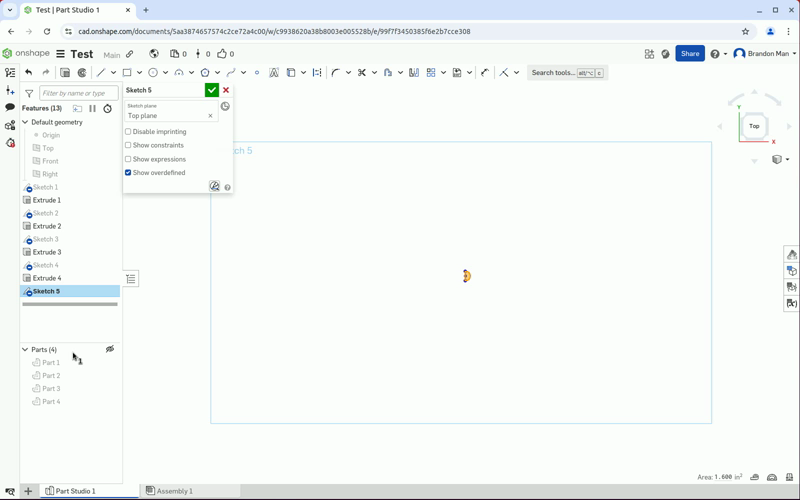
key(shift+y)
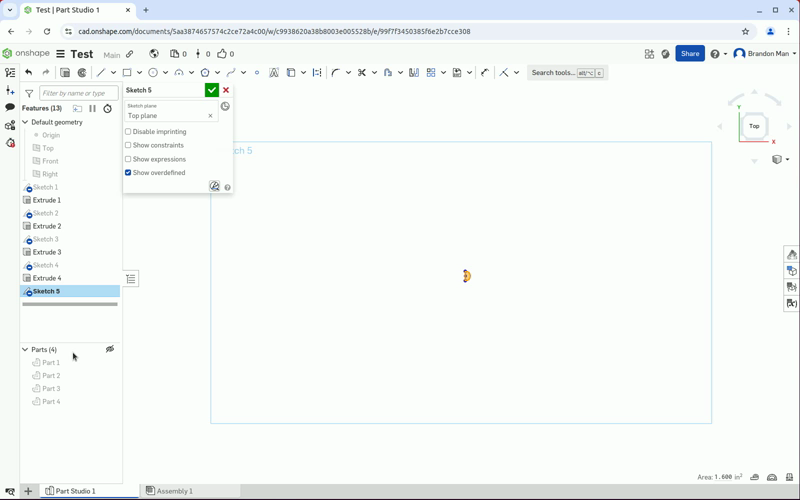
key(shift+e)
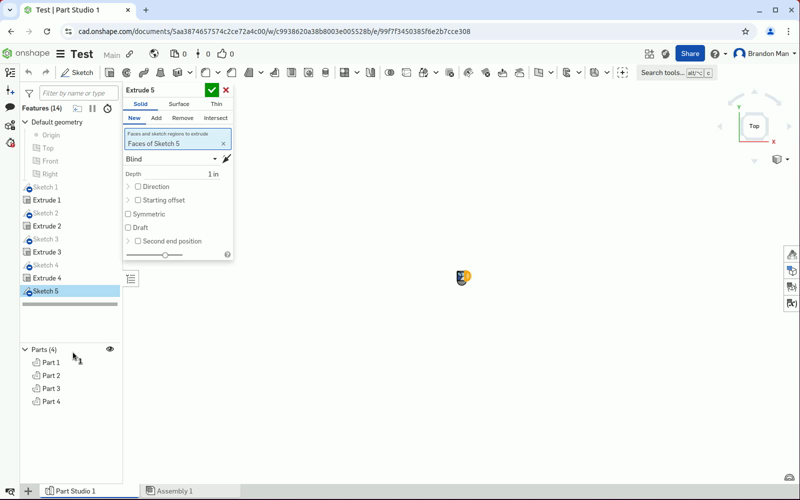
mouse_move(143, 106)
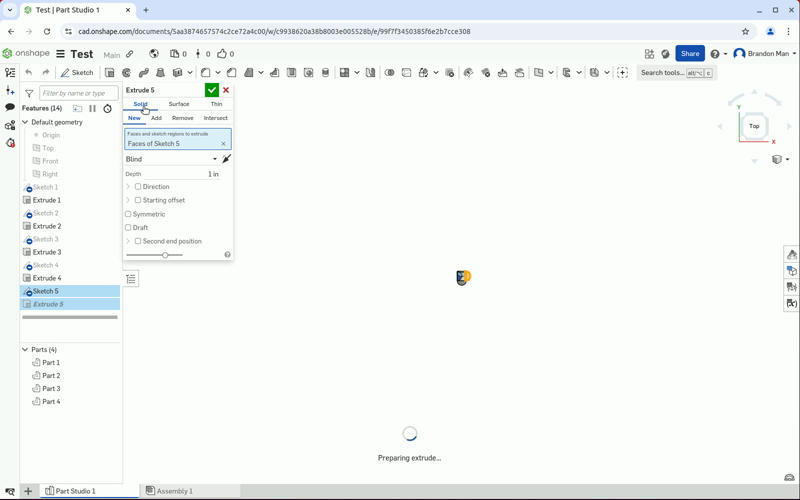
click(143, 106)
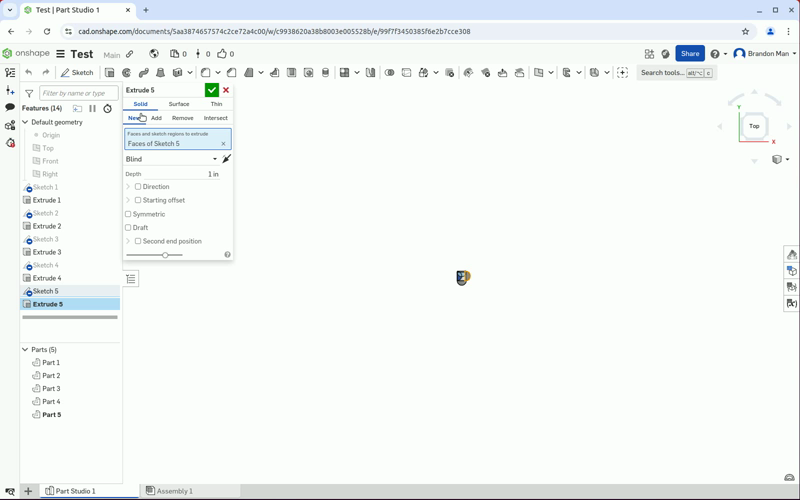
mouse_move(137, 120)
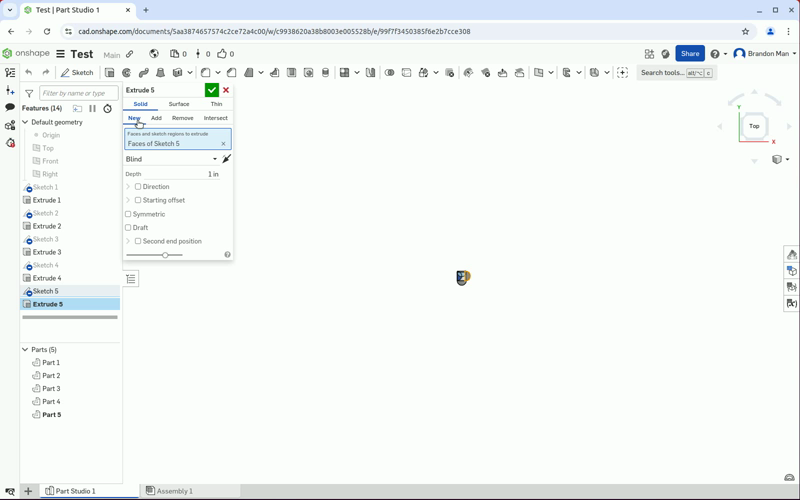
click(137, 120)
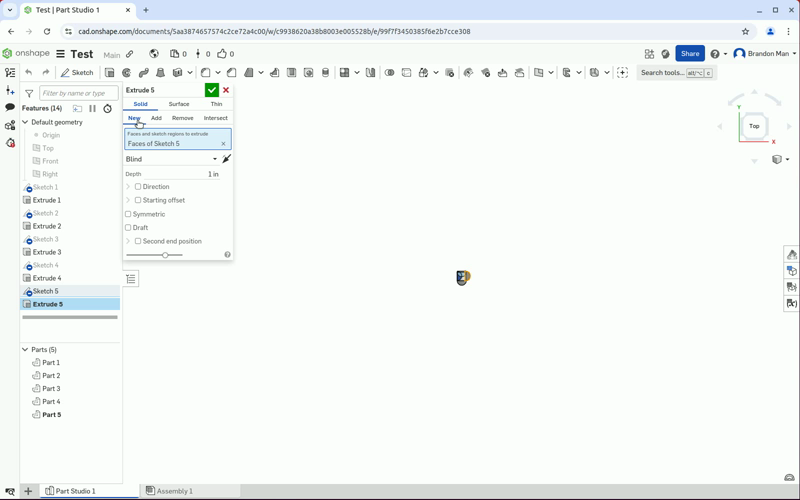
key(tab, 4)
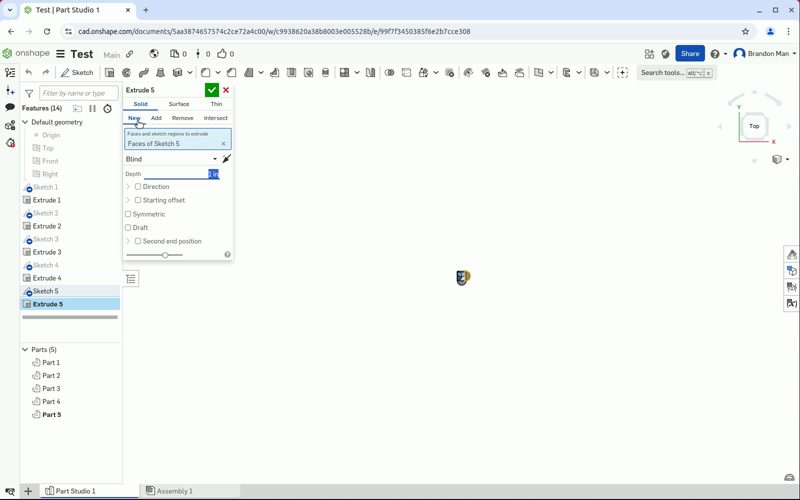
text(23.108)
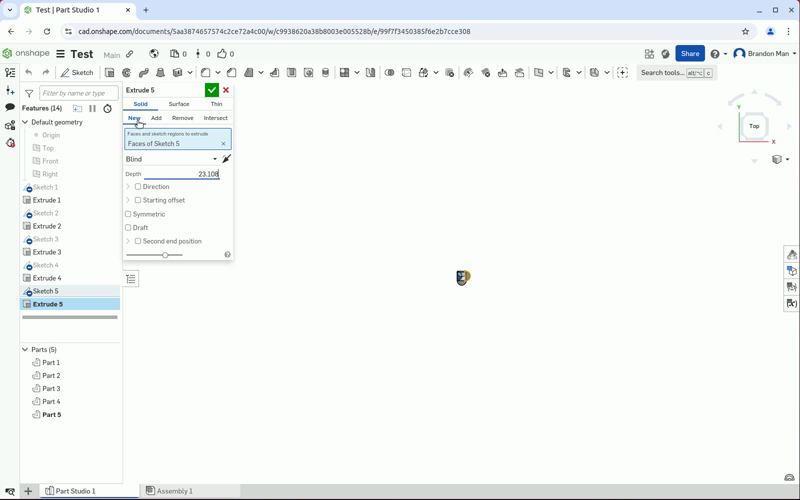
key(enter)
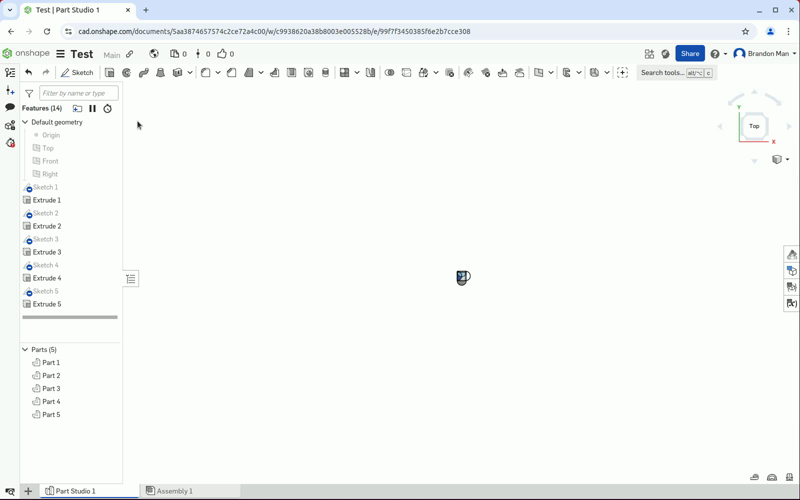
key(shift+h)
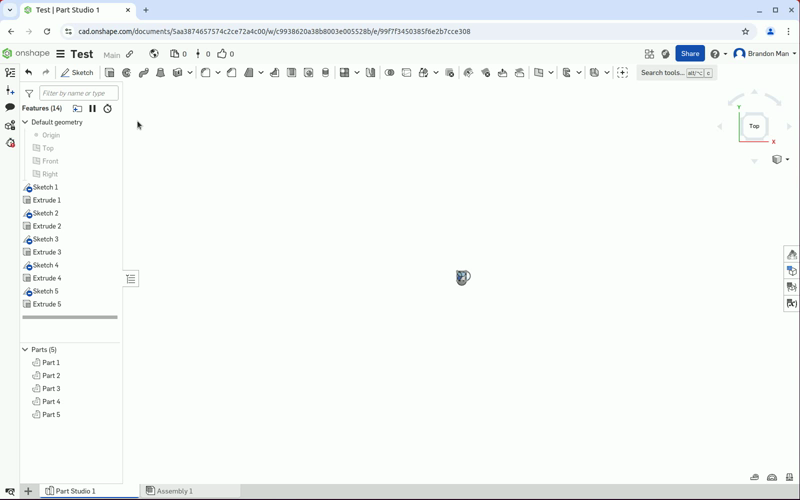
key(shift+h)
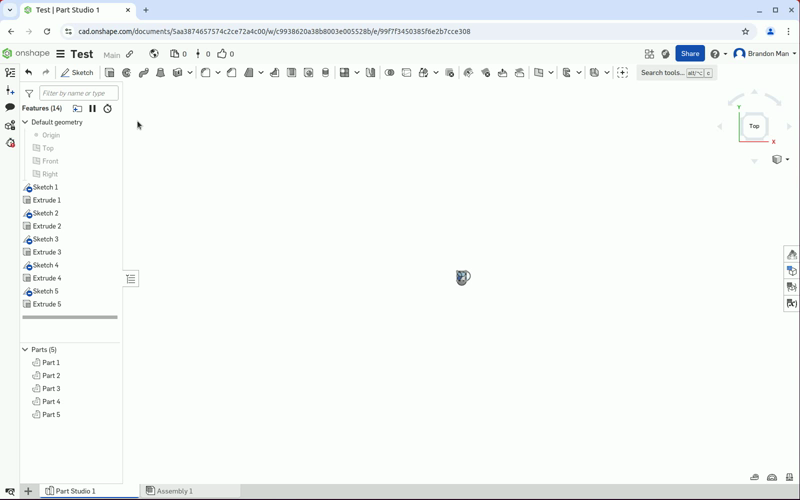
key(shift+7)
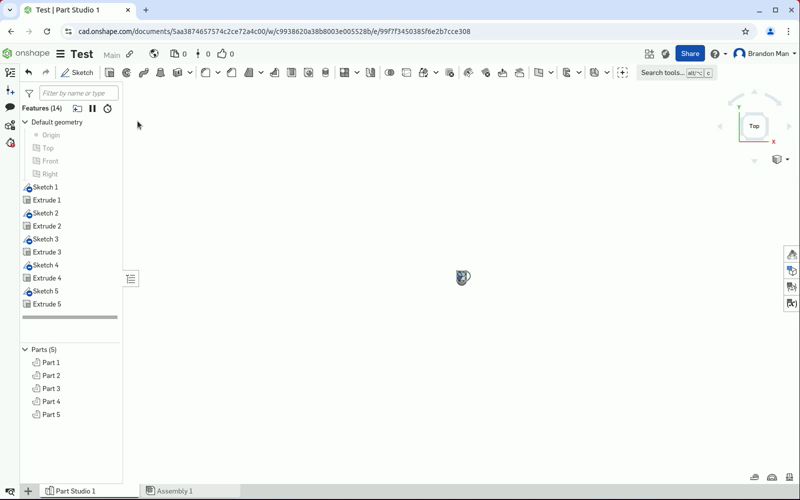
key(up, 3)
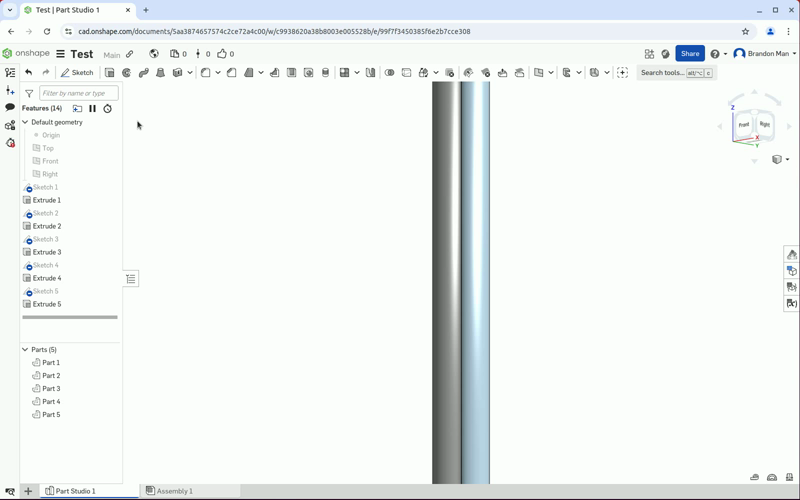
key(left, 3)
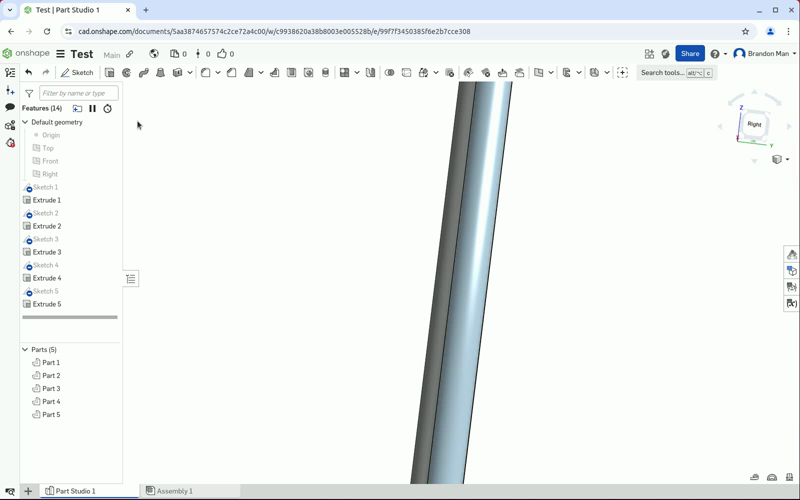
key(right, 3)
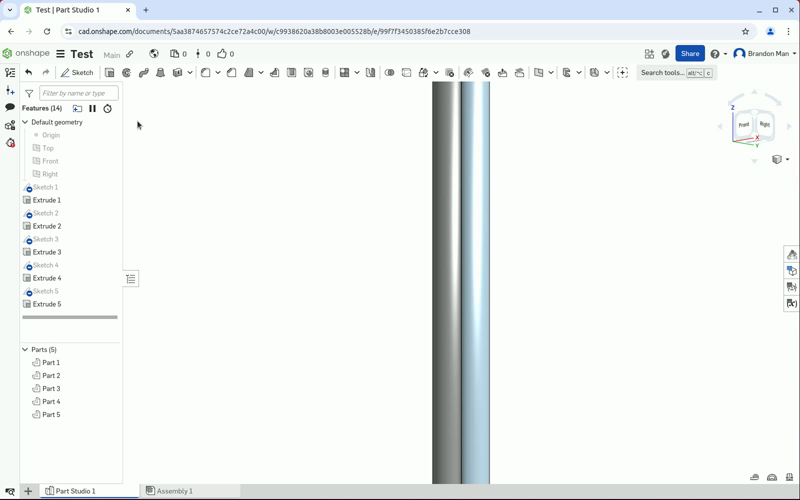
key(down, 3)
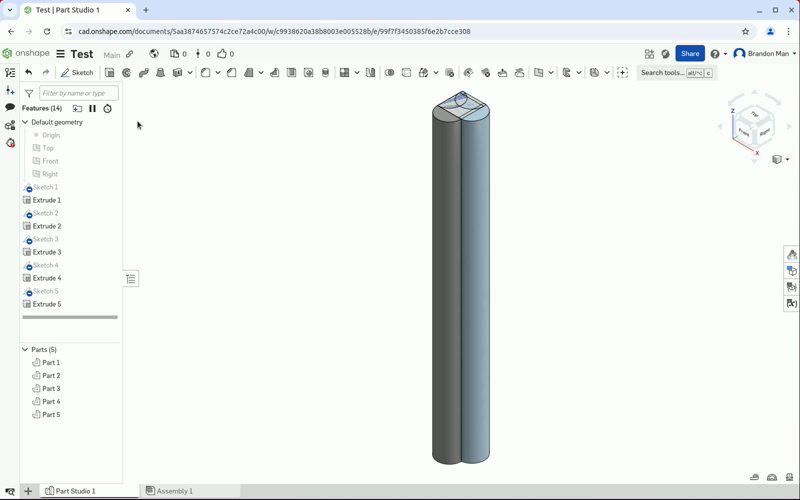
mouse_move(73, 189)
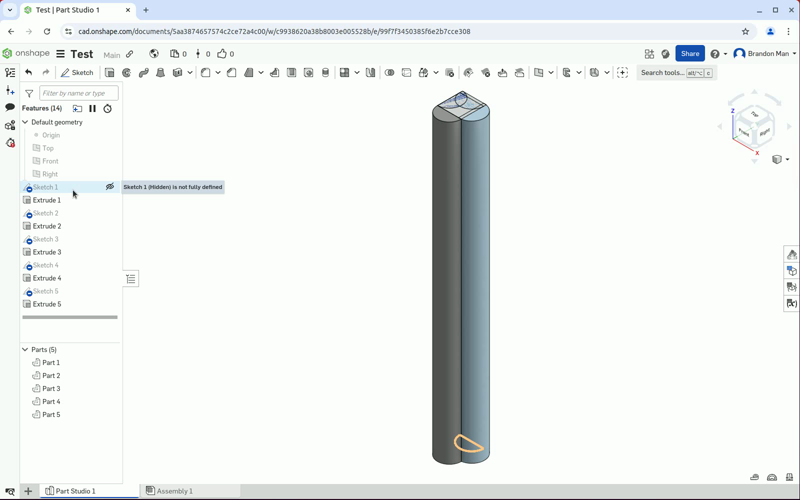
click(73, 189)